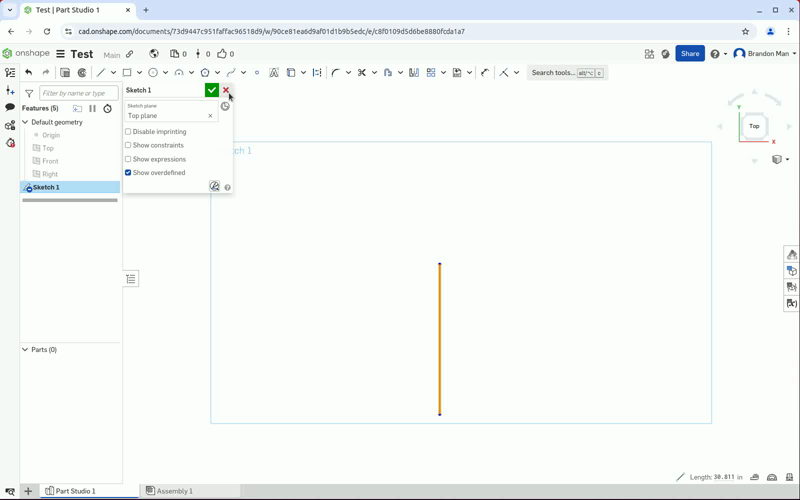
key(shift+h)
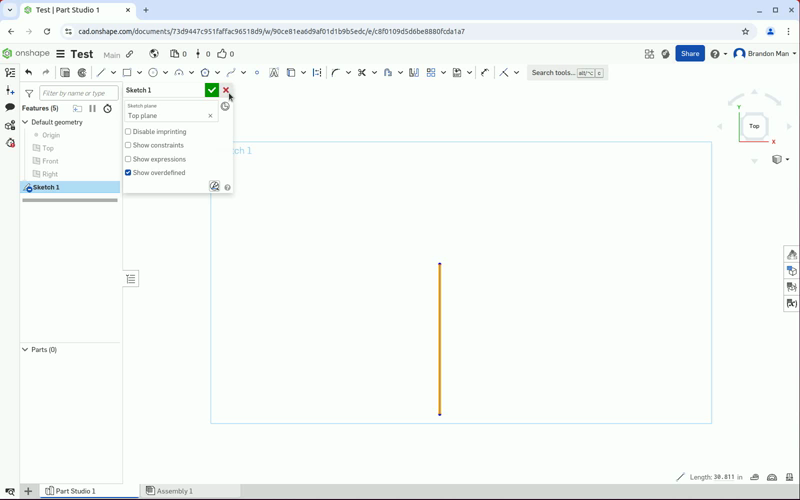
mouse_move(73, 352)
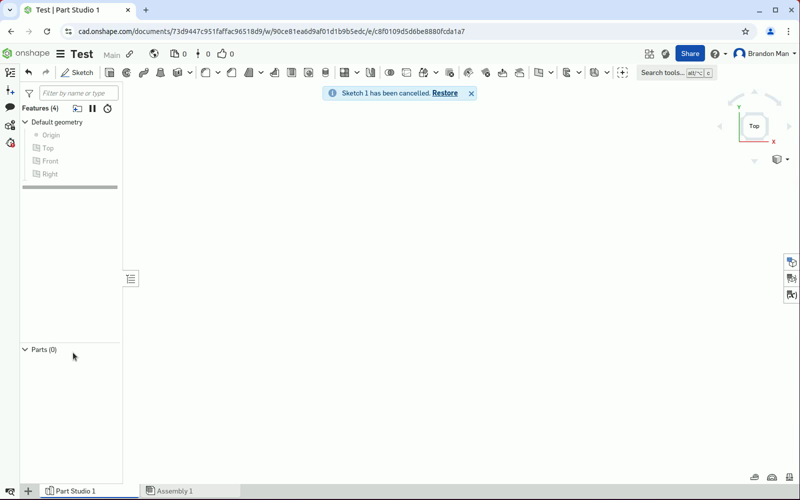
key(y)
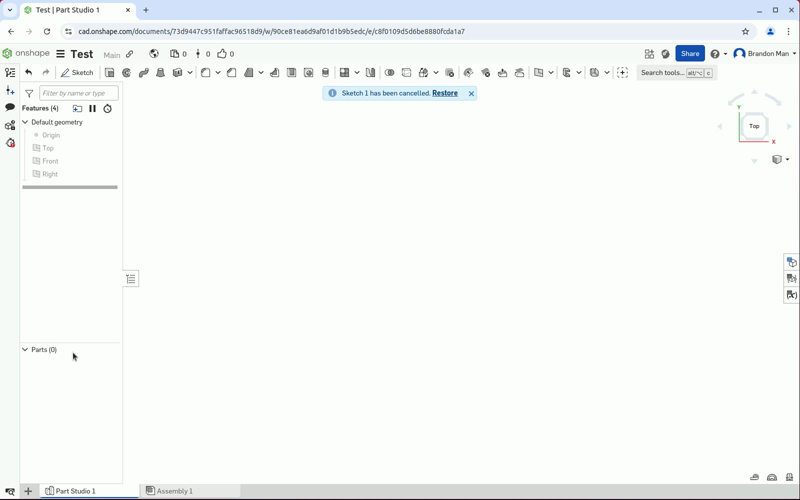
key(shift+p)
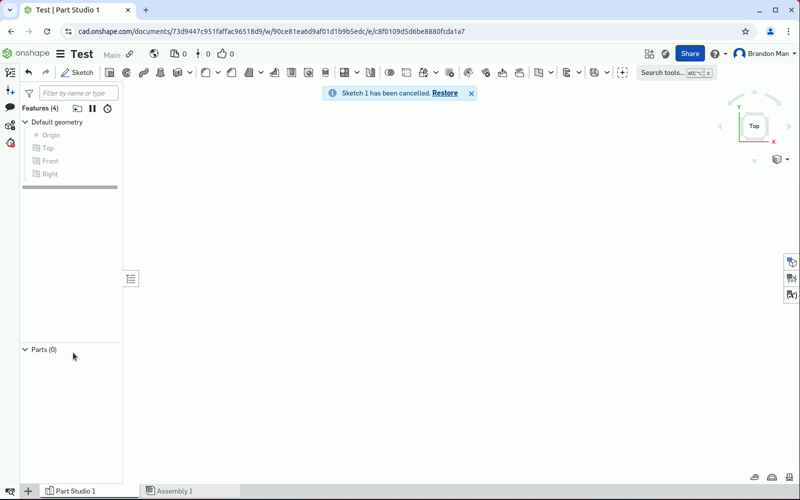
key(space)
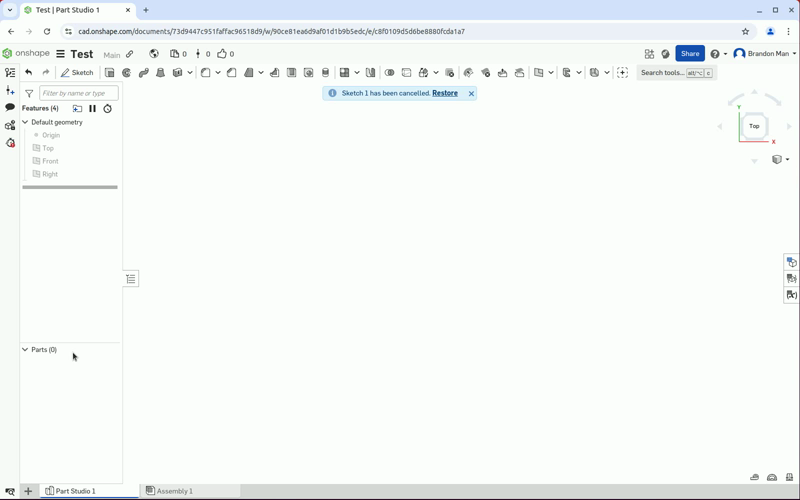
key_down(shift)
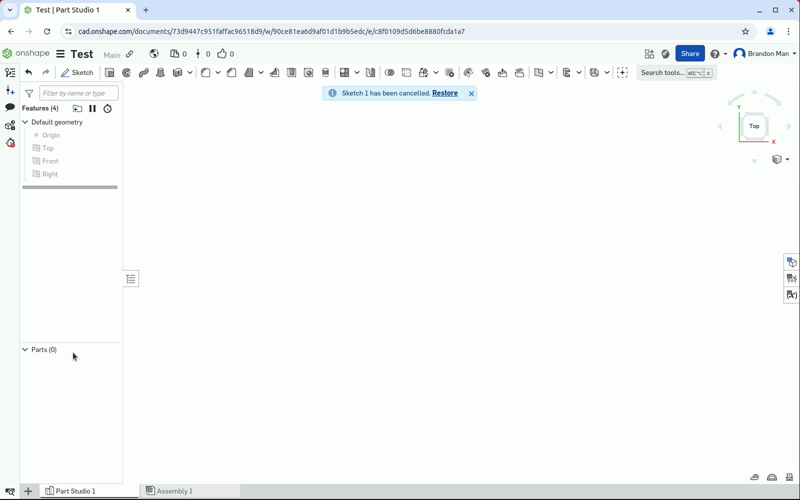
key(up)
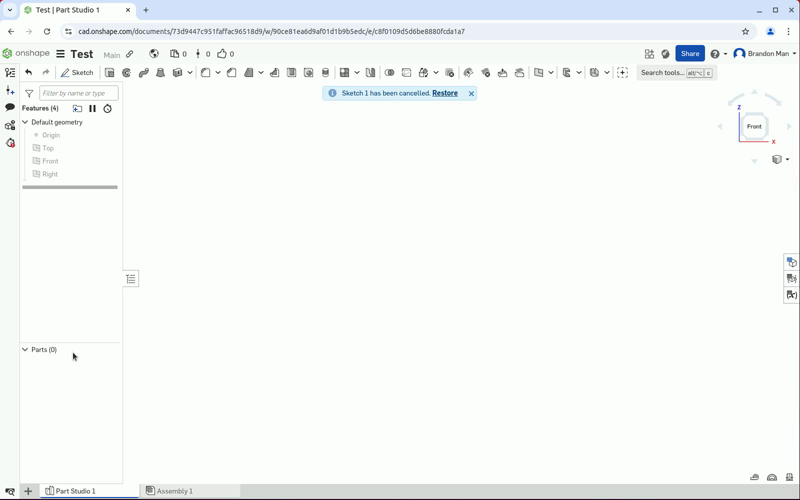
key_up(shift)
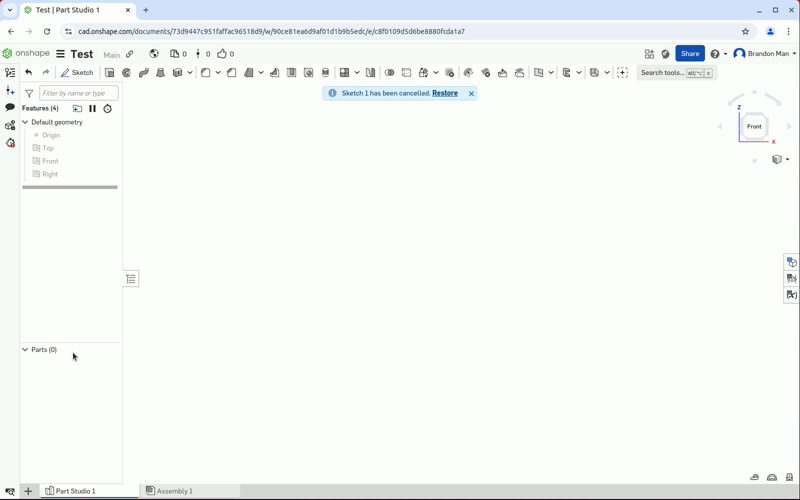
mouse_move(73, 352)
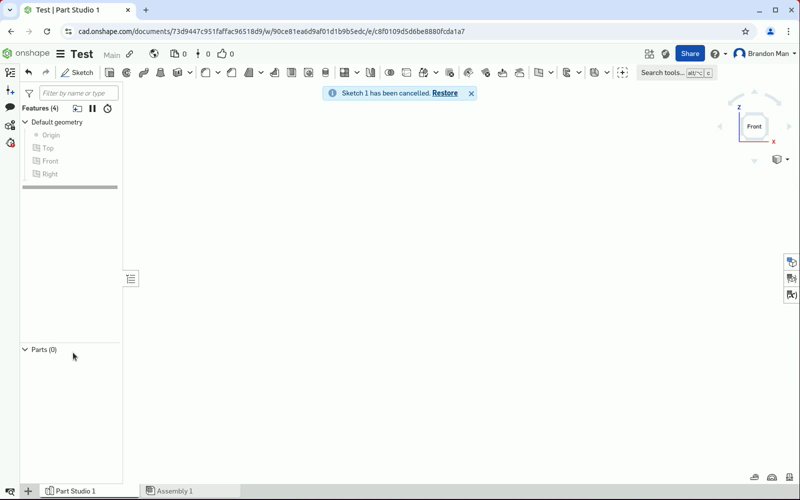
key(shift+y)
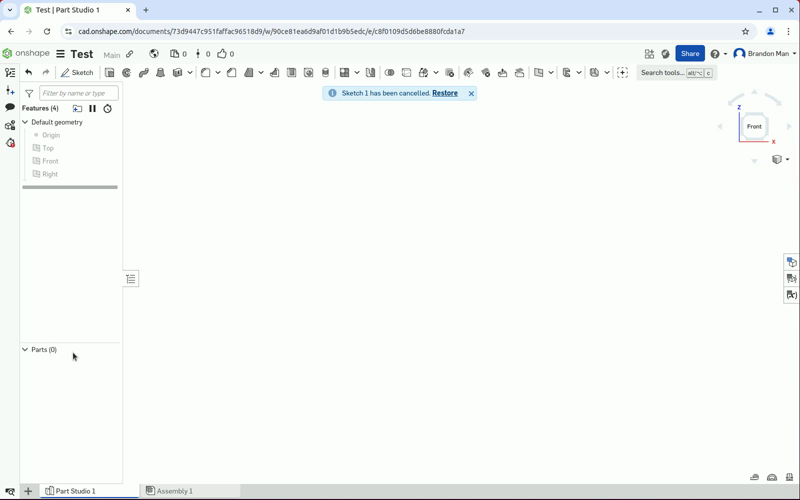
key(shift+s)
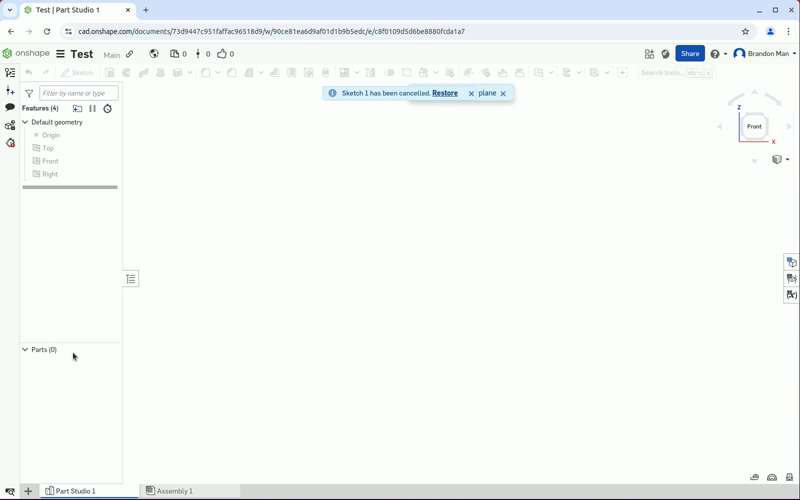
mouse_move(73, 163)
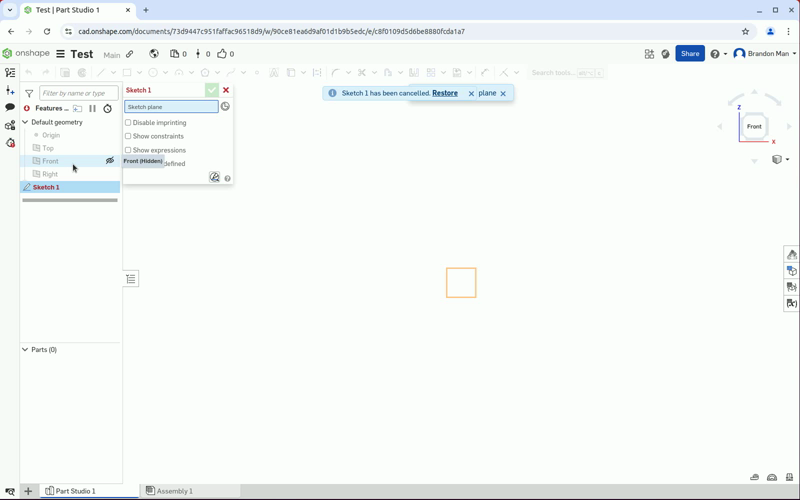
click(73, 163)
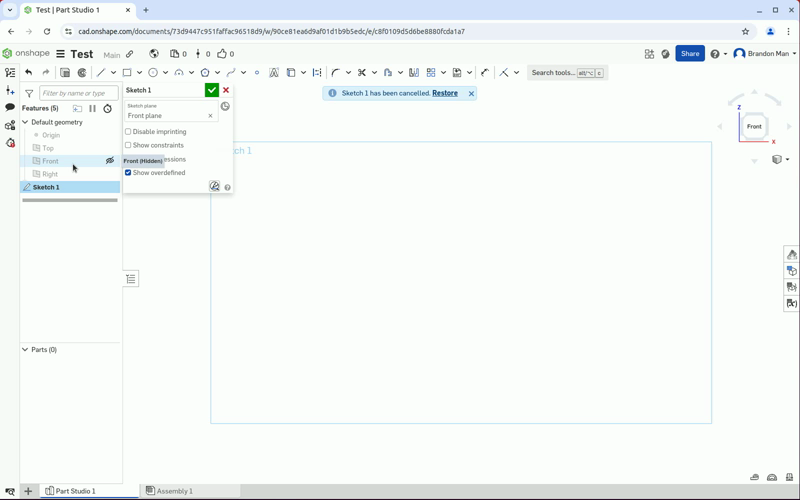
mouse_move(73, 352)
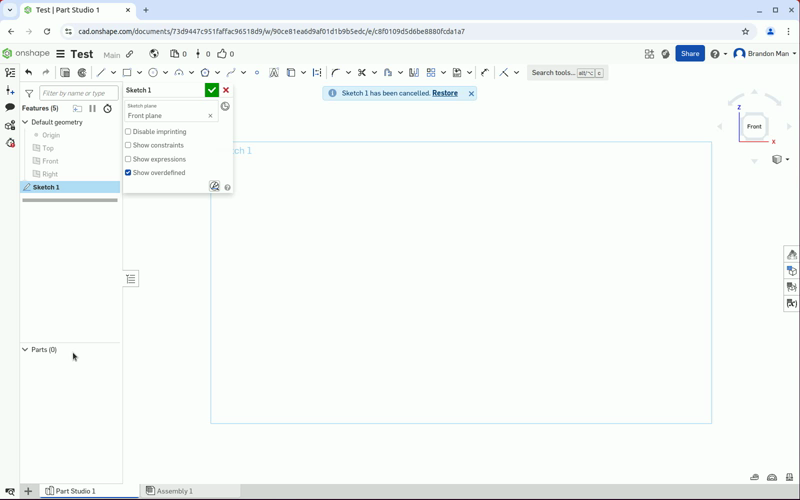
key(y)
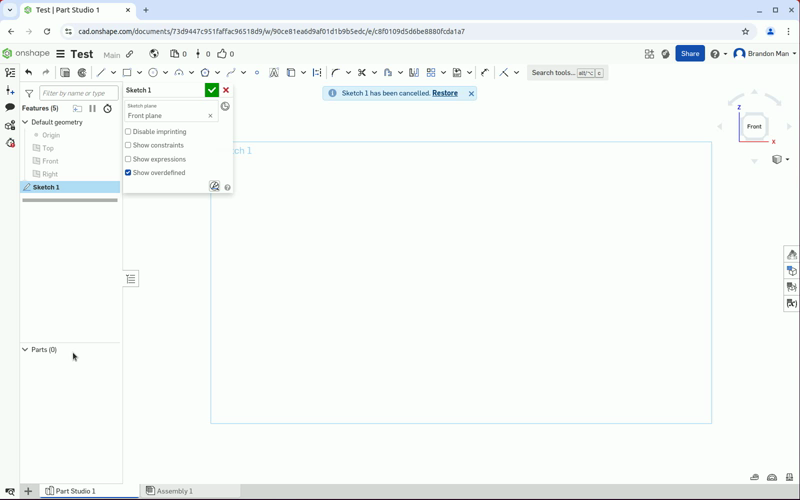
key(a)
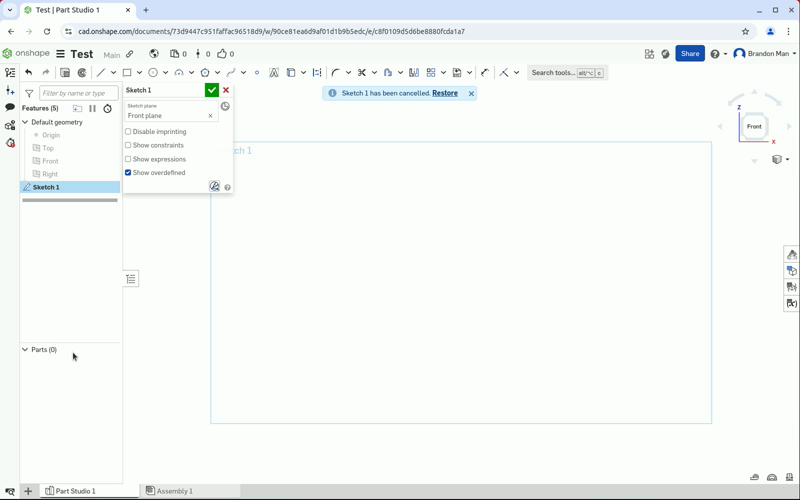
key_down(shift)
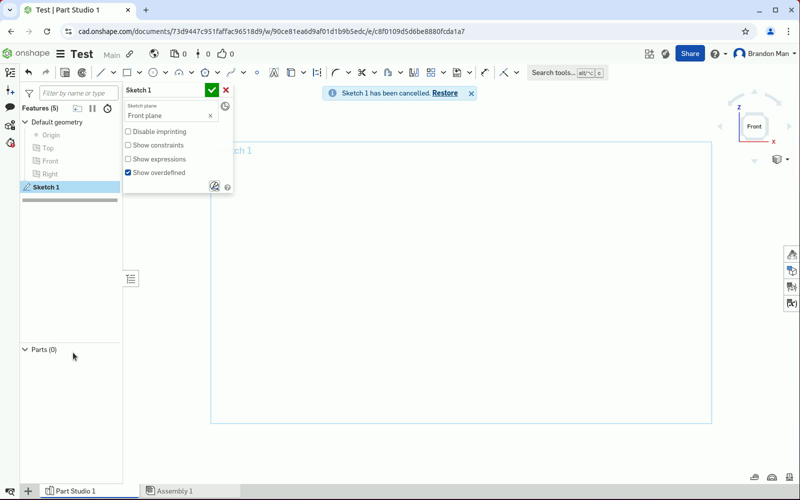
mouse_move(348, 354)
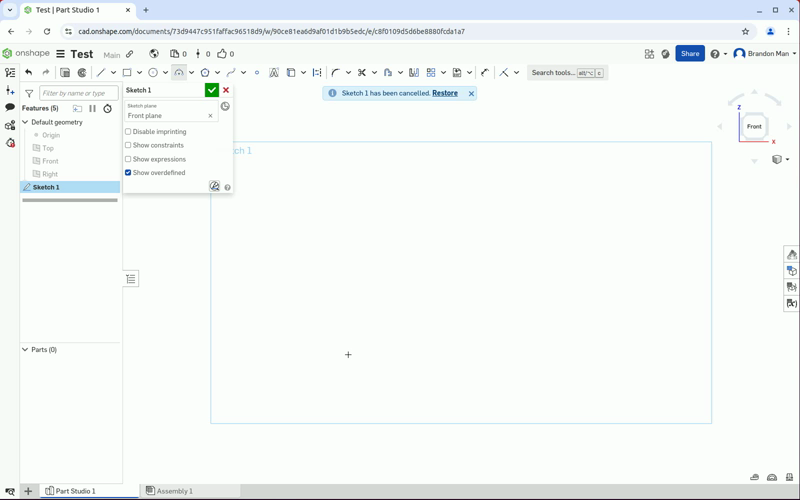
click(348, 354)
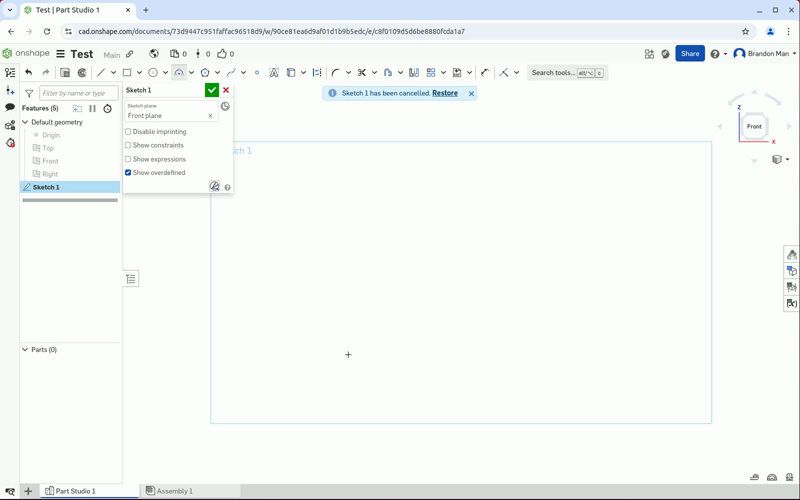
key_up(shift)
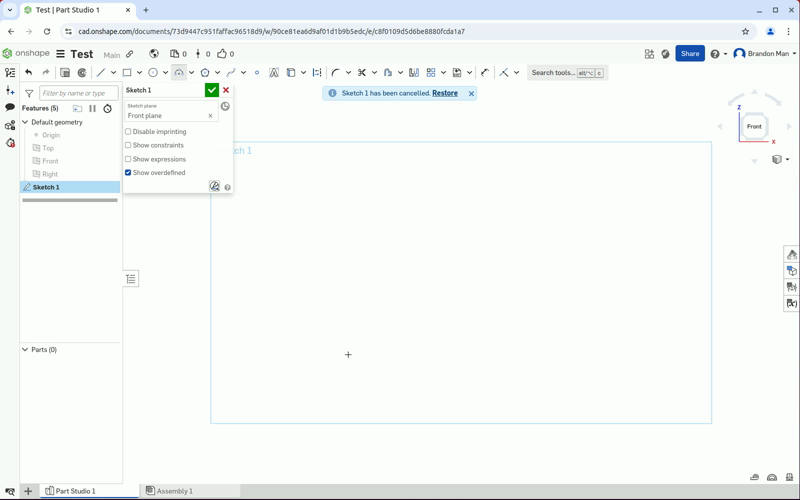
key_down(shift)
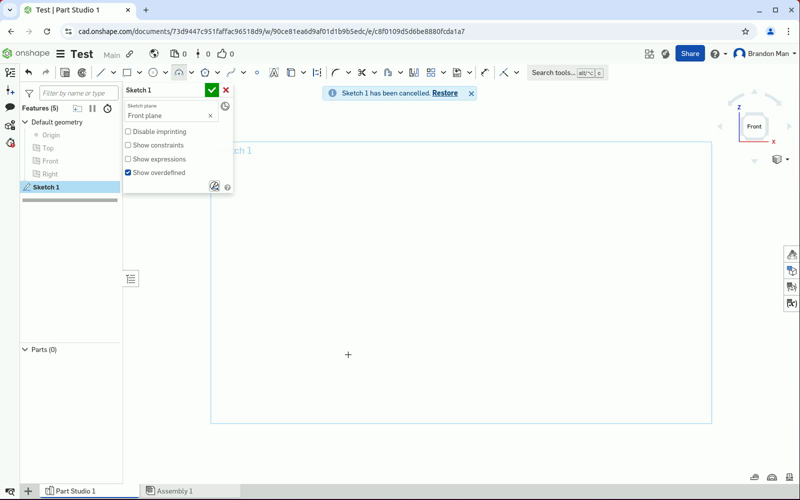
mouse_move(368, 364)
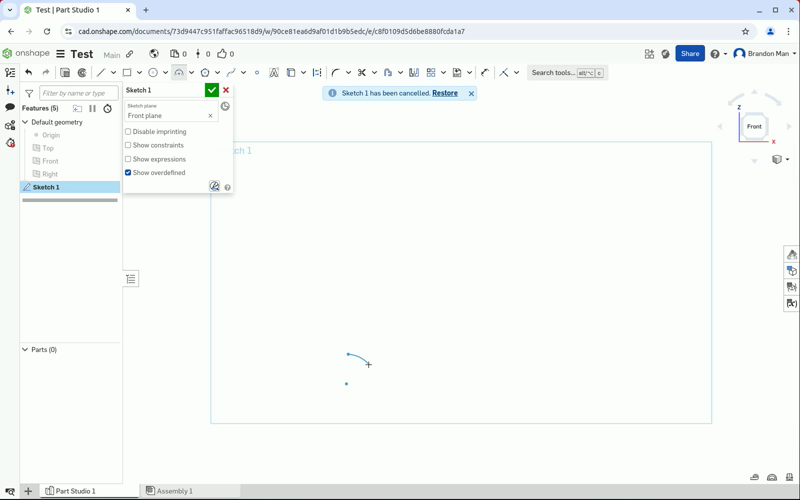
click(368, 364)
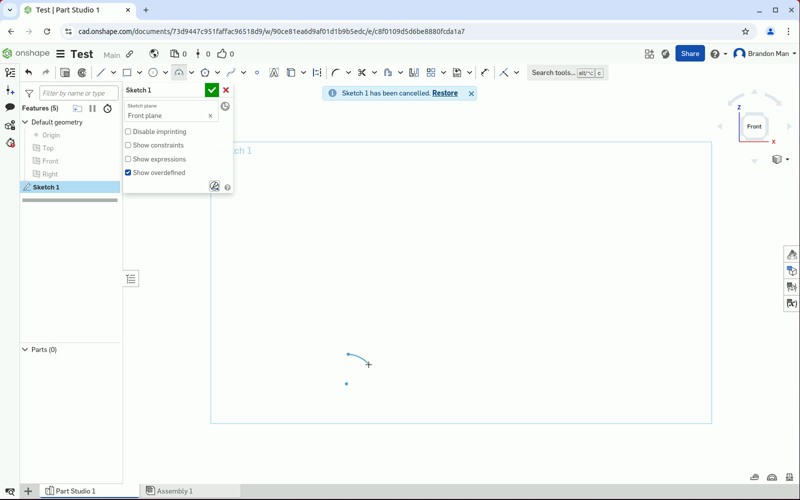
mouse_move(365, 343)
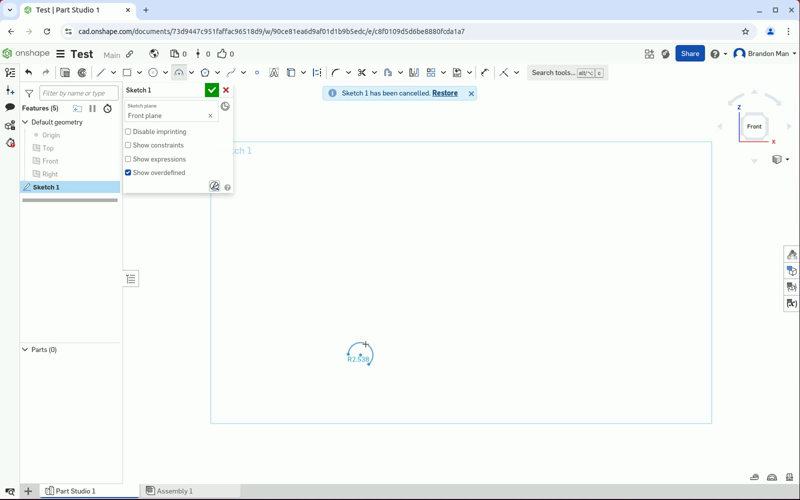
click(365, 343)
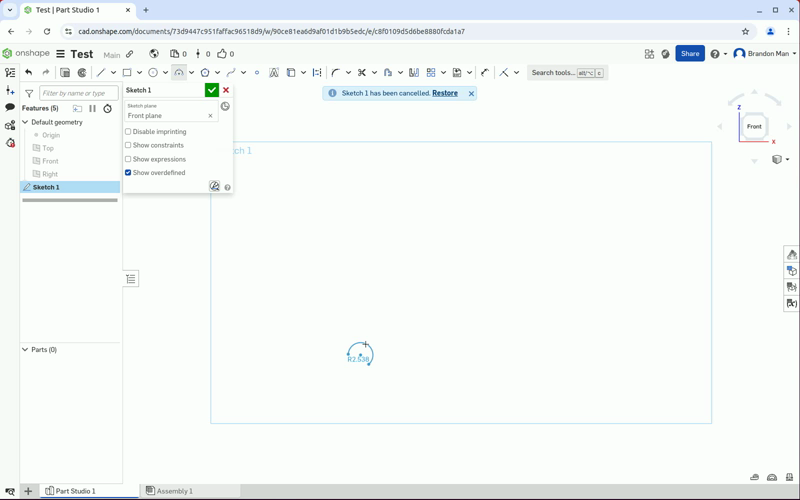
key_up(shift)
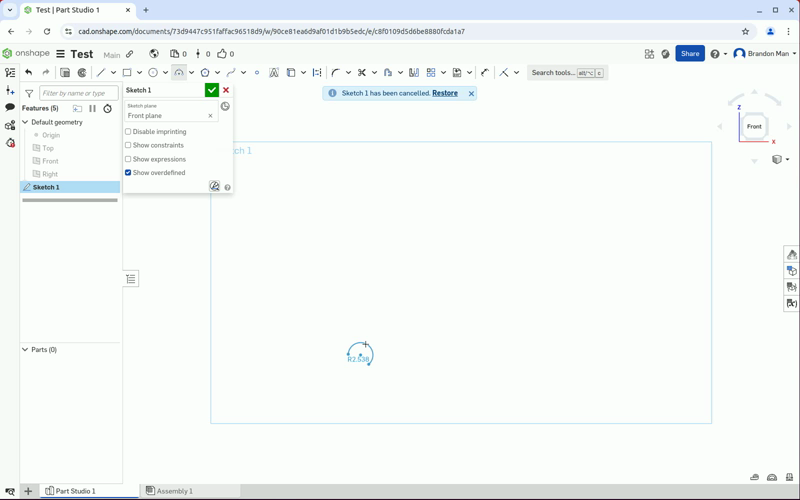
key(esc)
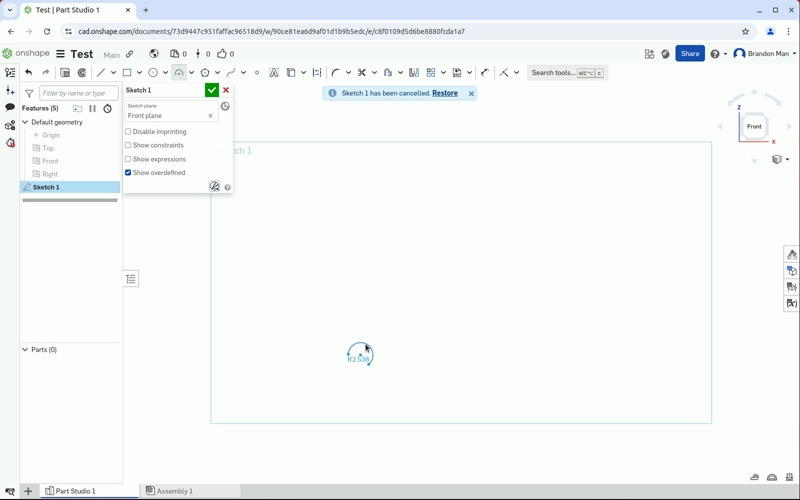
key(l)
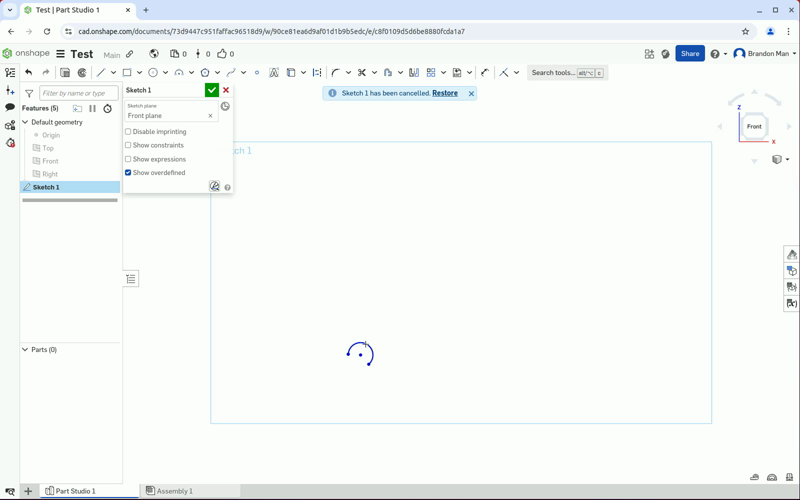
mouse_move(368, 364)
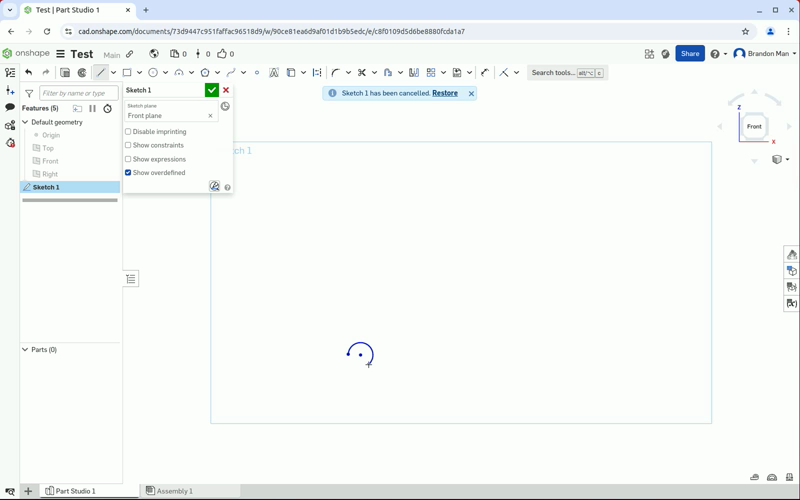
click(368, 364)
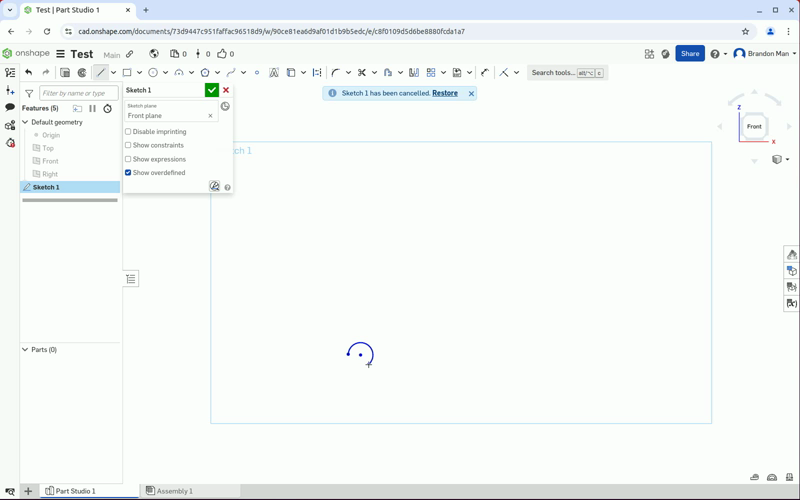
key_down(shift)
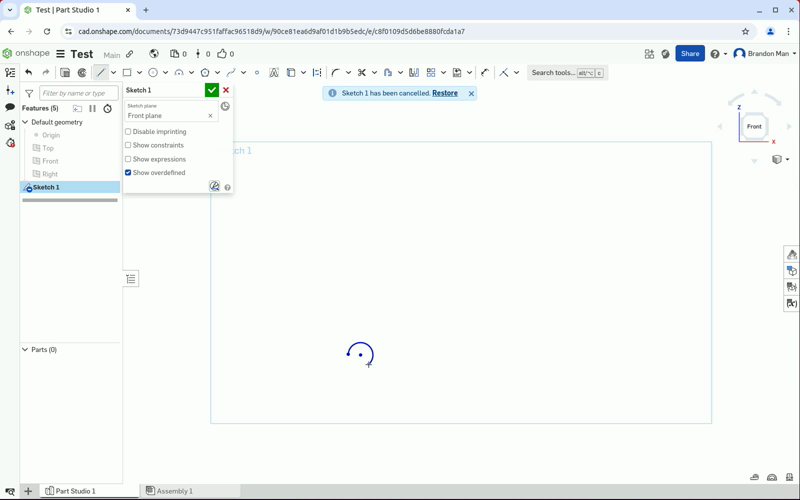
mouse_move(433, 306)
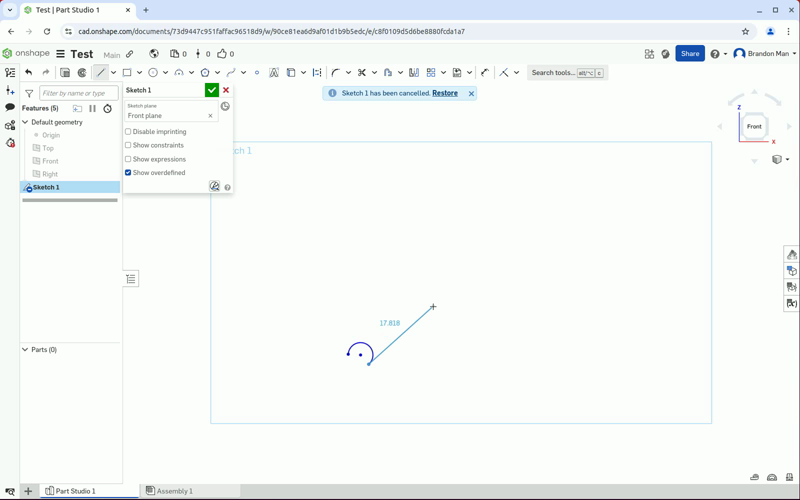
click(433, 306)
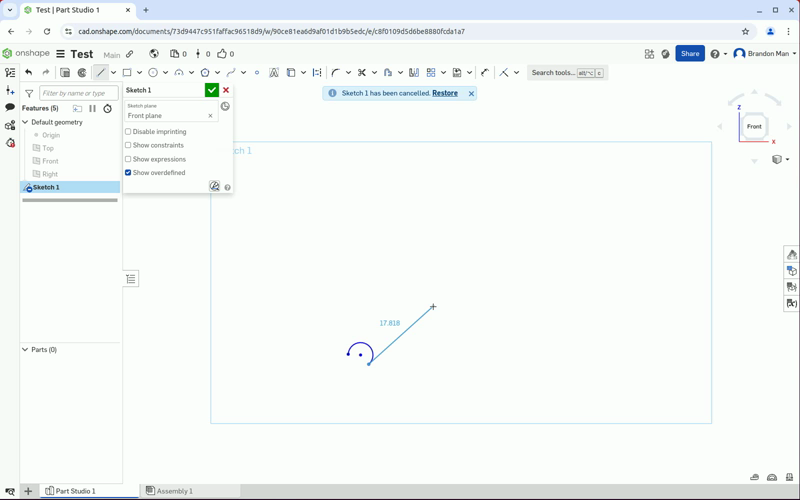
key_up(shift)
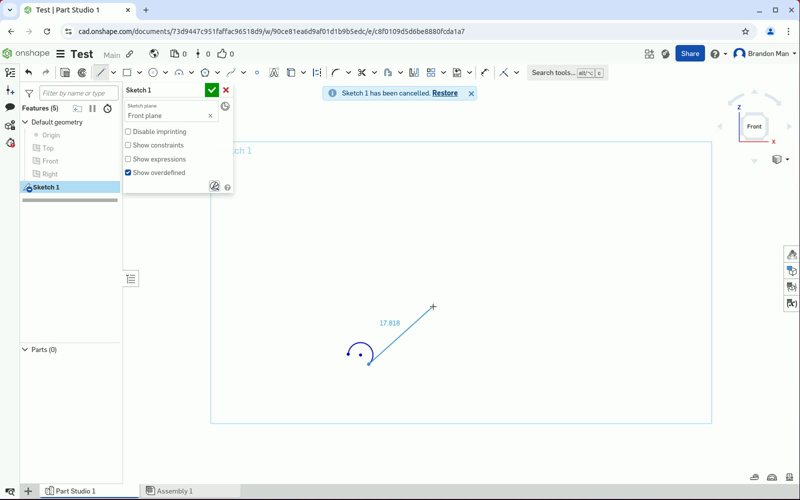
key(esc)
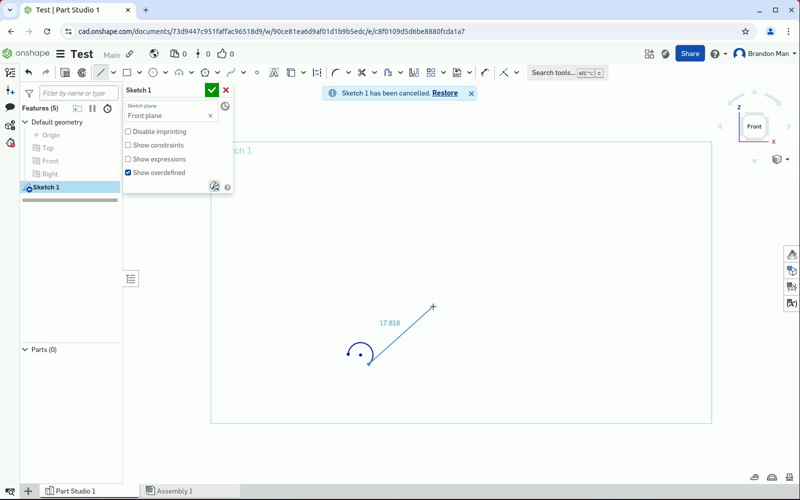
key(a)
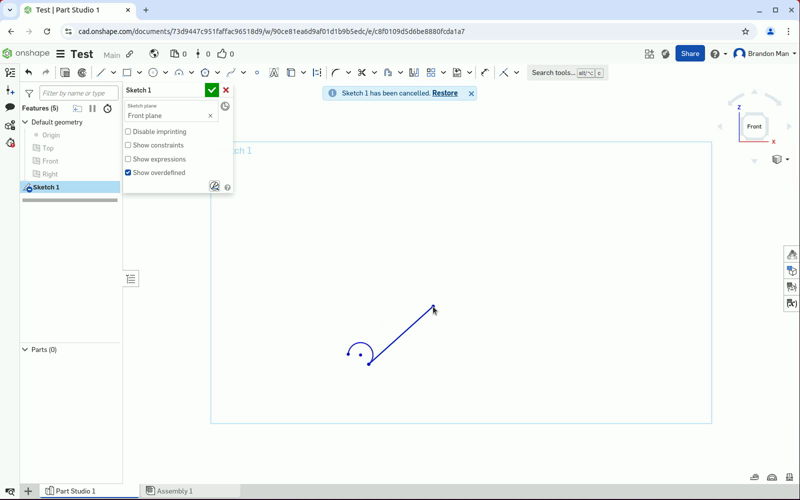
mouse_move(433, 306)
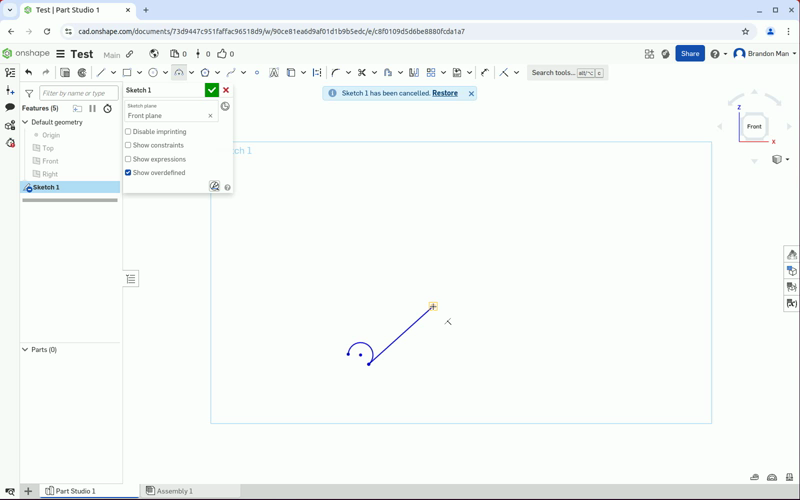
click(433, 306)
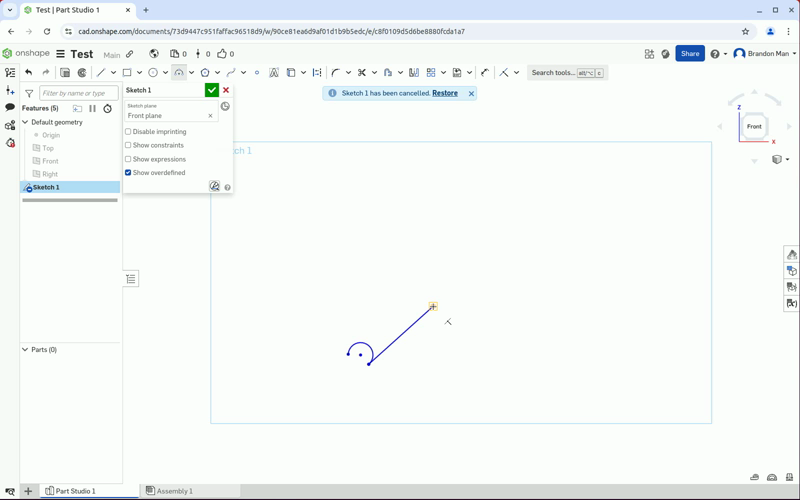
key_down(shift)
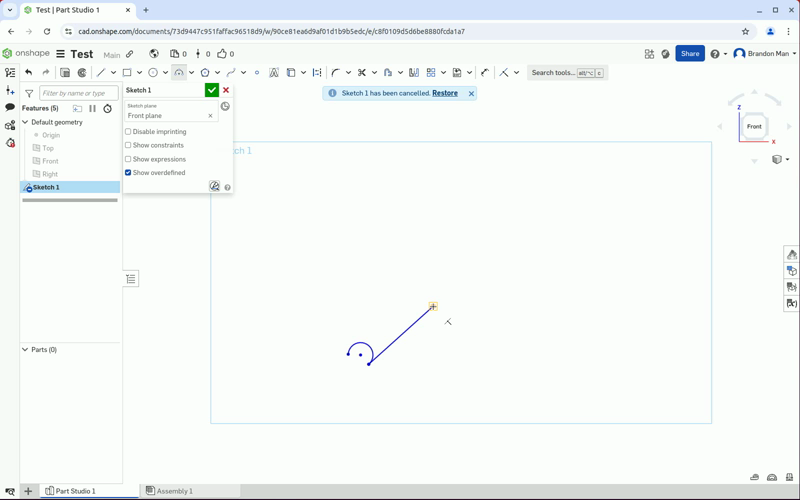
mouse_move(447, 305)
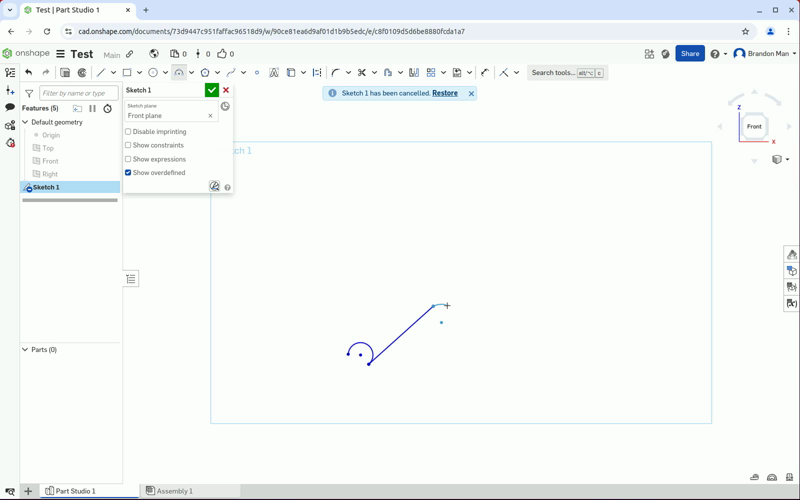
click(447, 305)
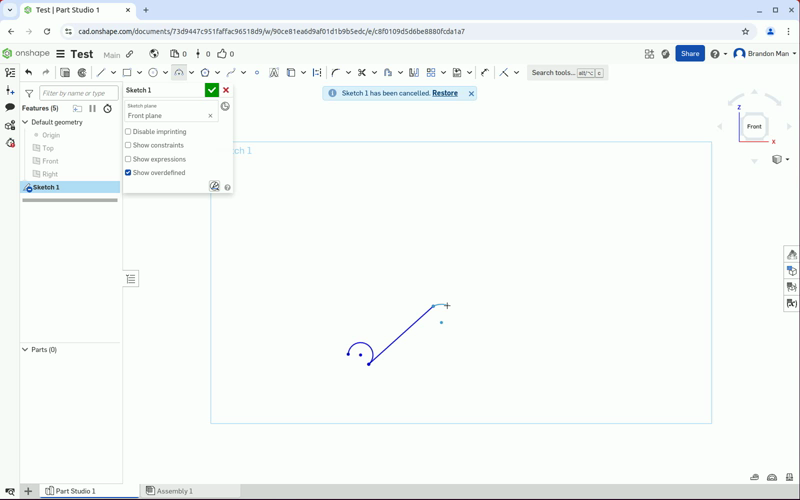
mouse_move(440, 303)
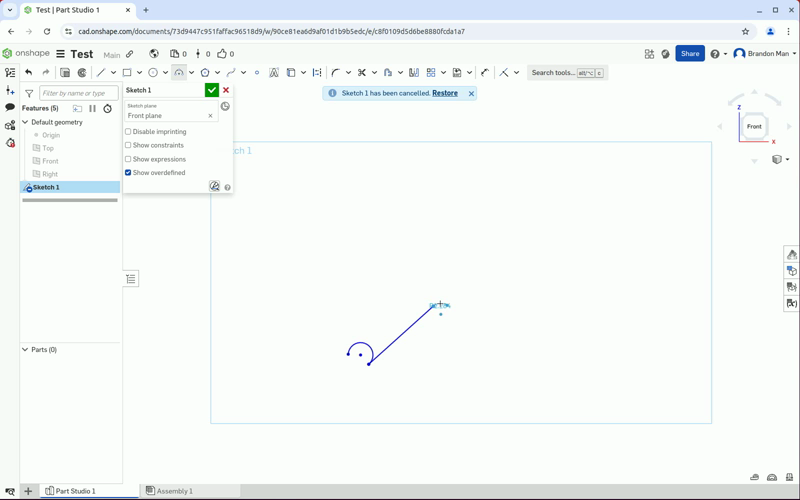
click(440, 303)
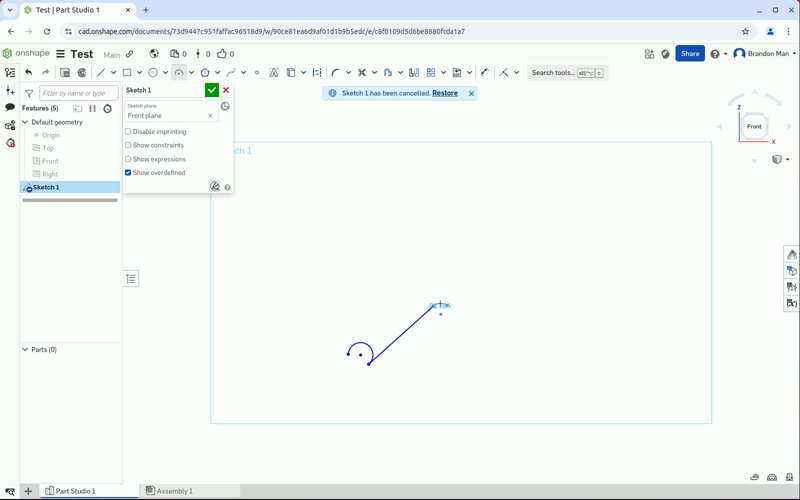
key_up(shift)
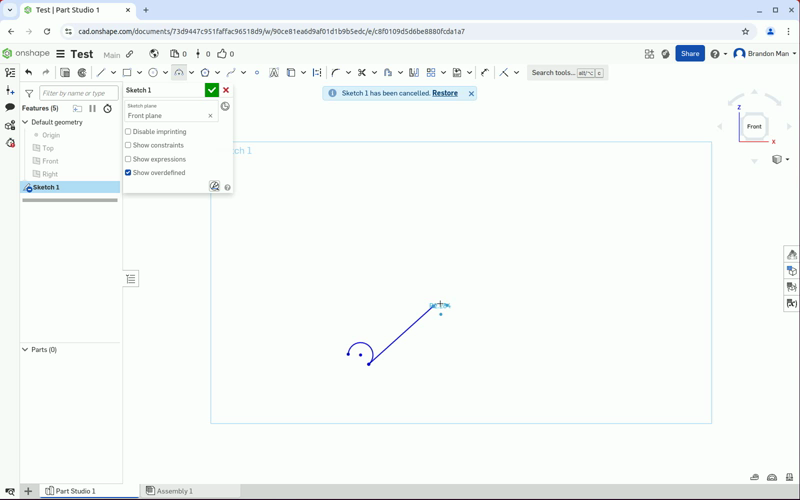
mouse_move(447, 305)
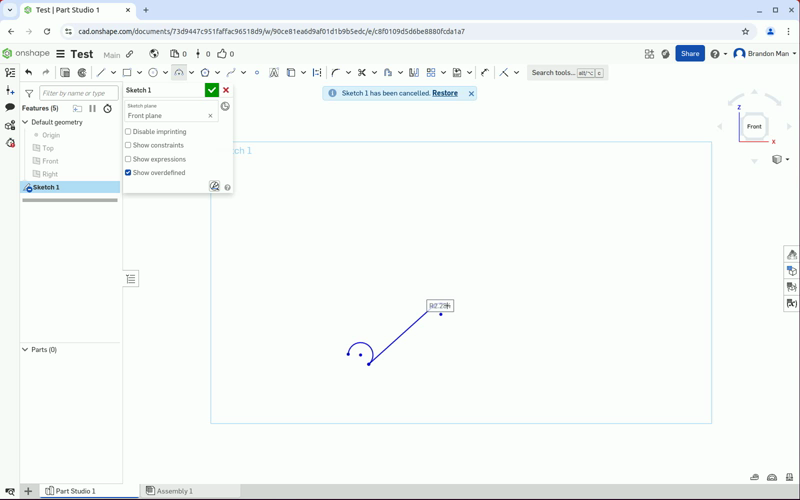
click(447, 305)
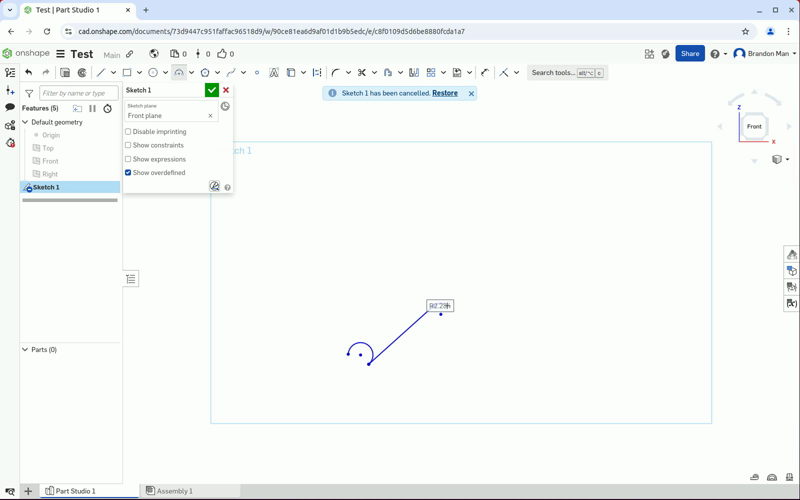
key_down(shift)
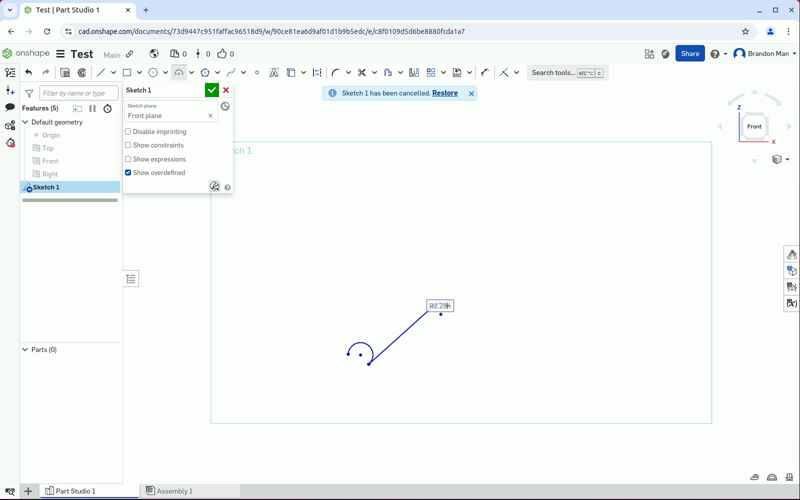
mouse_move(450, 259)
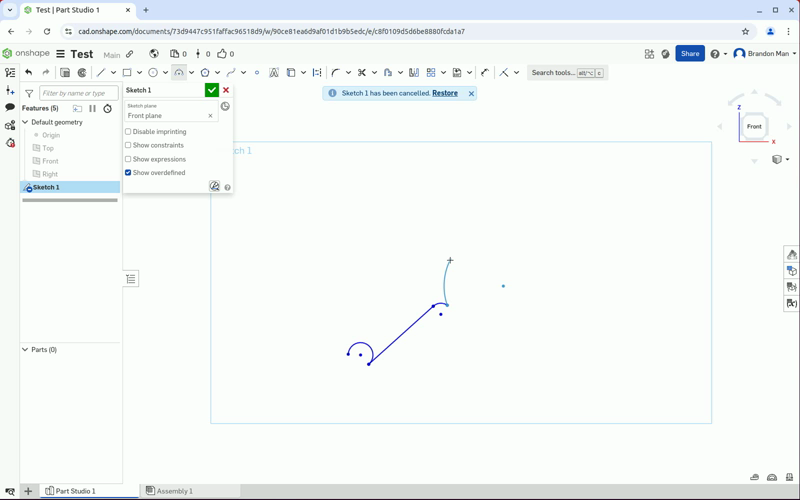
click(450, 259)
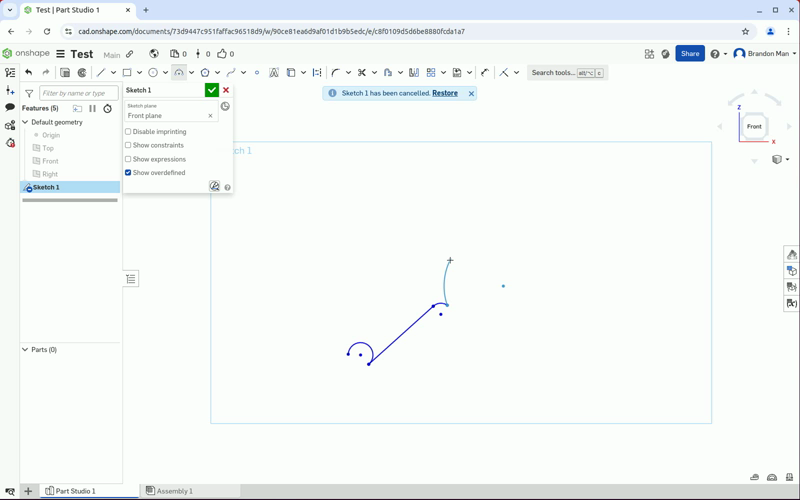
mouse_move(434, 281)
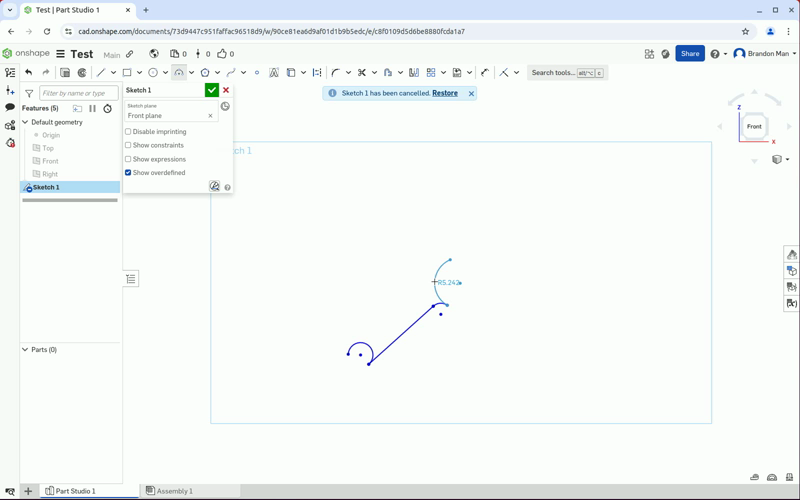
click(434, 281)
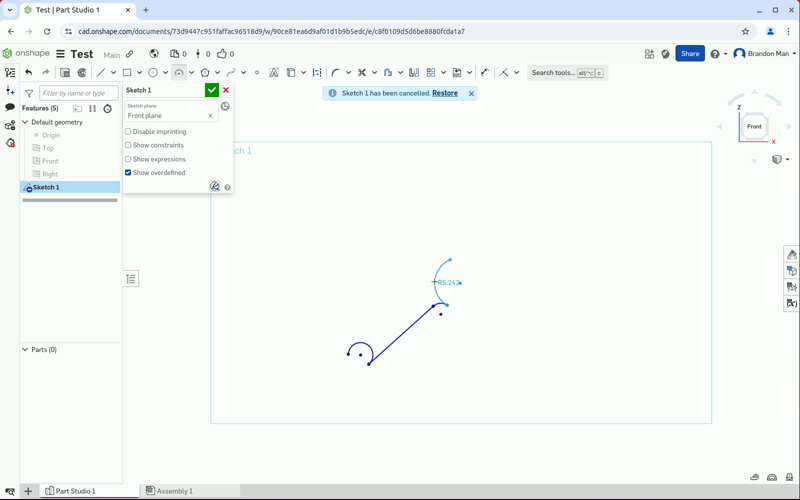
key_up(shift)
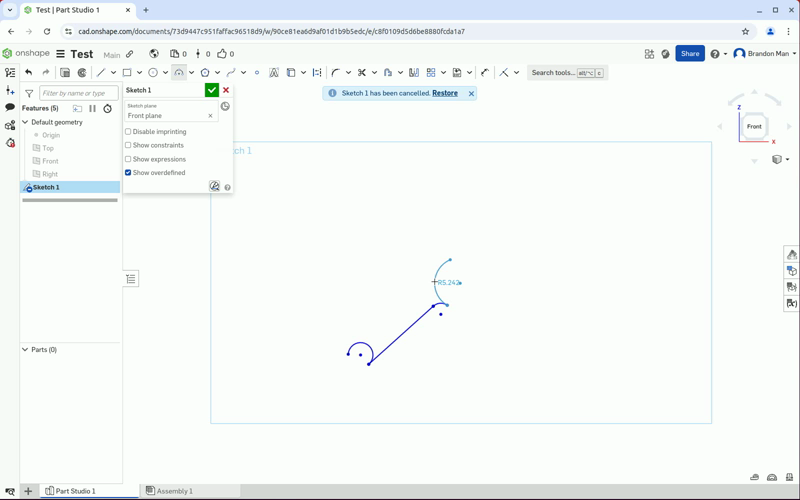
key(esc)
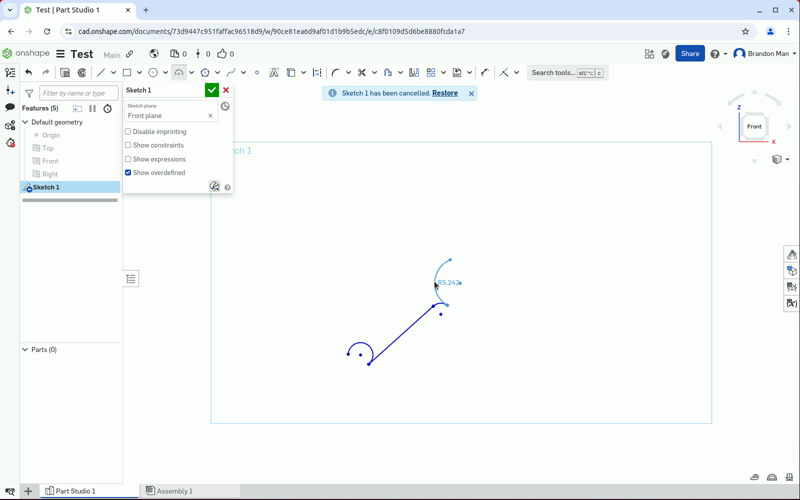
key(l)
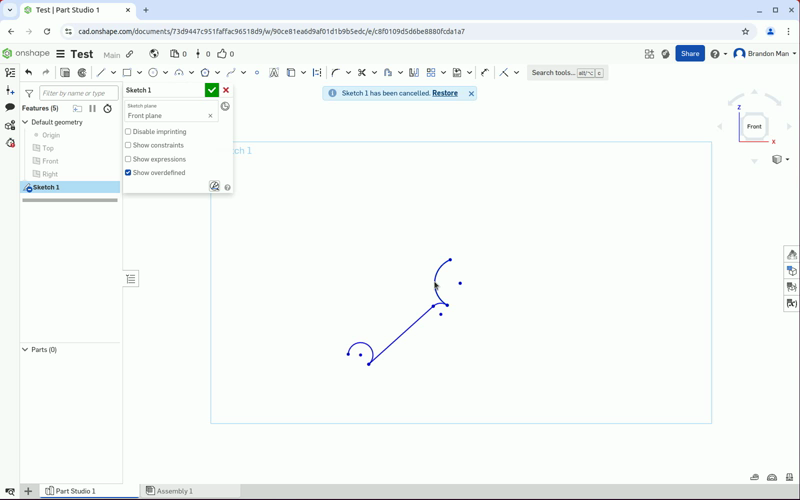
mouse_move(450, 259)
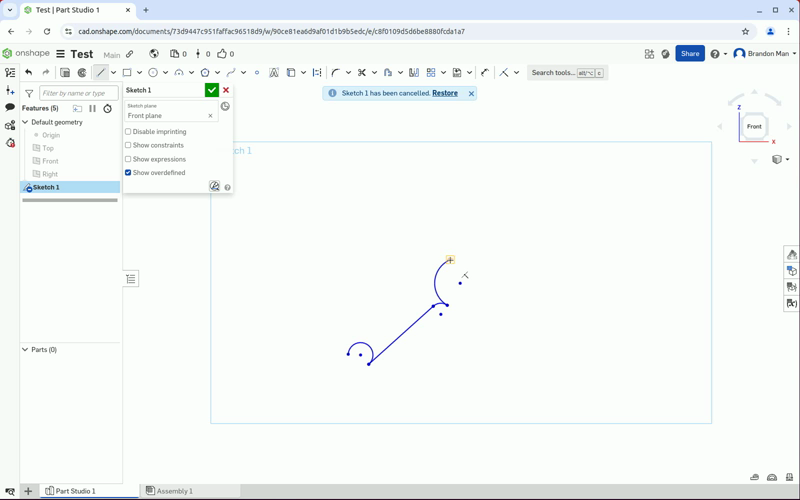
click(450, 259)
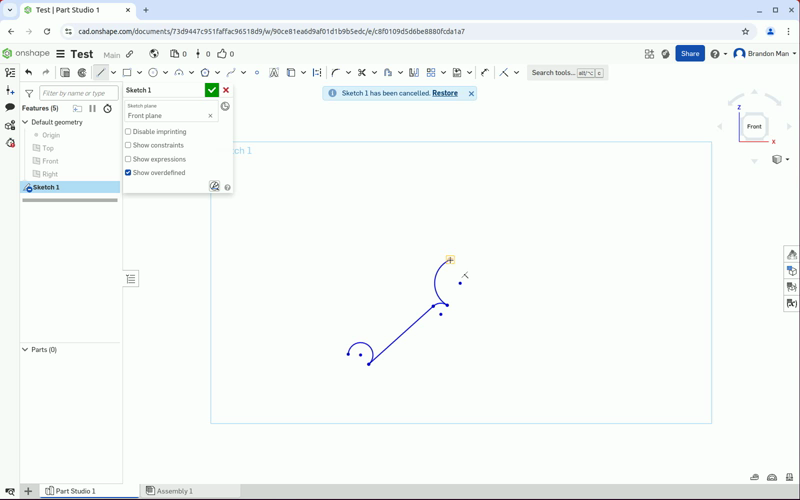
key_down(shift)
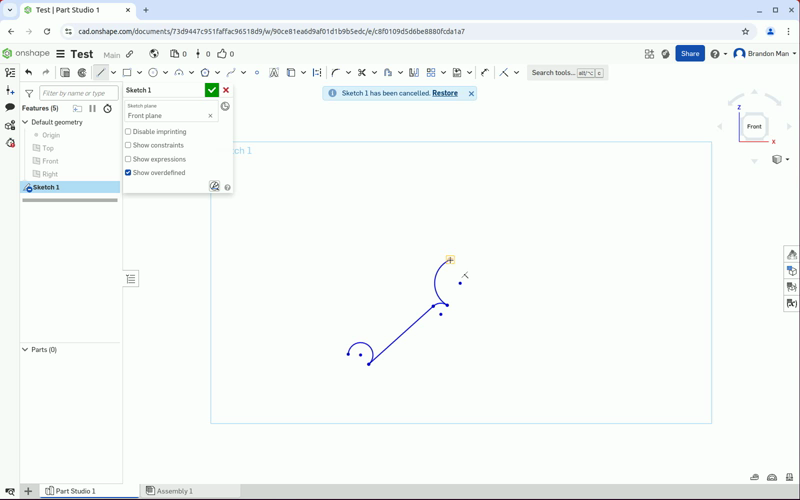
mouse_move(355, 301)
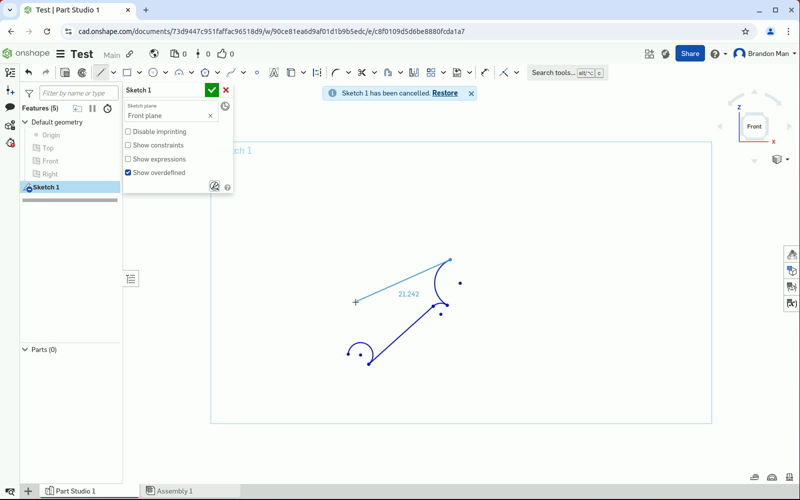
click(355, 301)
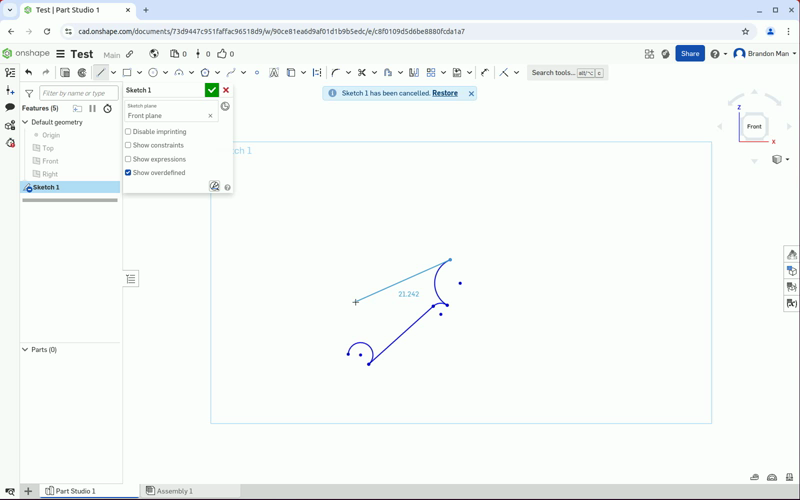
key_up(shift)
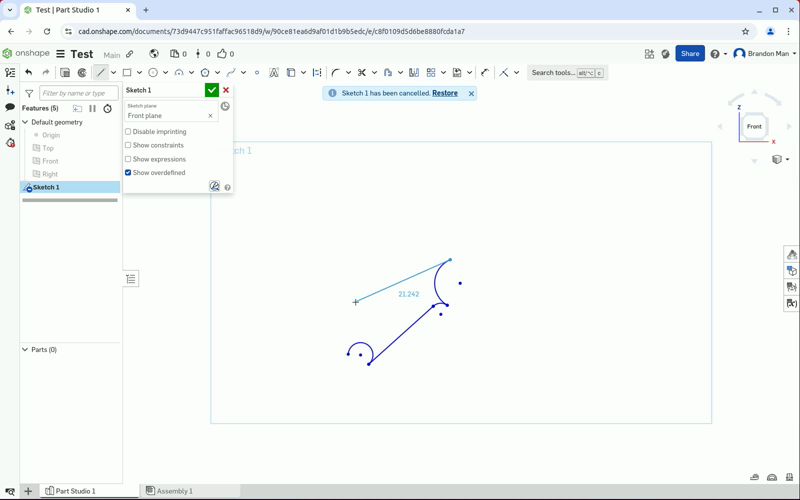
key(esc)
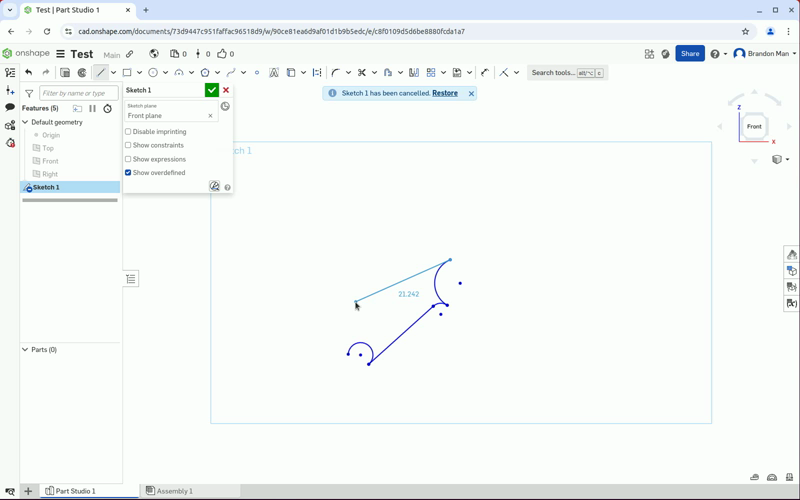
key(a)
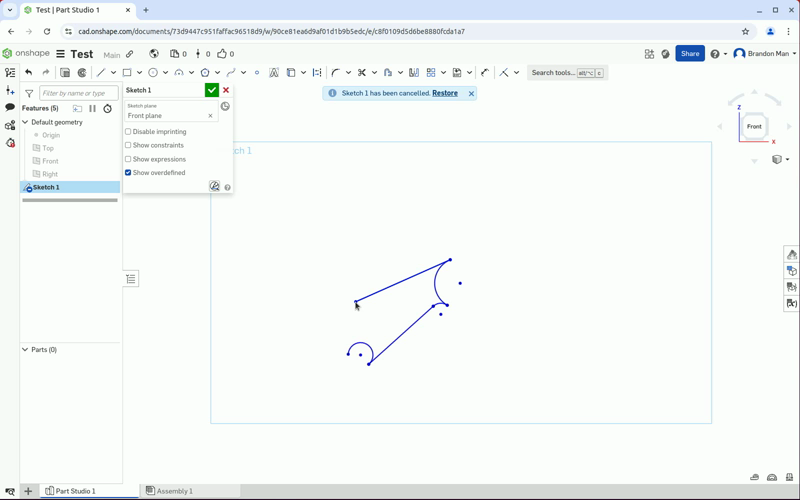
mouse_move(355, 301)
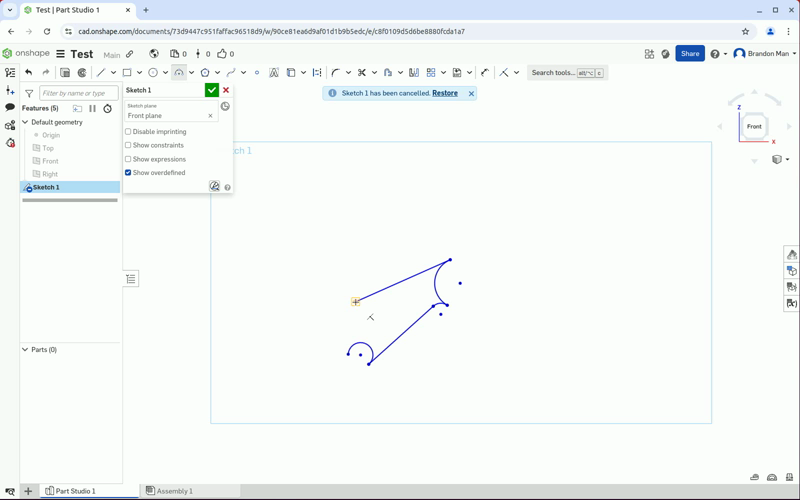
click(355, 301)
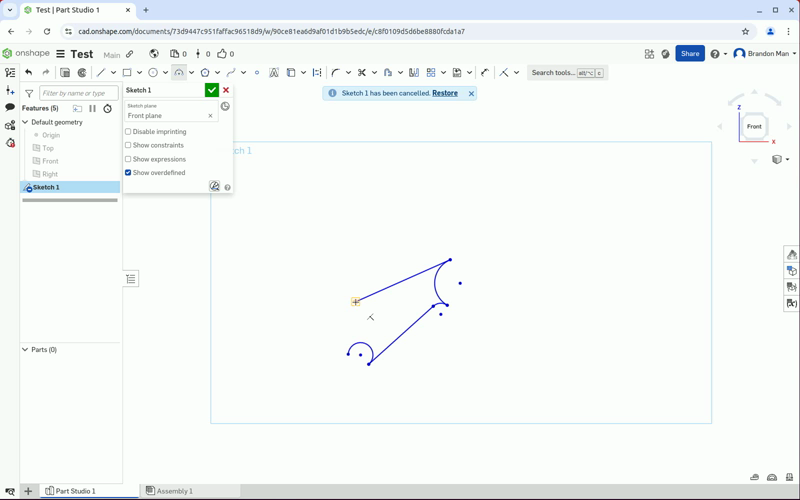
key_down(shift)
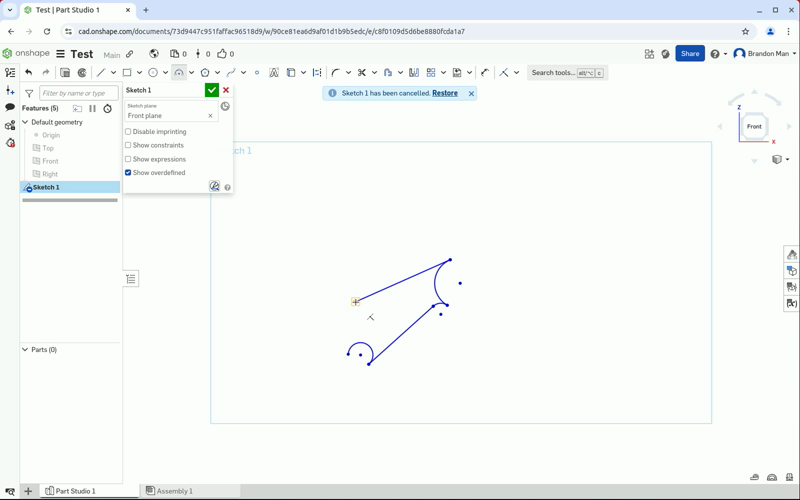
mouse_move(348, 313)
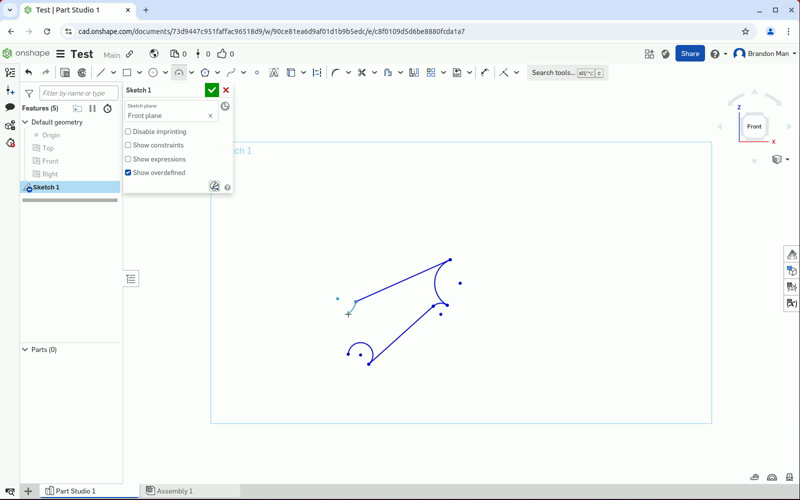
click(348, 313)
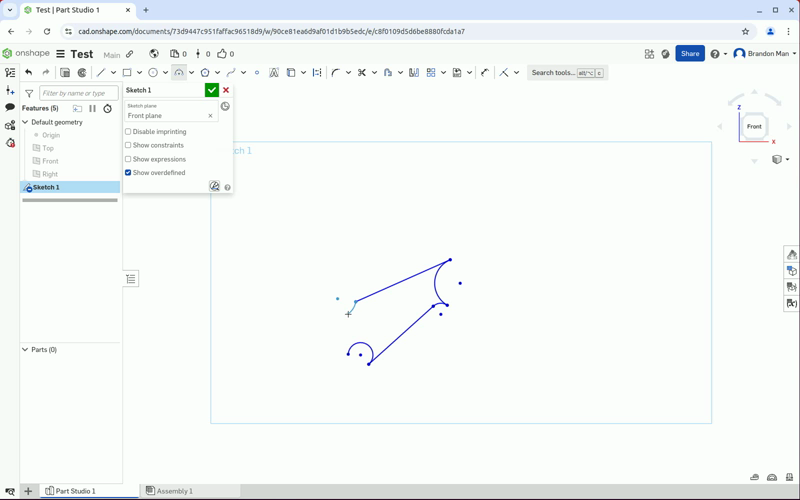
mouse_move(371, 320)
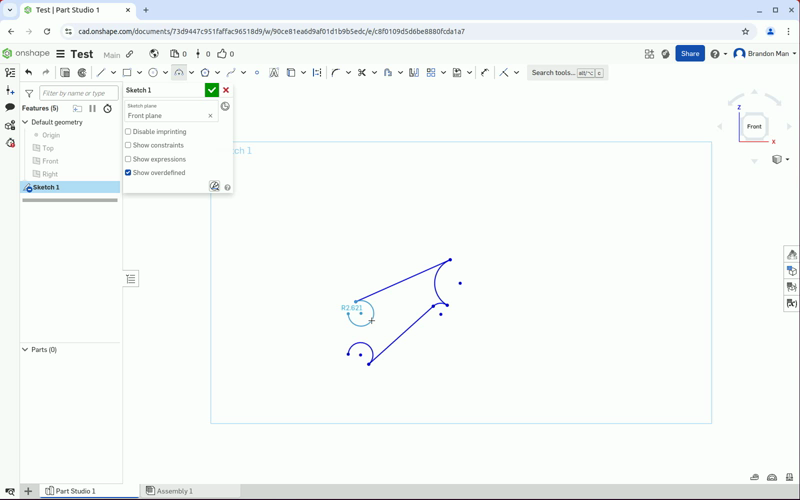
click(371, 320)
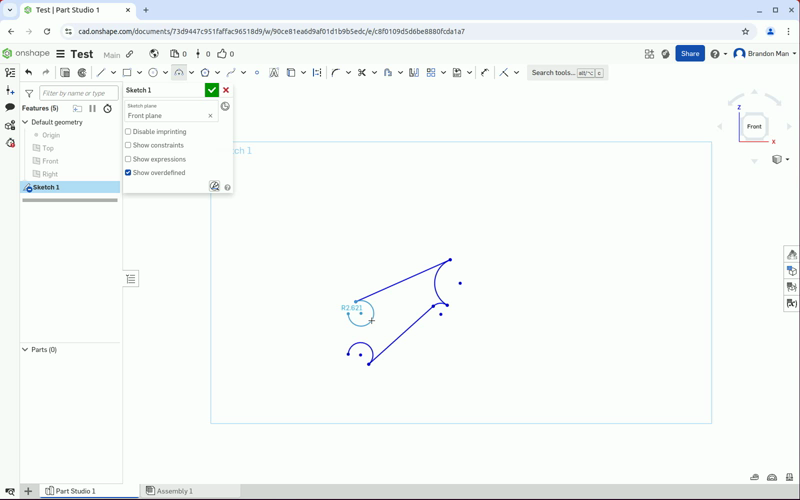
key_up(shift)
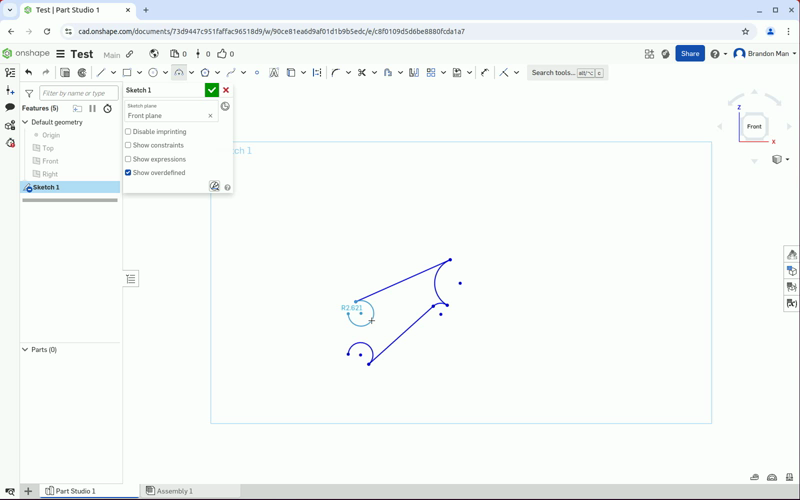
key(esc)
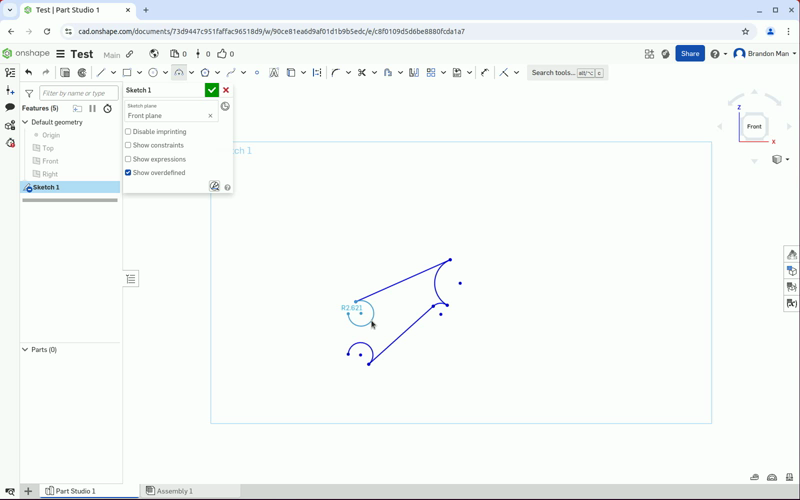
key(l)
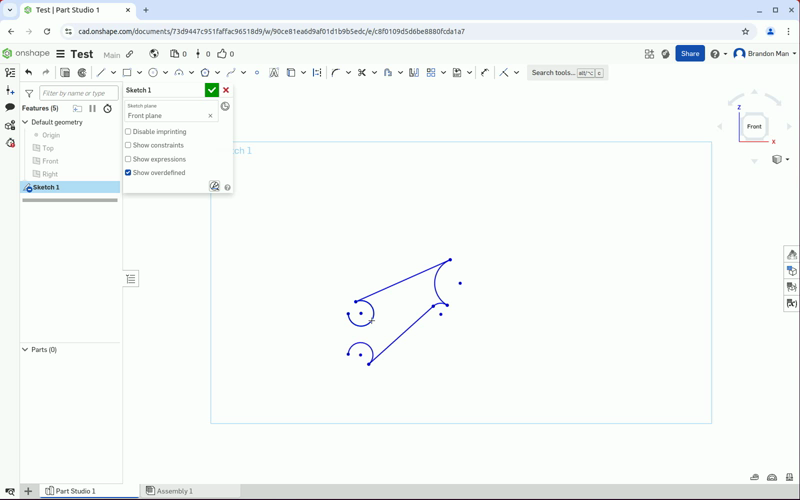
mouse_move(348, 313)
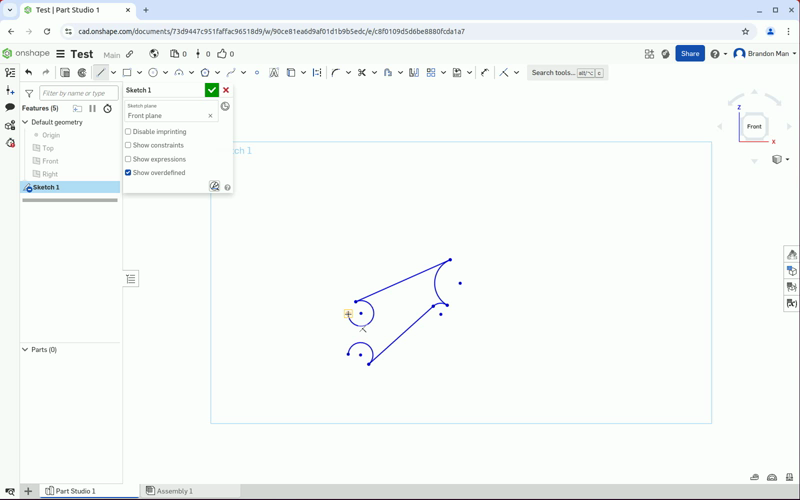
click(348, 313)
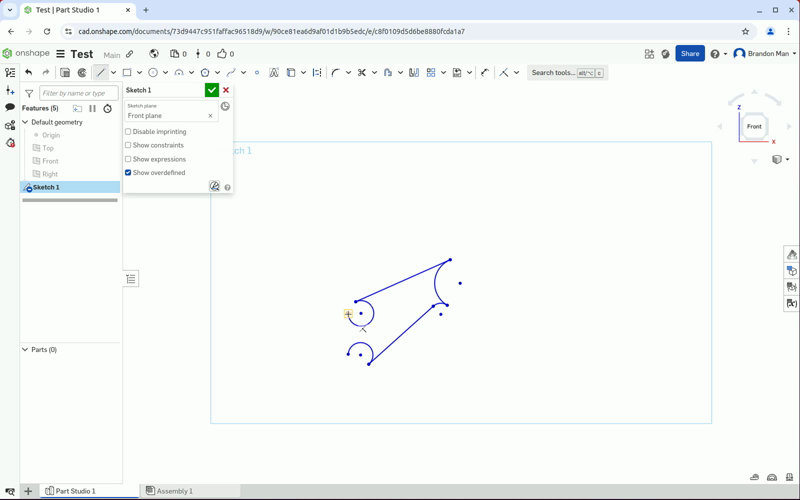
mouse_move(378, 313)
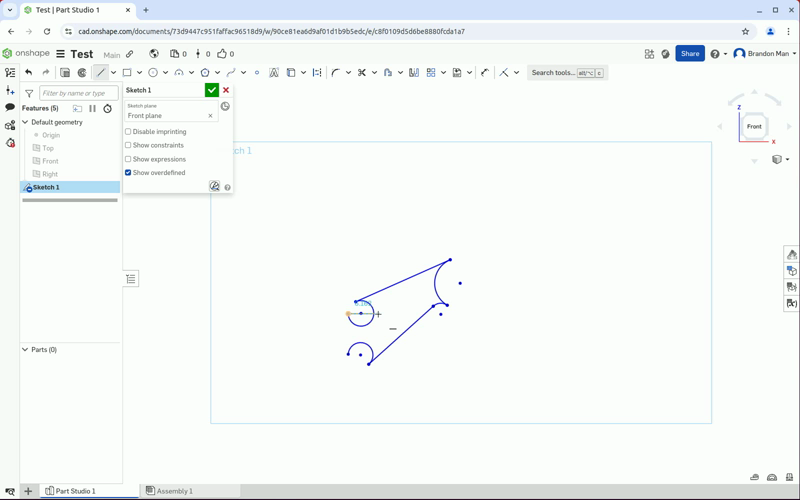
key_down(shift)
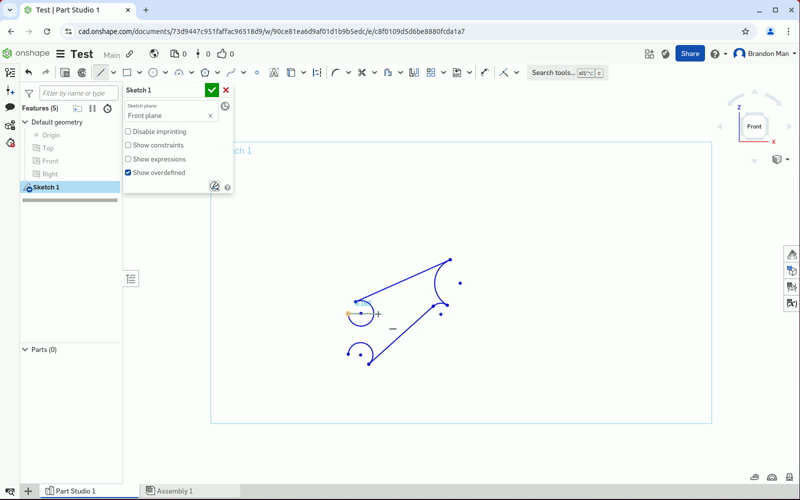
mouse_move(348, 354)
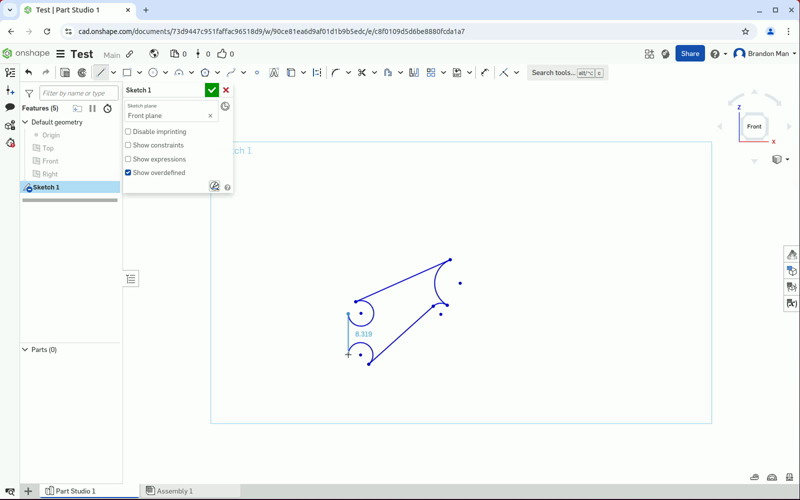
key_up(shift)
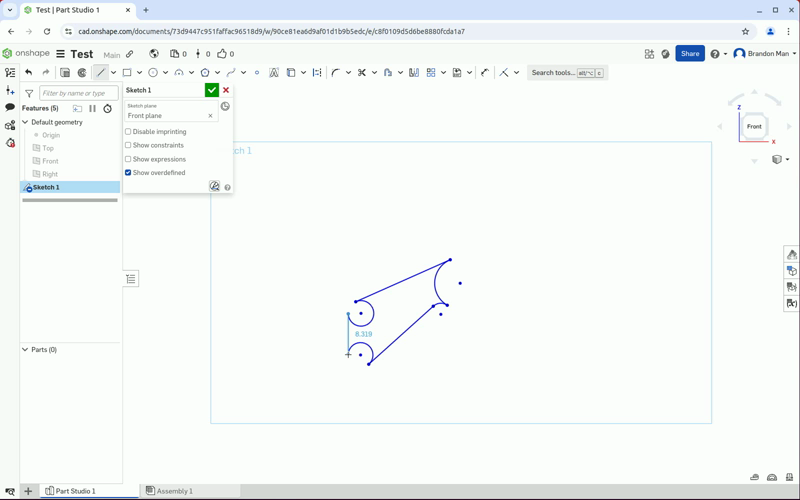
click(348, 354)
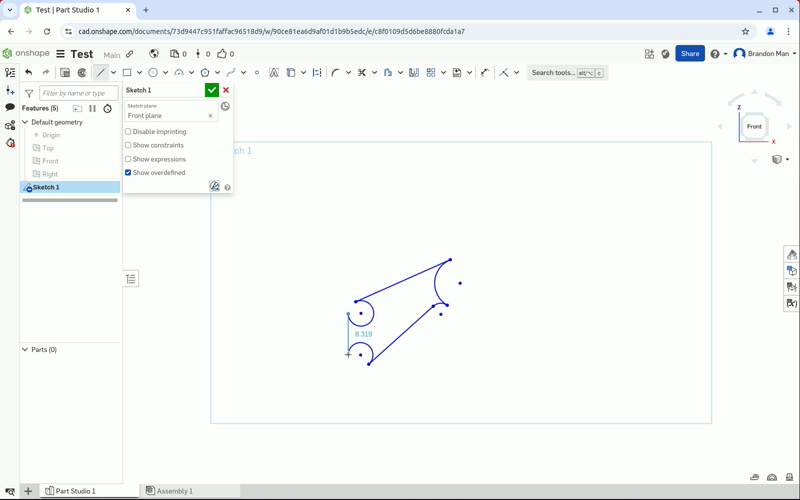
key(esc)
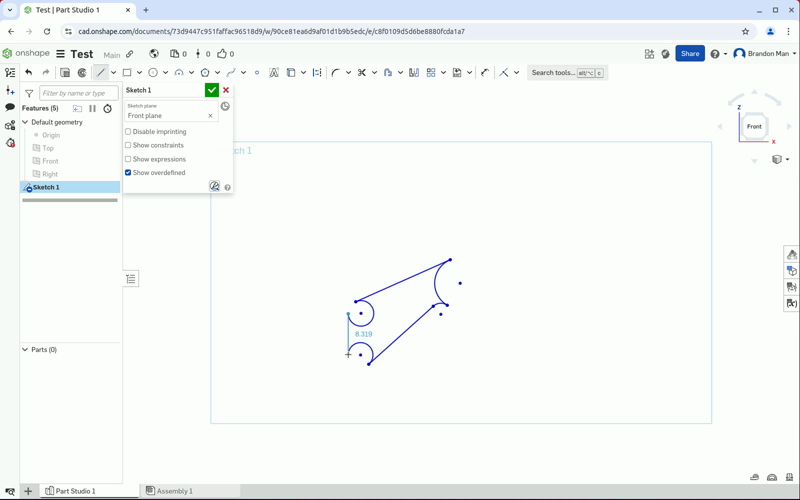
mouse_move(419, 285)
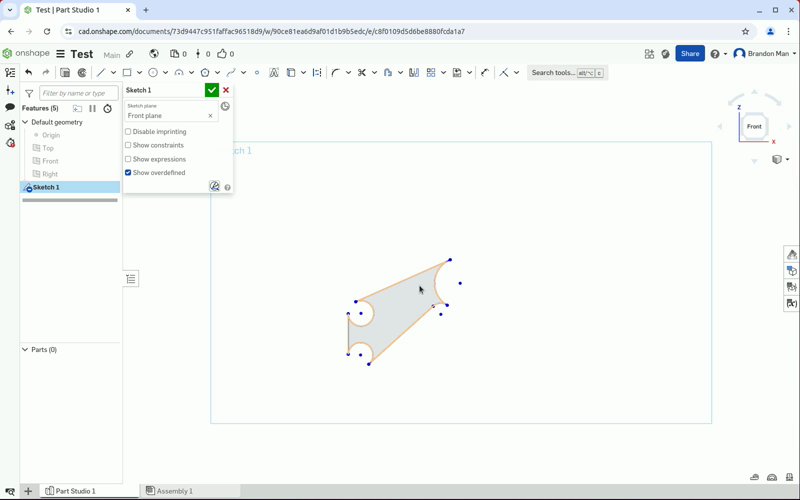
click(419, 285)
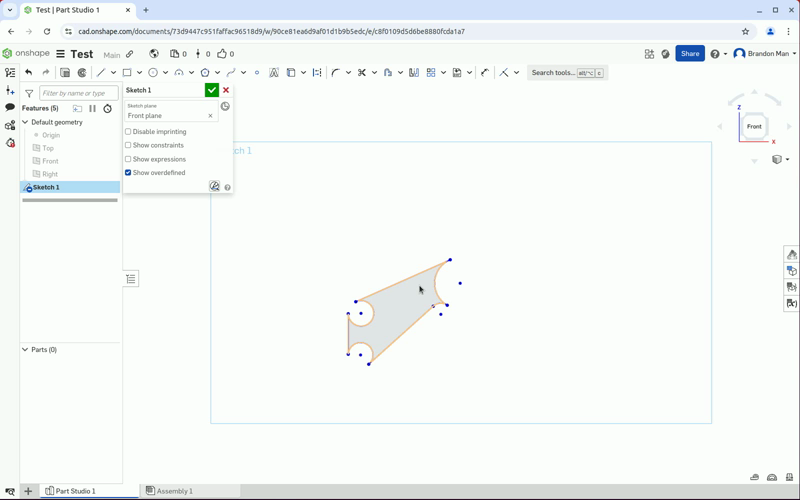
mouse_move(73, 352)
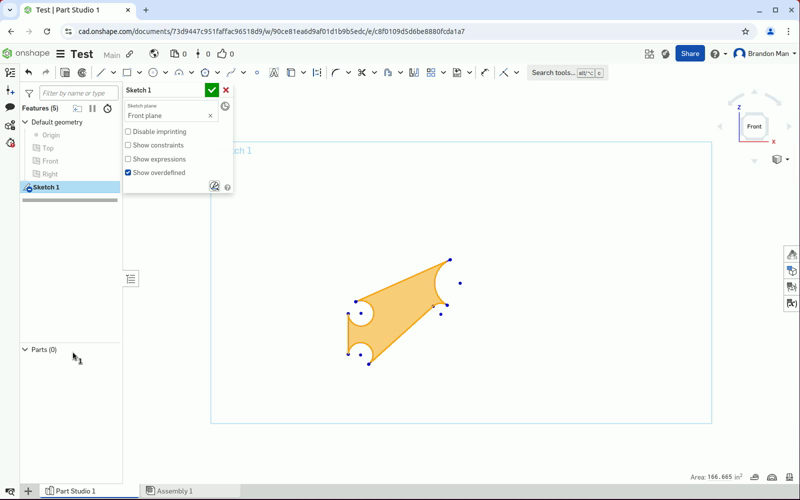
key(shift+y)
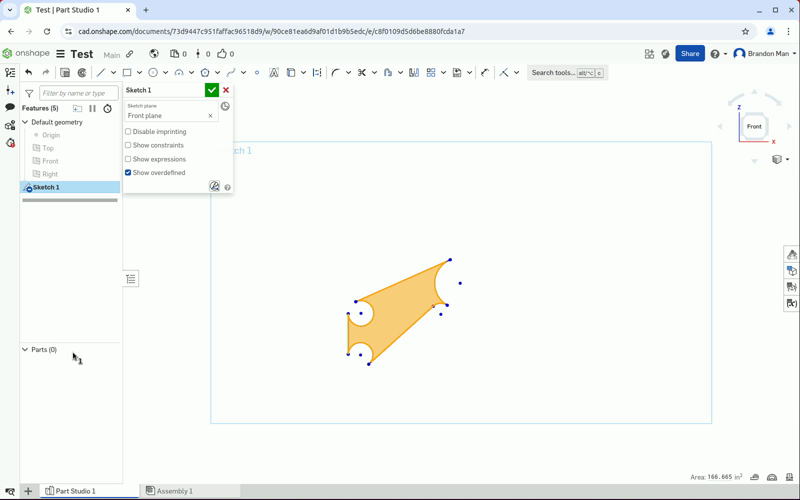
key(shift+e)
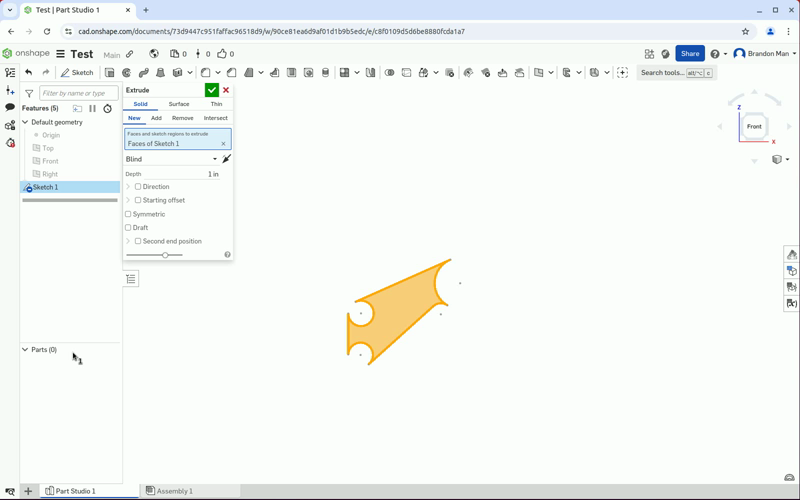
mouse_move(143, 106)
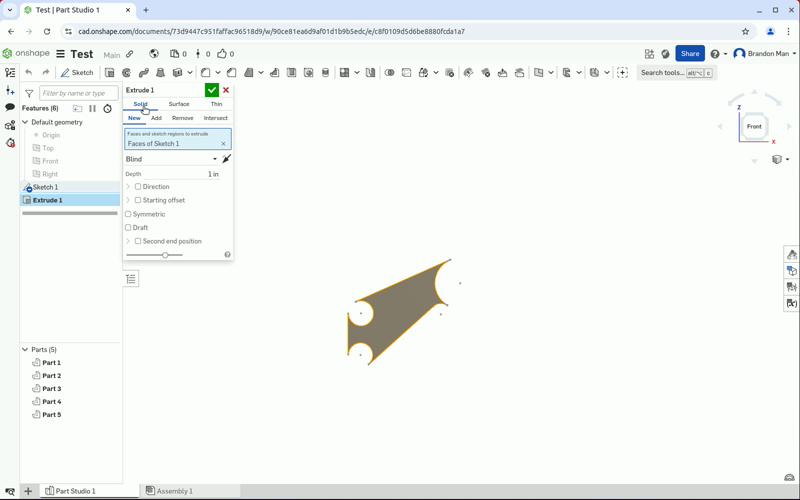
click(143, 106)
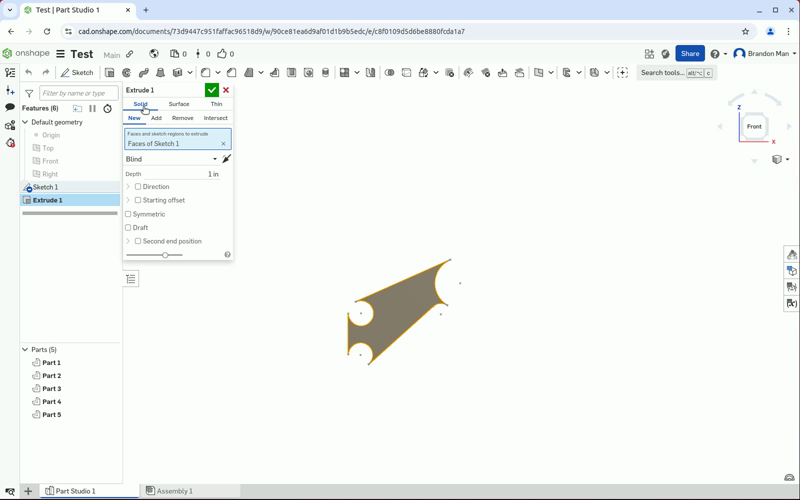
mouse_move(137, 120)
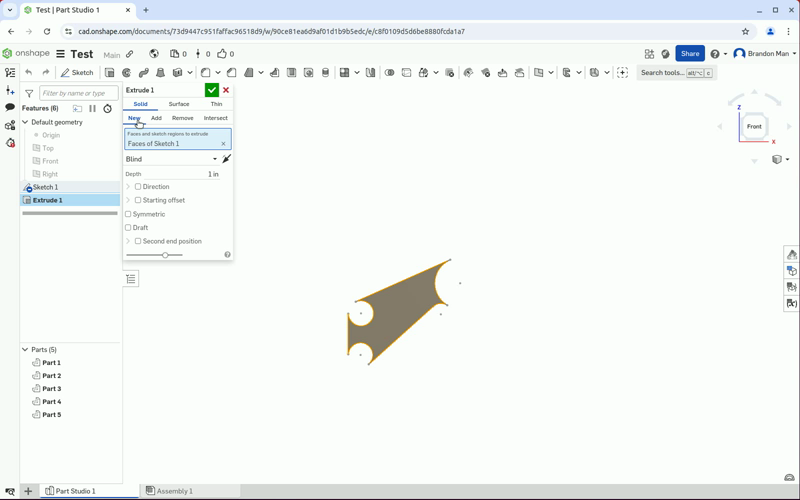
click(137, 120)
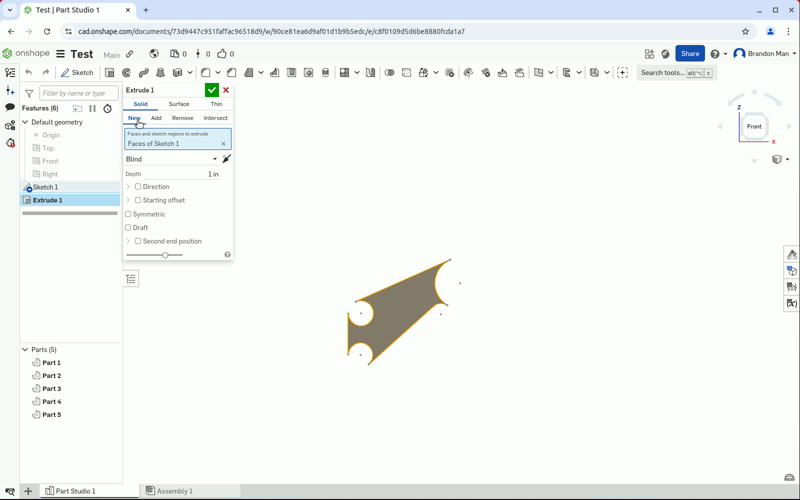
key(tab, 4)
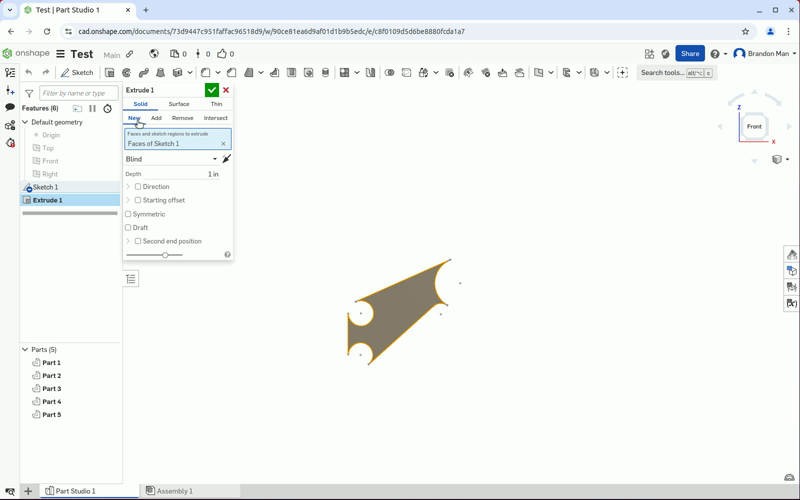
text(2.408)
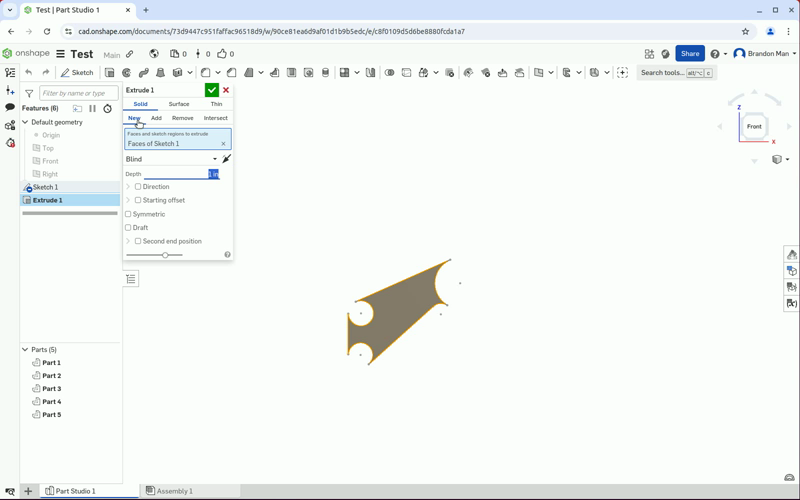
key(tab, 3)
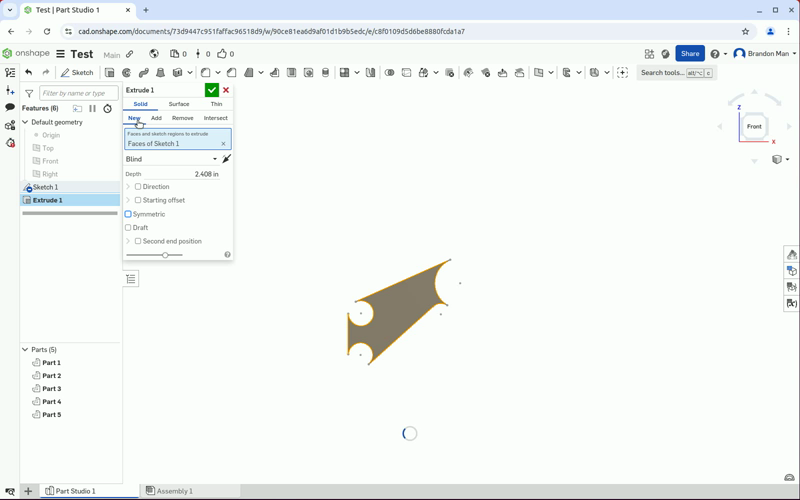
key(space)
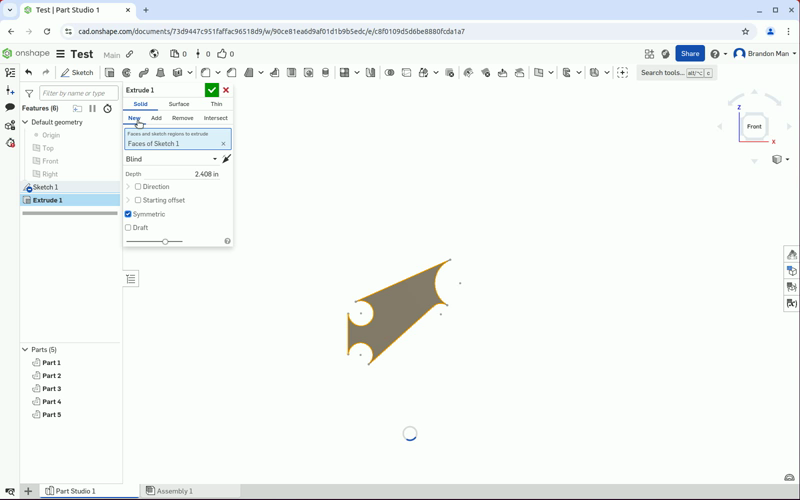
key(enter)
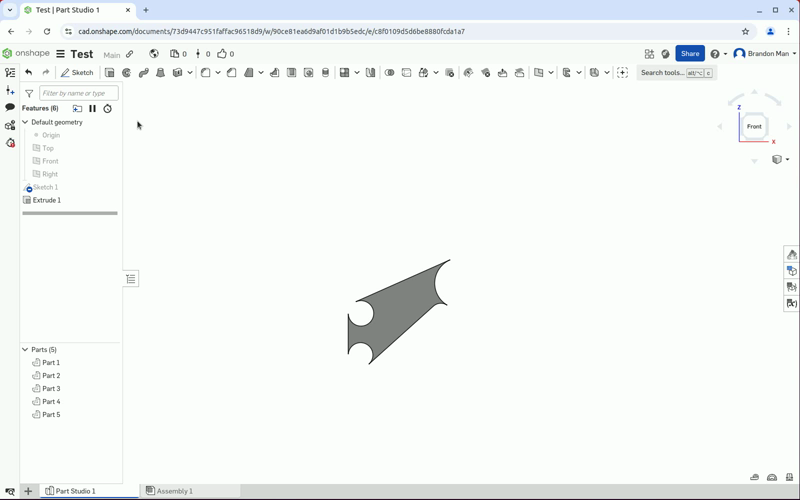
key(shift+h)
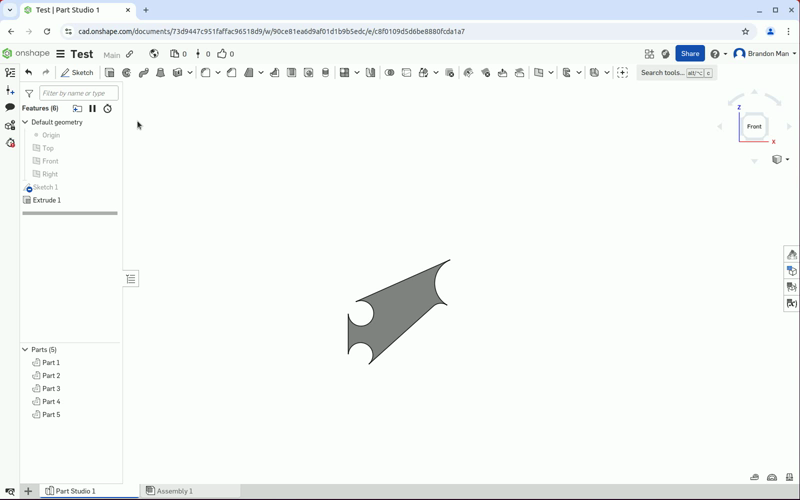
key(shift+h)
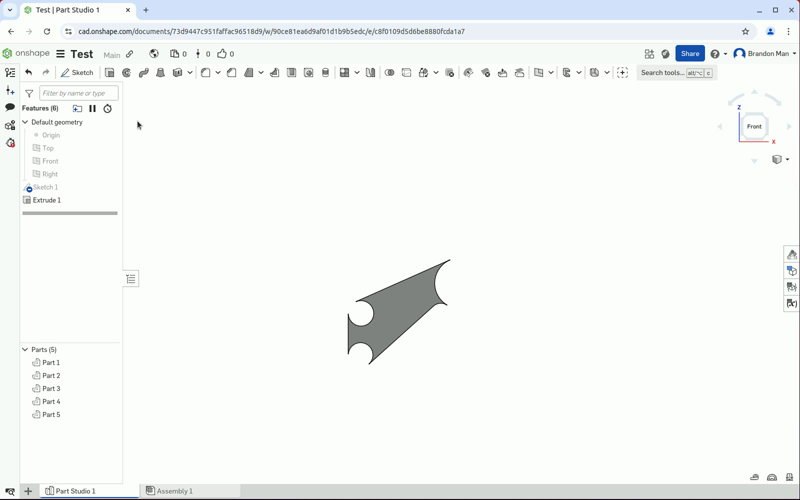
mouse_move(73, 189)
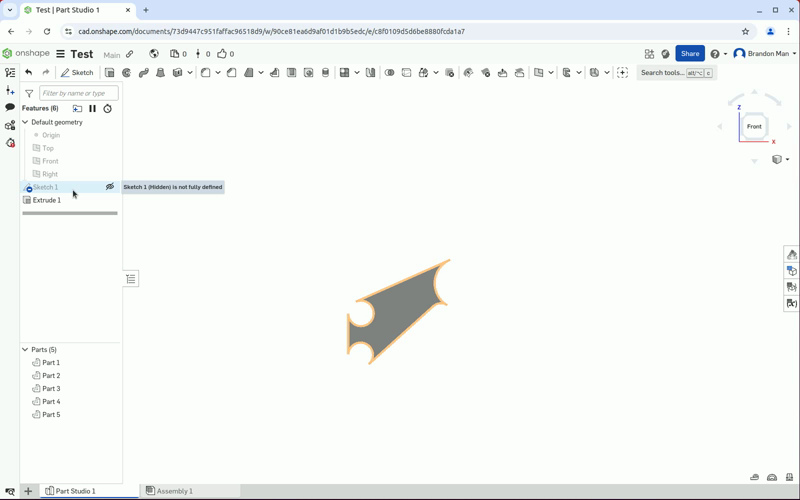
click(73, 189)
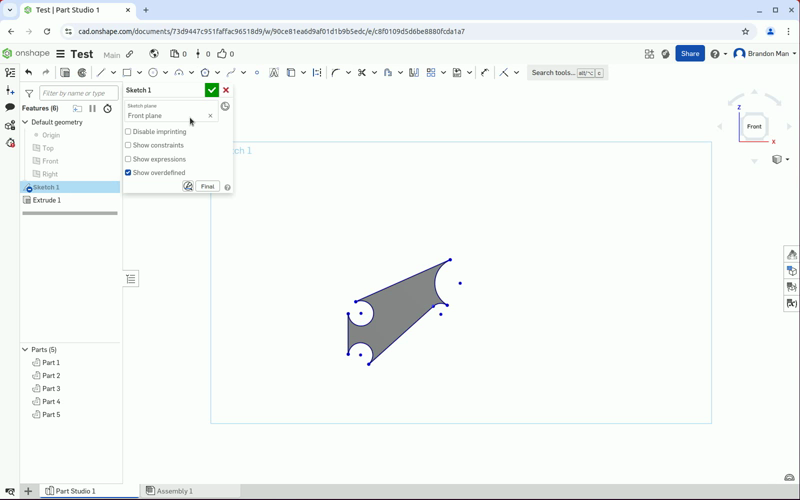
mouse_move(229, 92)
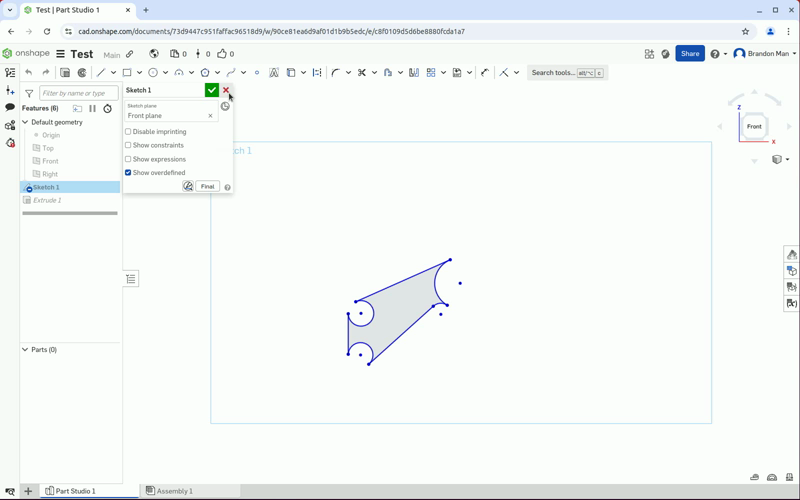
click(229, 92)
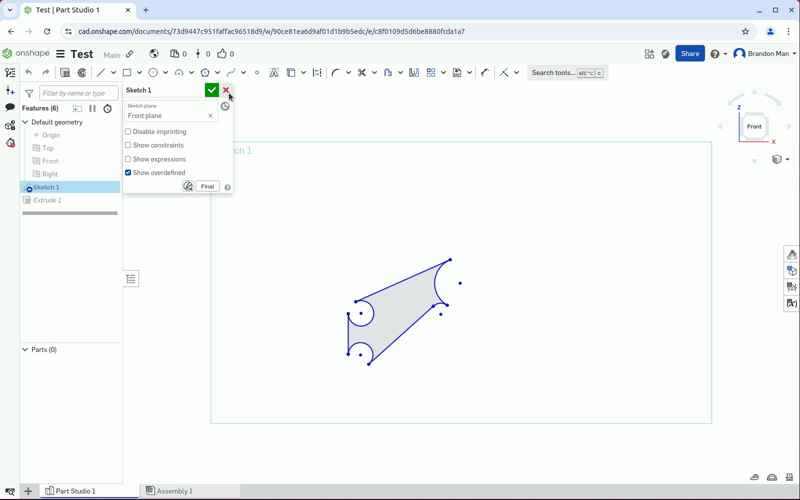
key(shift+s)
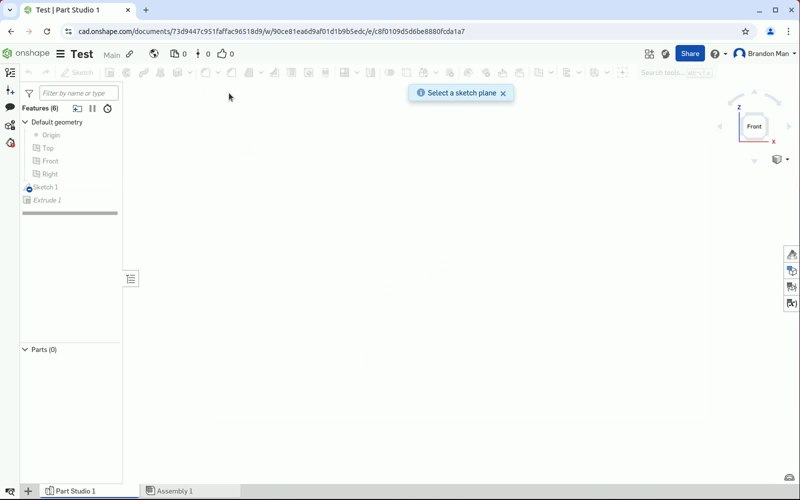
mouse_move(73, 163)
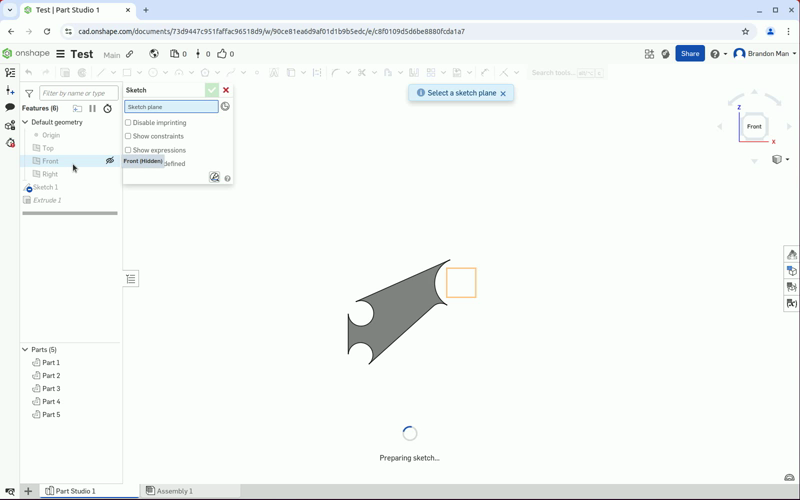
click(73, 163)
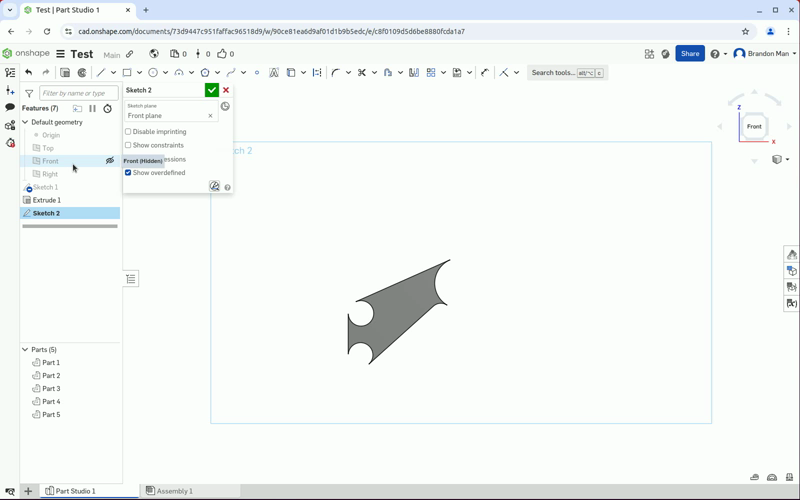
mouse_move(73, 352)
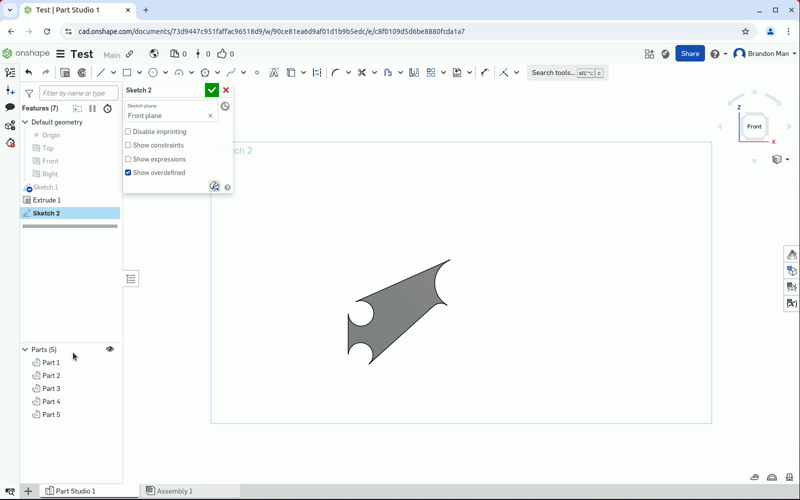
key(y)
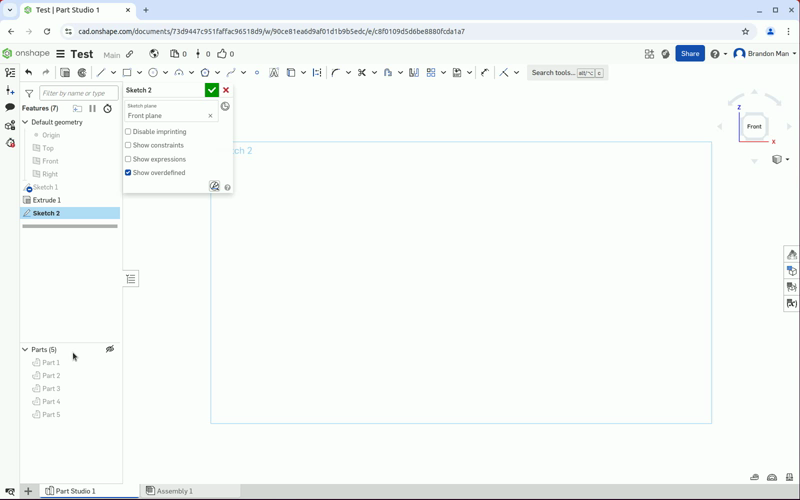
key(c)
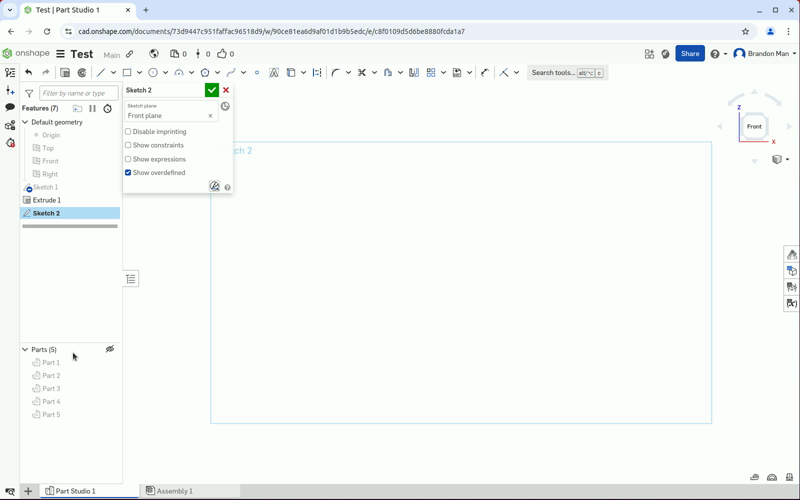
key_down(shift)
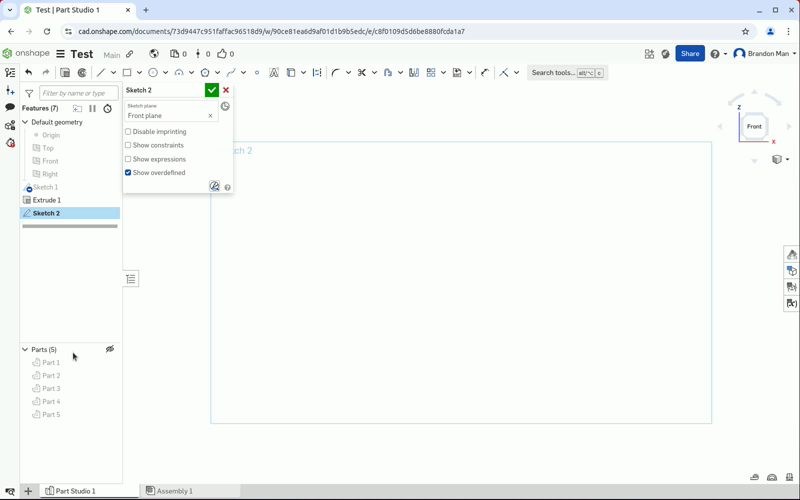
mouse_move(461, 282)
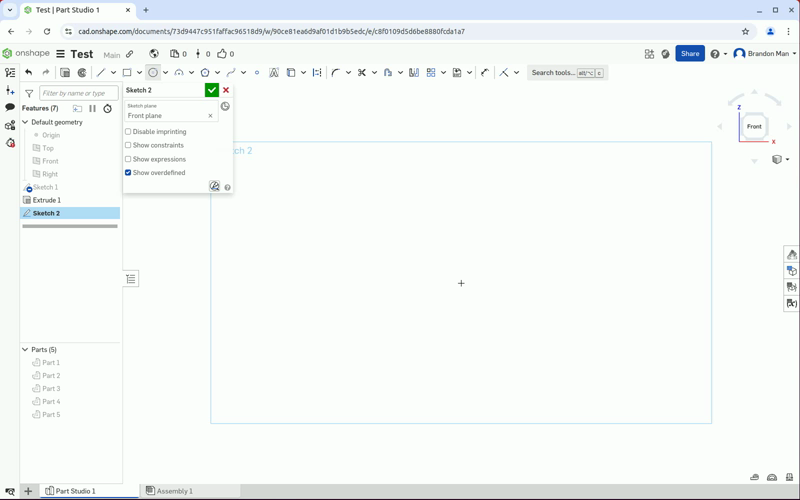
click(461, 282)
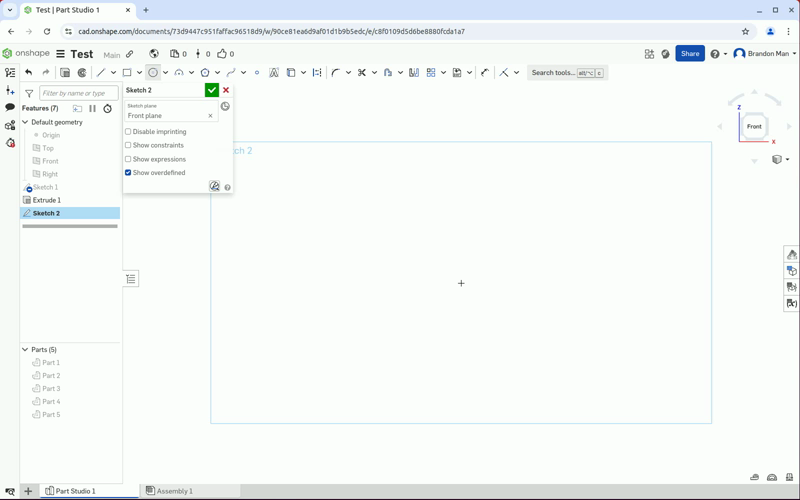
key_up(shift)
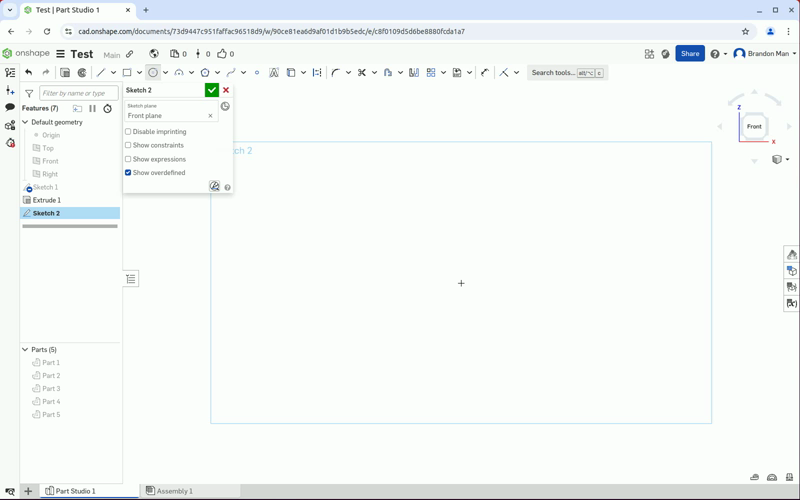
mouse_move(487, 282)
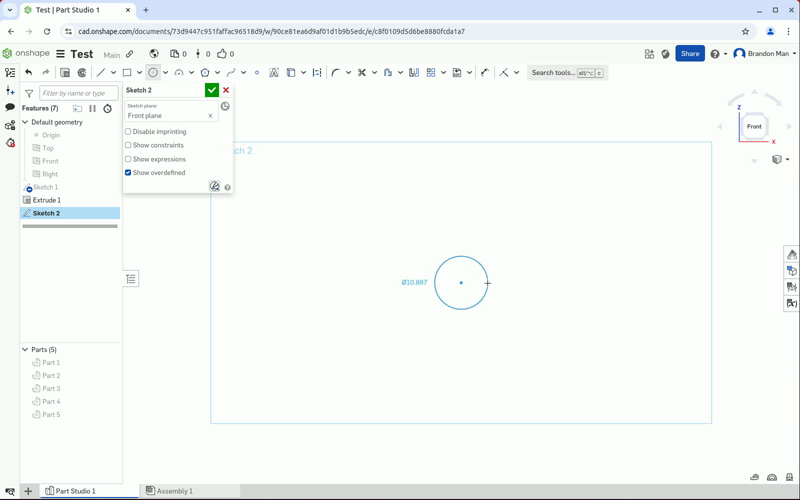
click(487, 282)
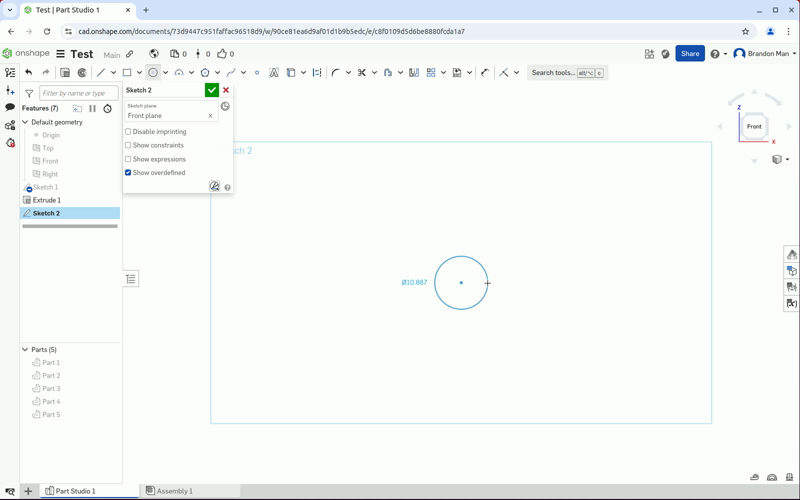
key(esc)
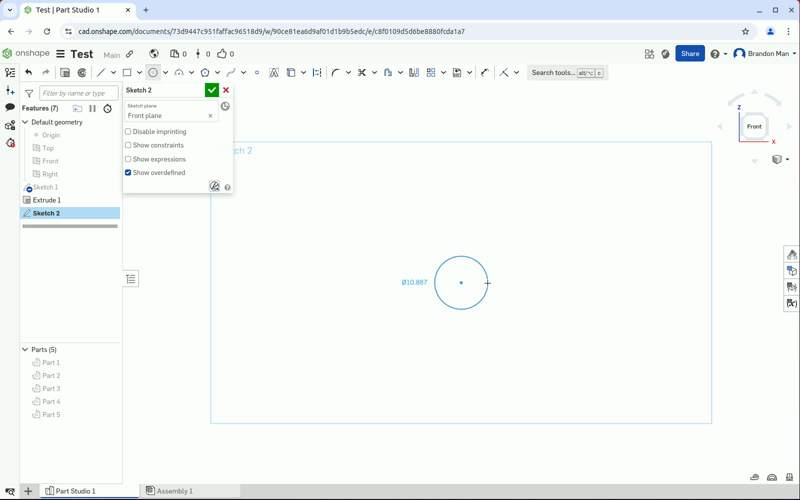
key(c)
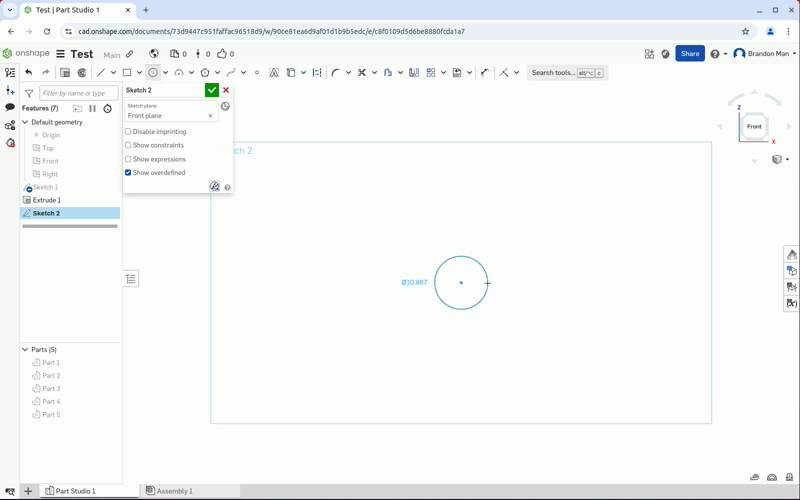
key_down(shift)
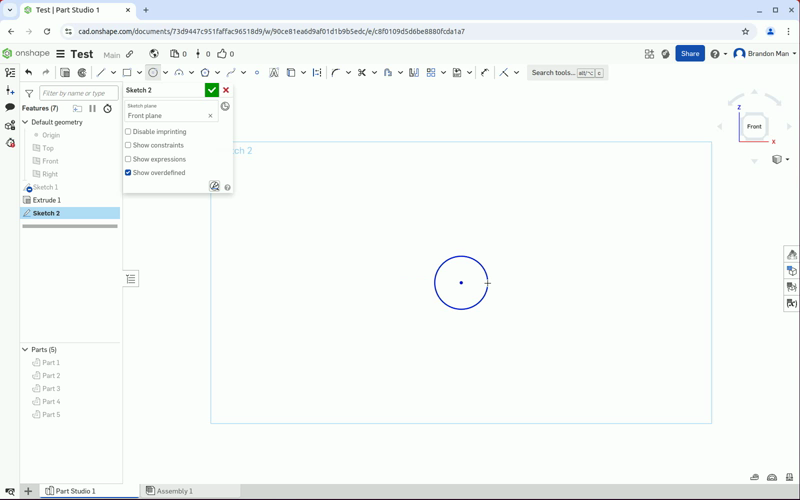
mouse_move(461, 282)
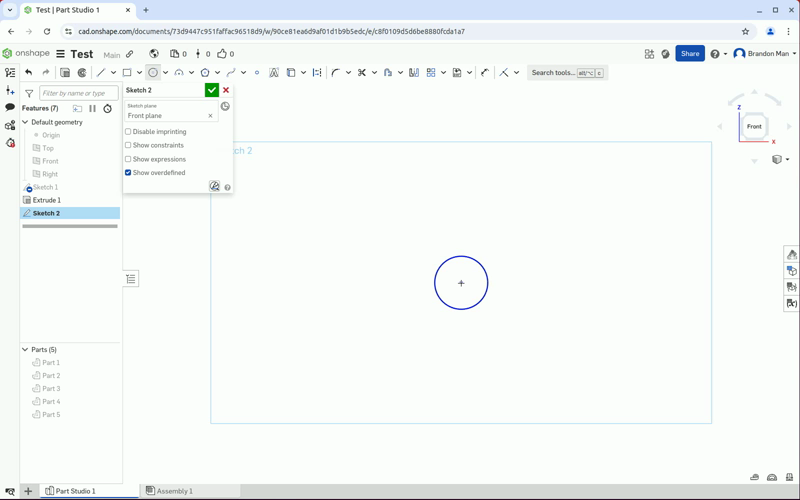
click(461, 282)
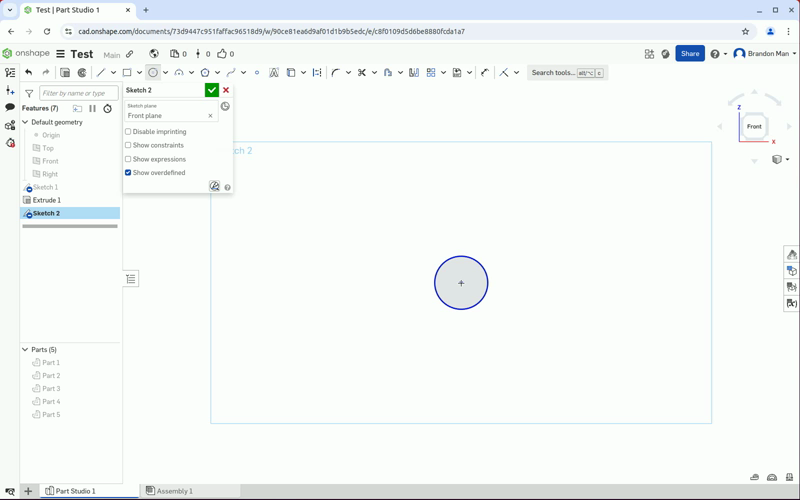
key_up(shift)
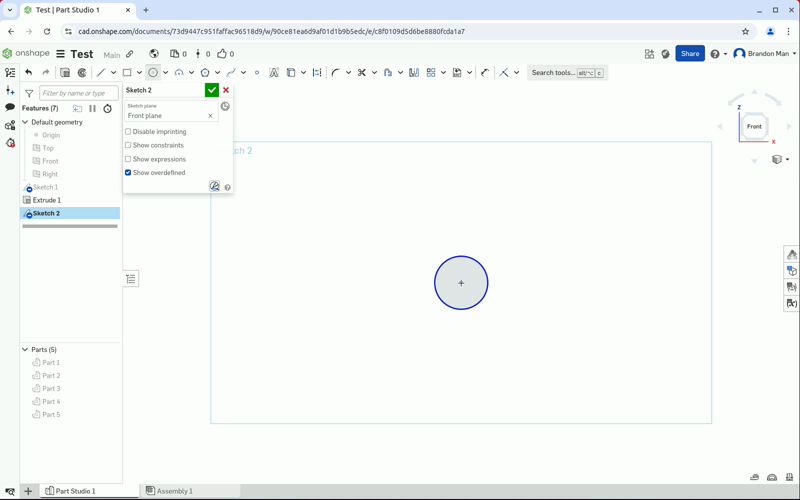
mouse_move(475, 282)
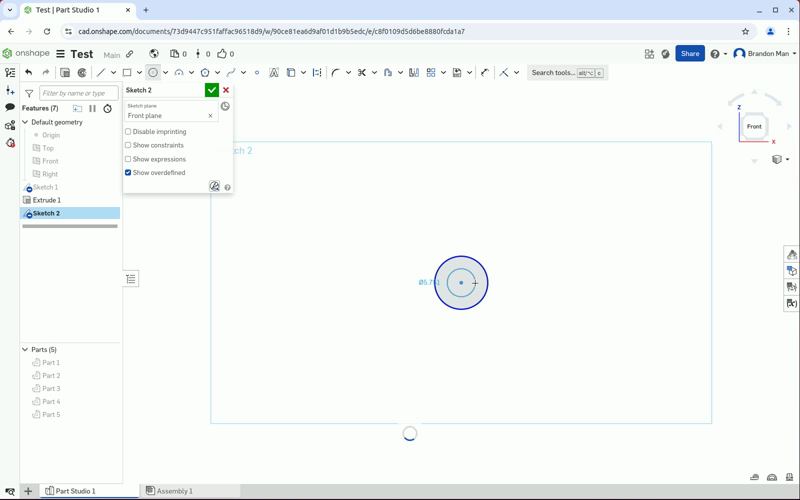
click(475, 282)
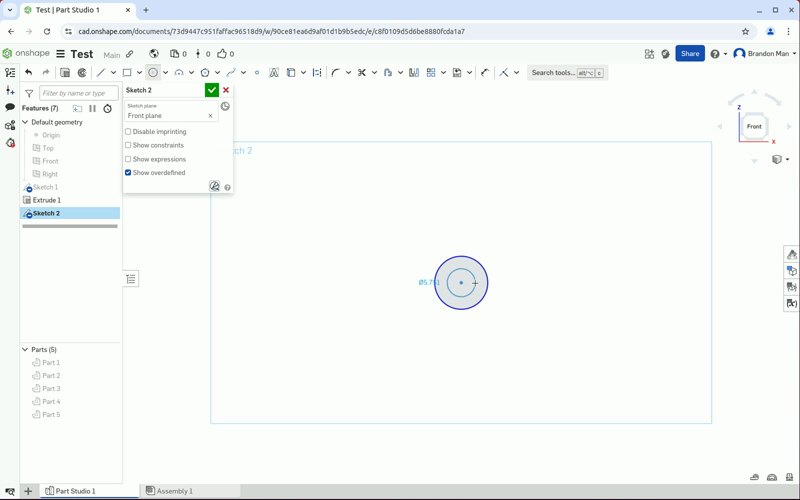
key(esc)
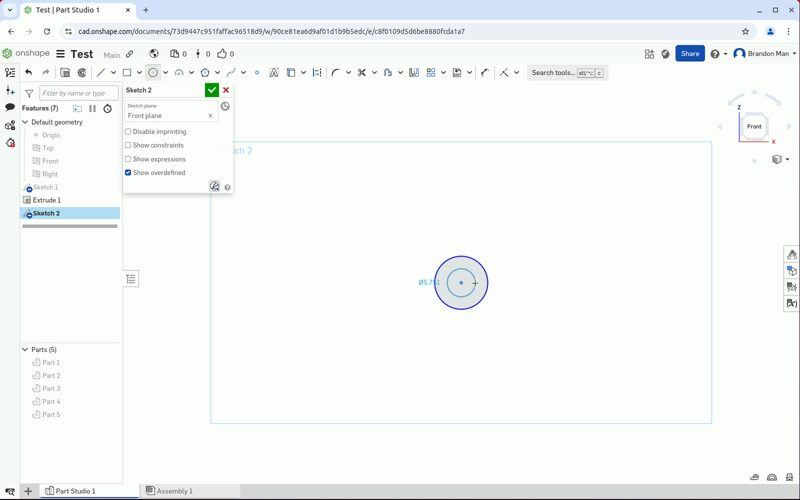
mouse_move(477, 276)
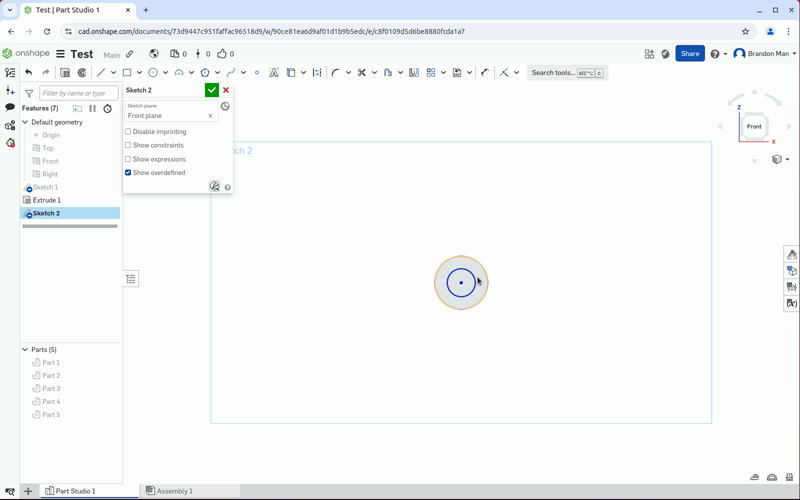
scroll(6)
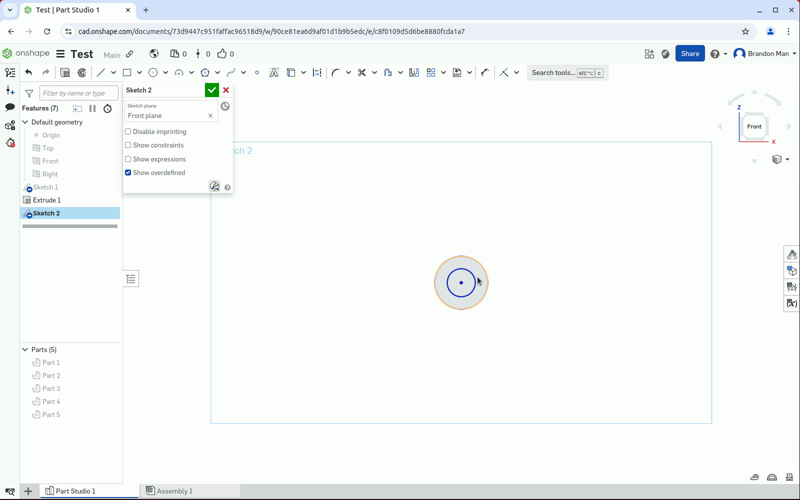
scroll(6)
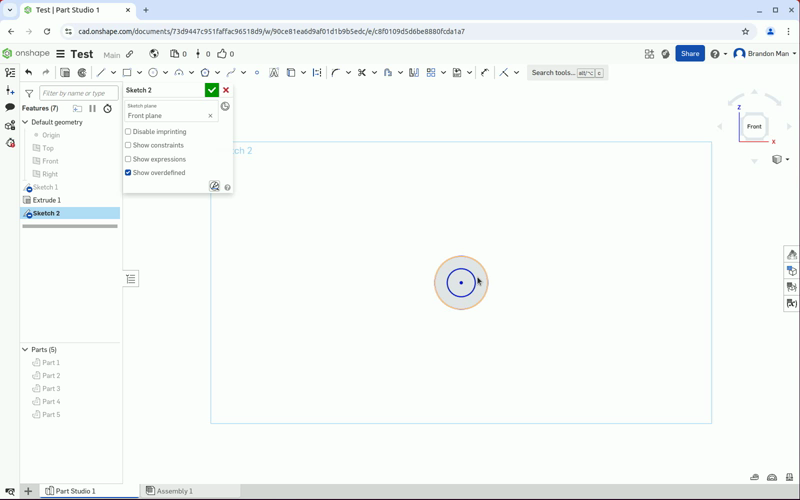
scroll(6)
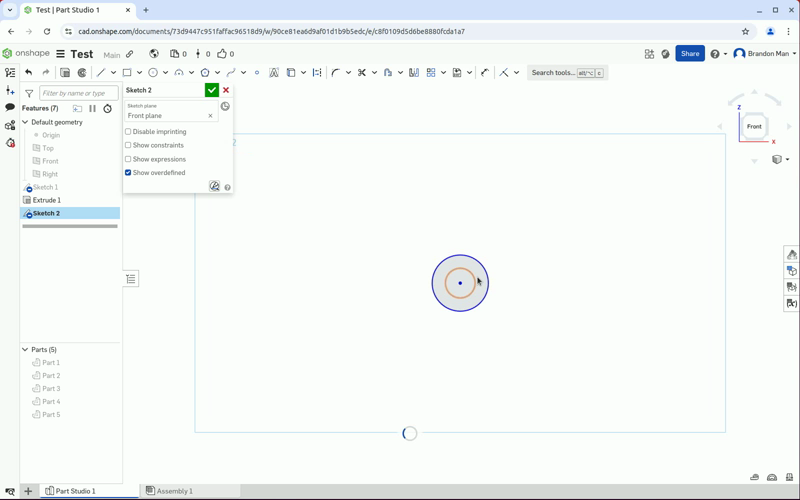
scroll(6)
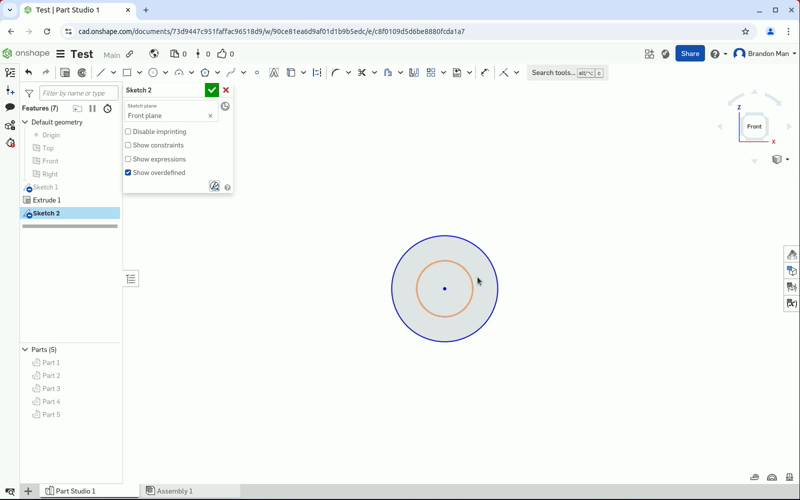
scroll(6)
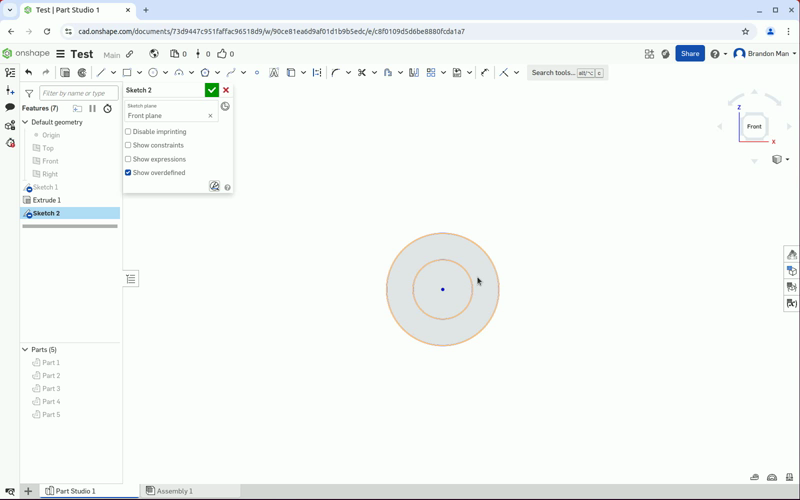
scroll(6)
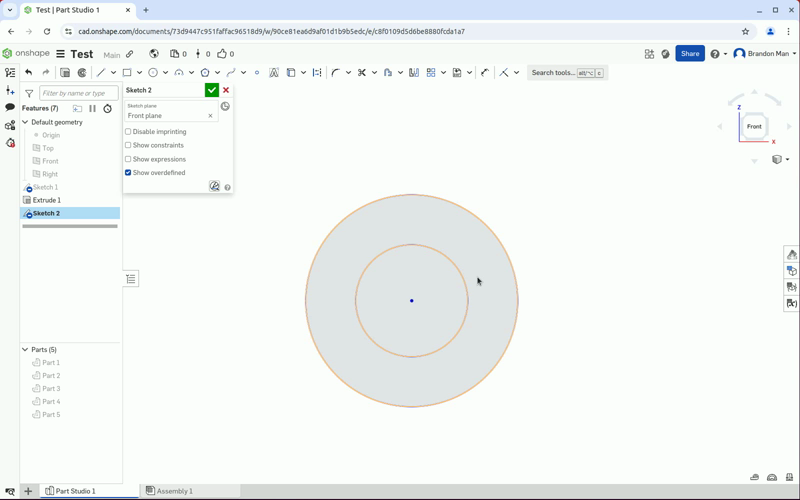
scroll(6)
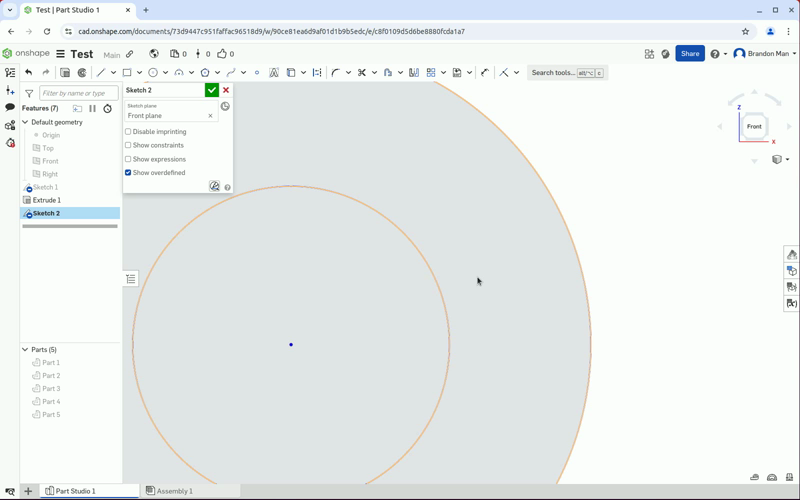
click(477, 276)
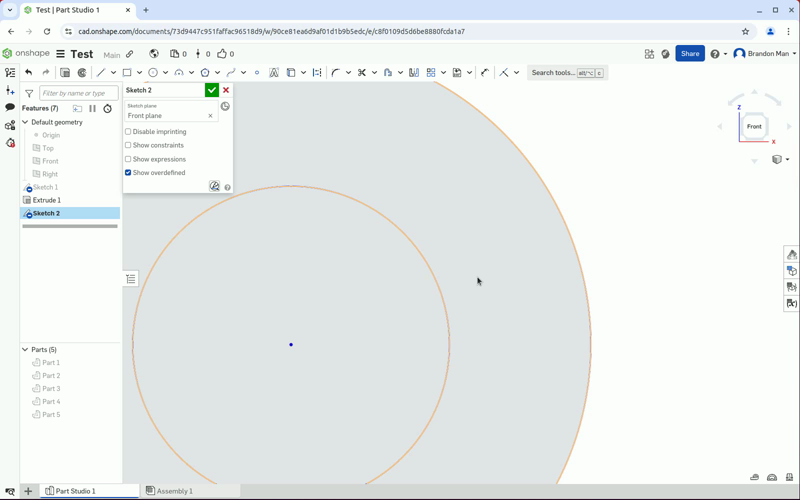
scroll(-6)
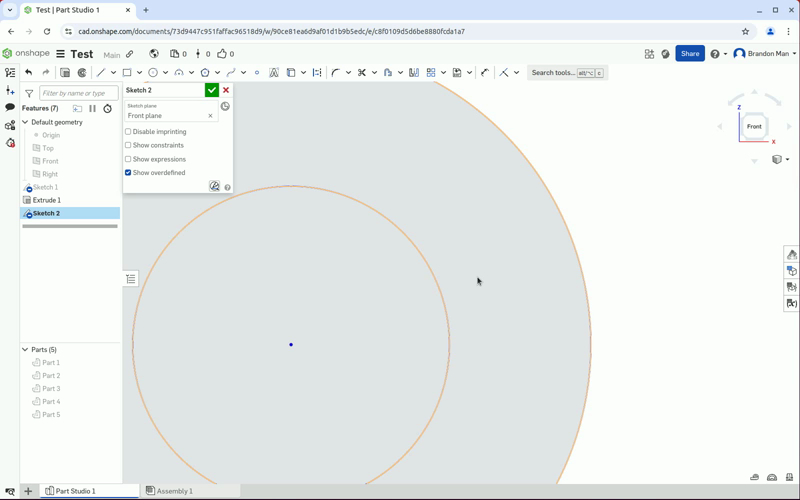
scroll(-6)
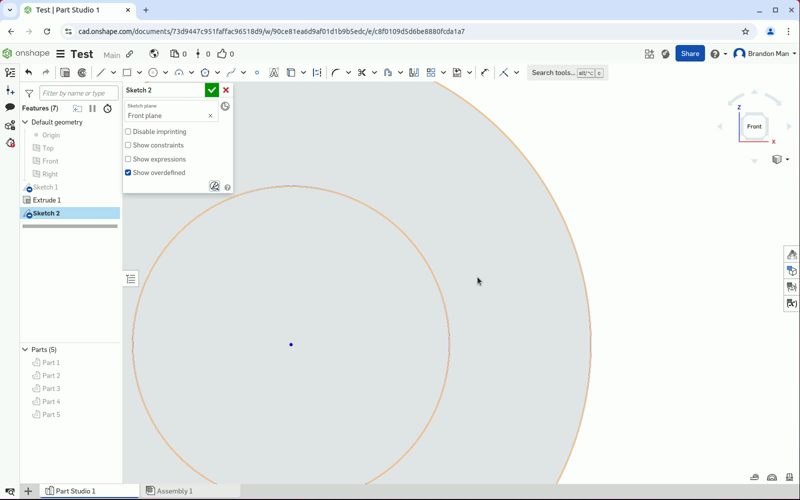
scroll(-6)
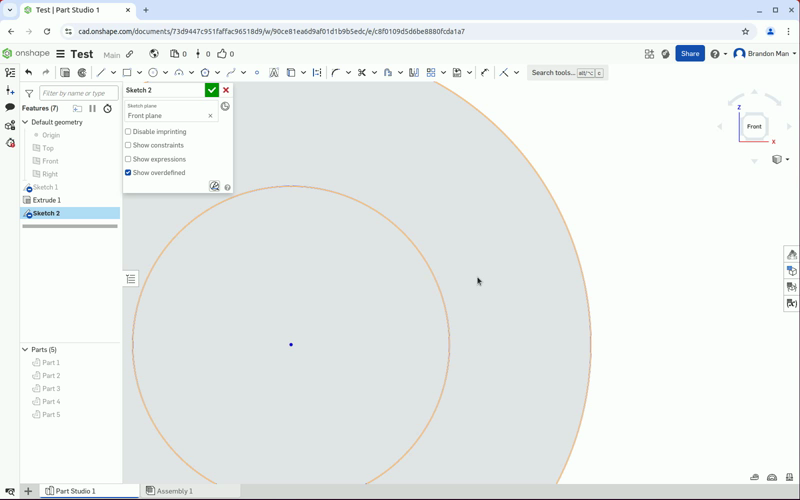
scroll(-6)
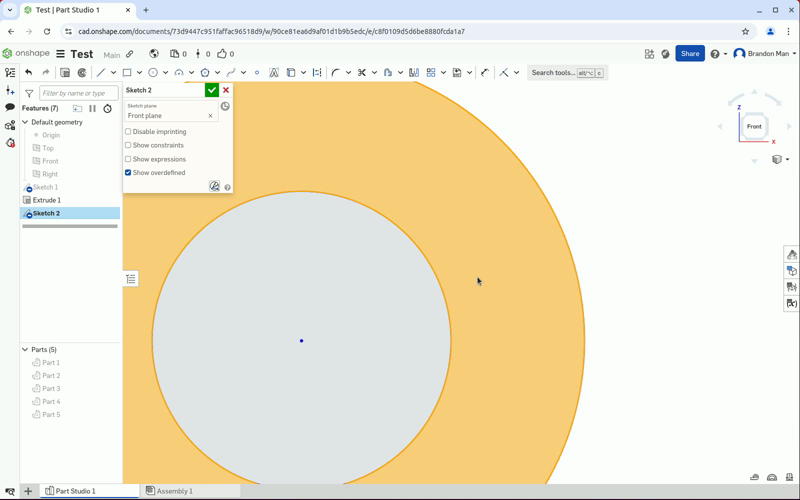
scroll(-6)
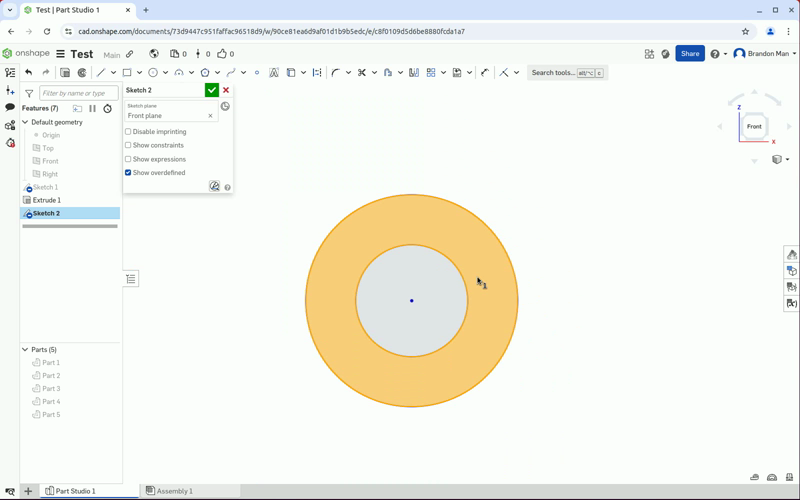
scroll(-6)
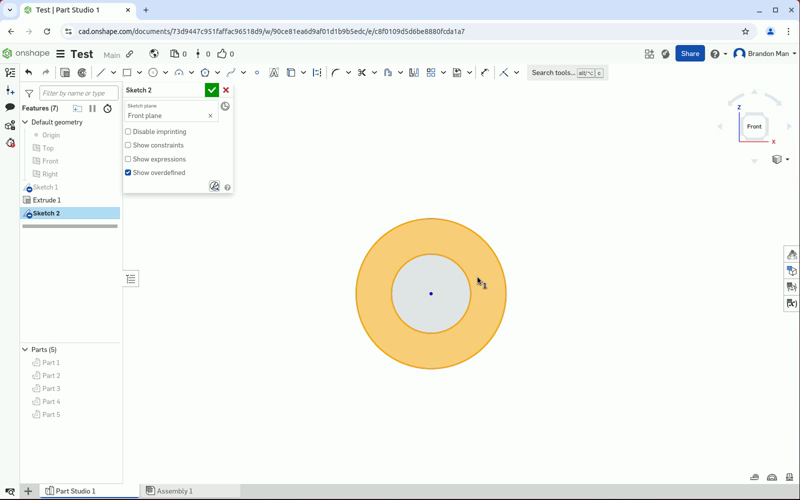
scroll(-6)
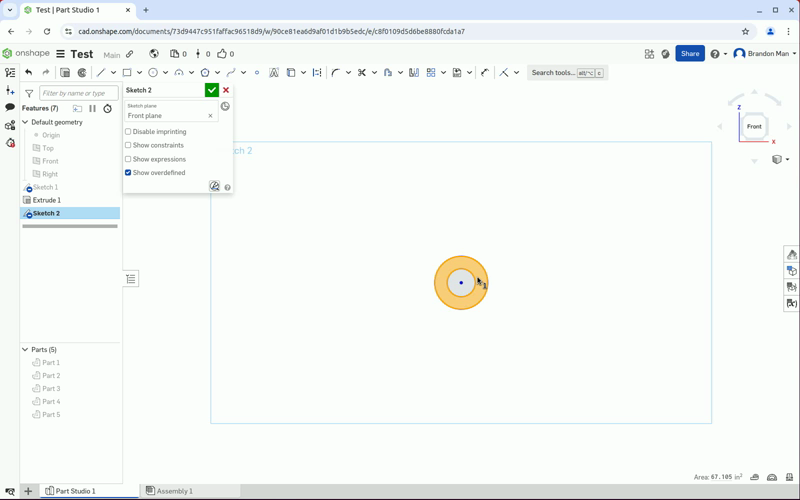
mouse_move(73, 352)
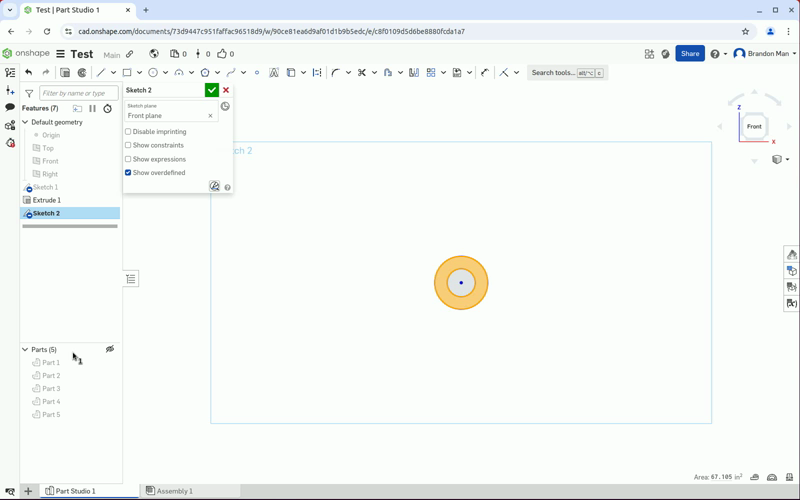
key(shift+y)
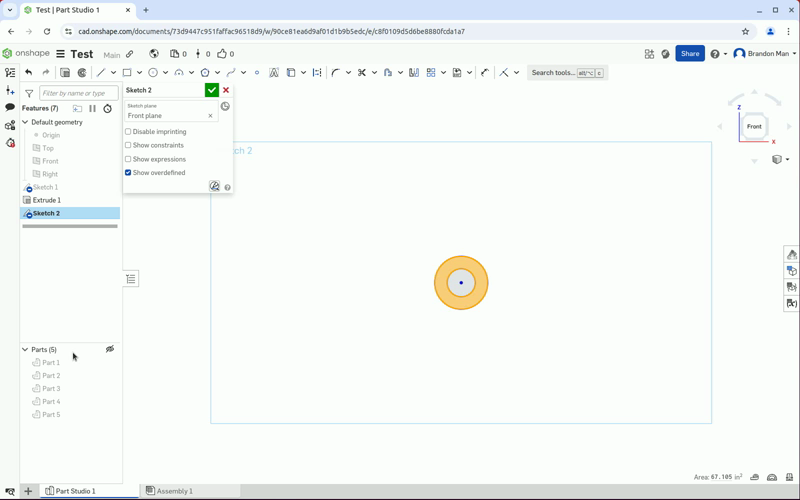
key(shift+e)
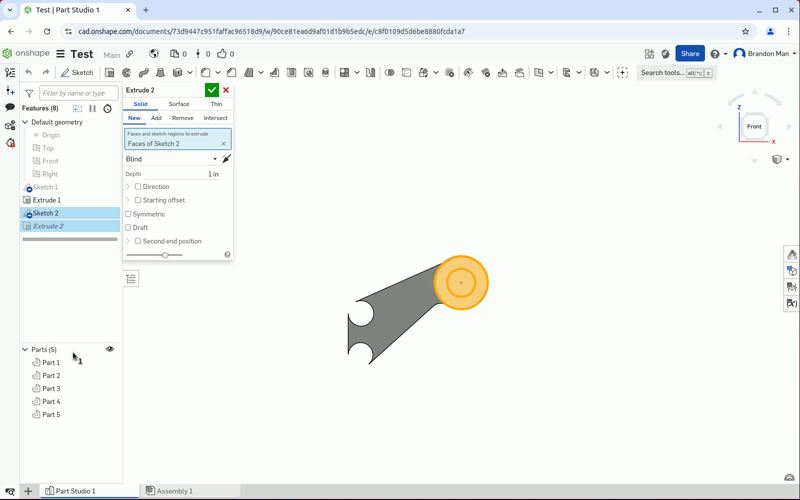
mouse_move(143, 106)
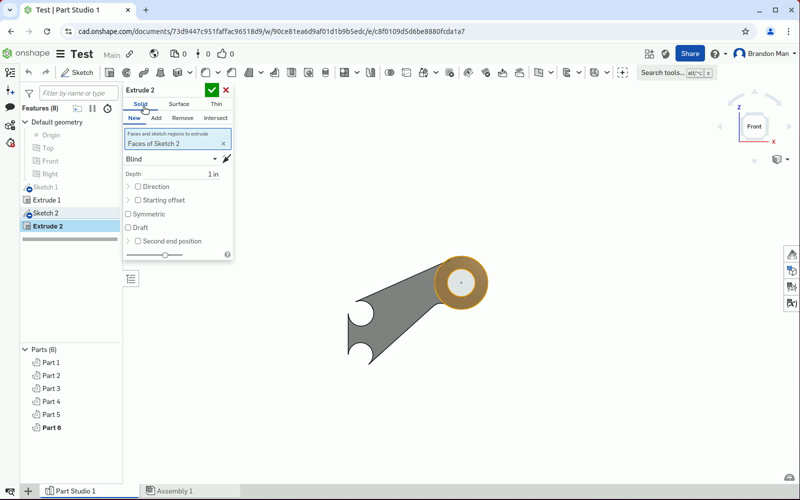
click(143, 106)
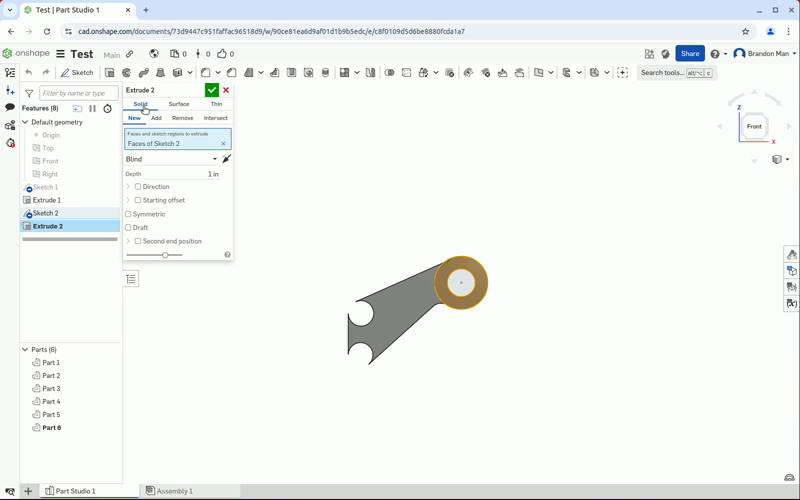
mouse_move(137, 120)
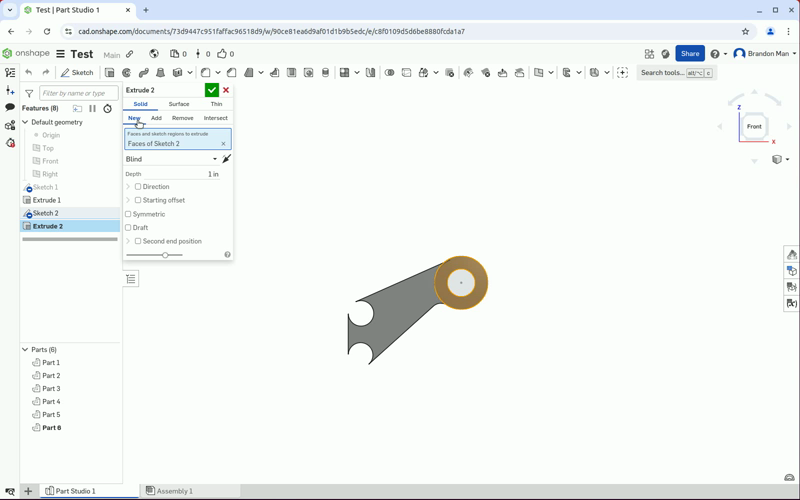
click(137, 120)
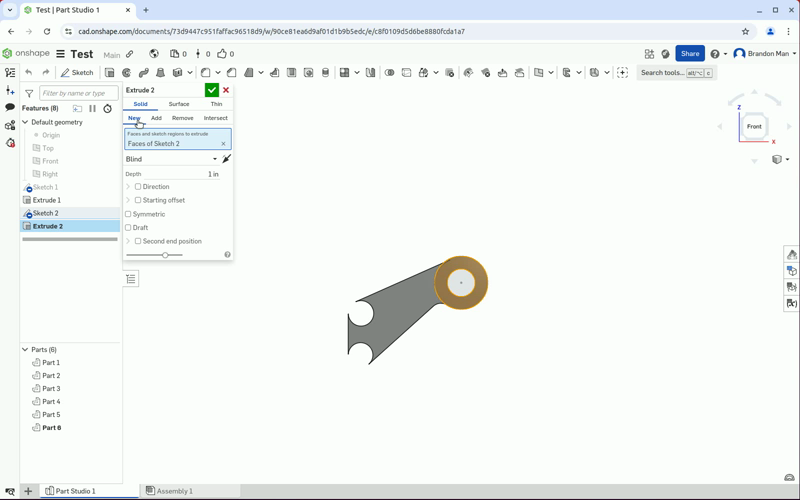
key(tab, 4)
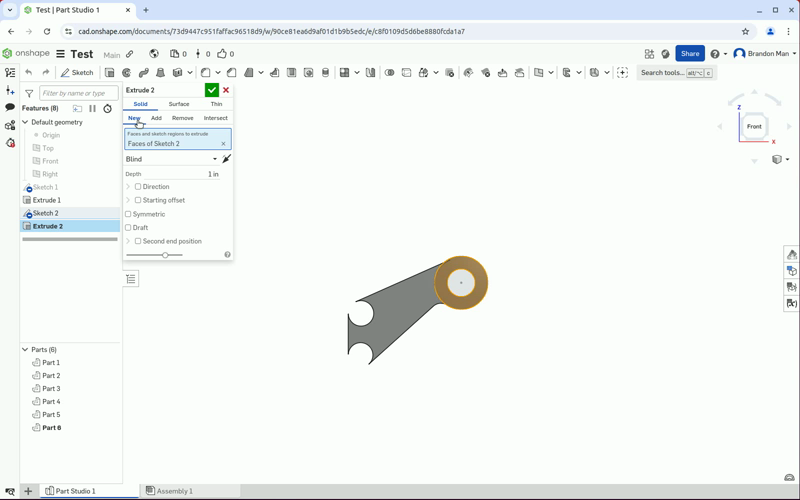
text(8.184)
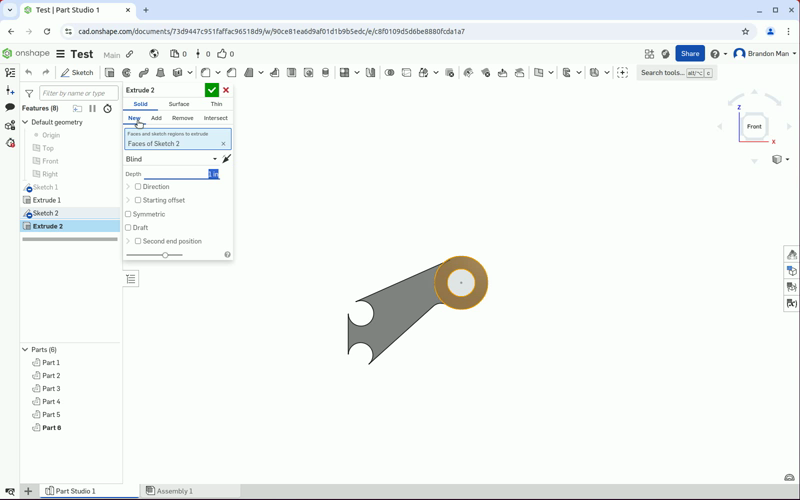
key(tab, 3)
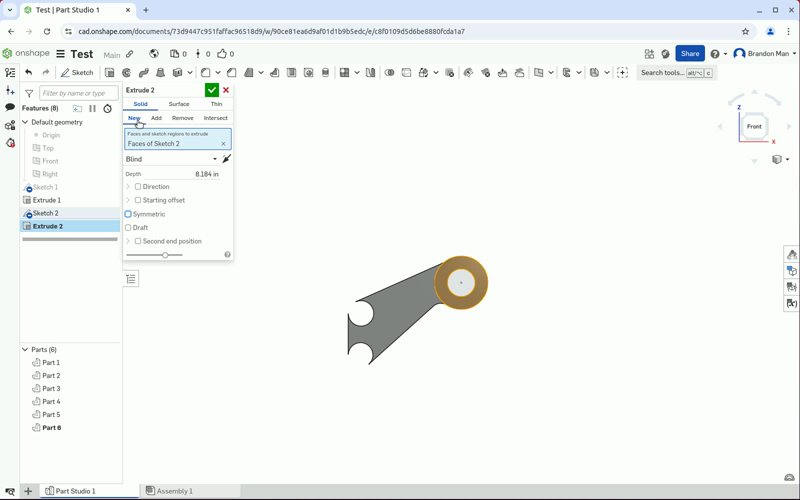
key(space)
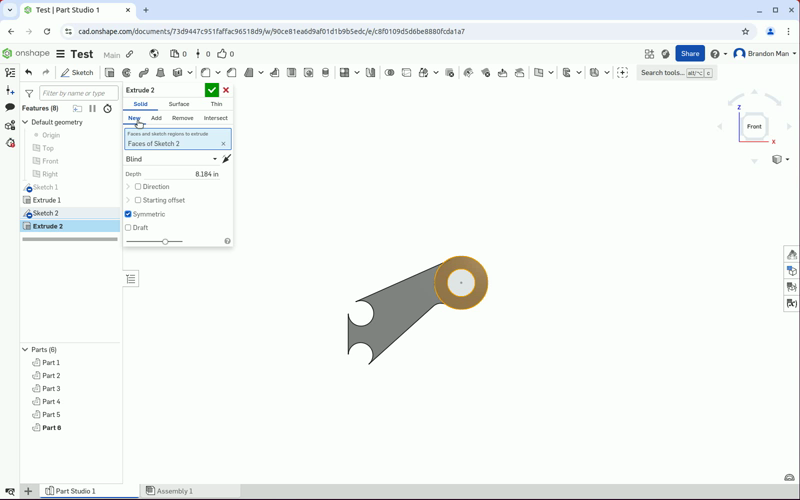
key(enter)
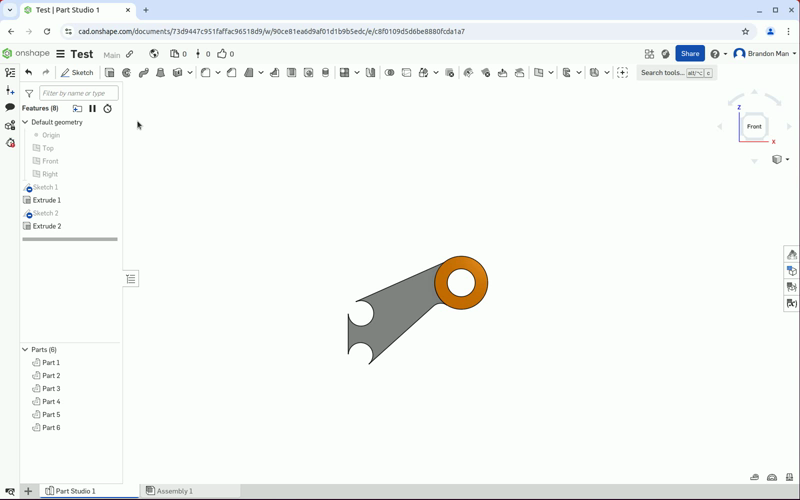
key(shift+h)
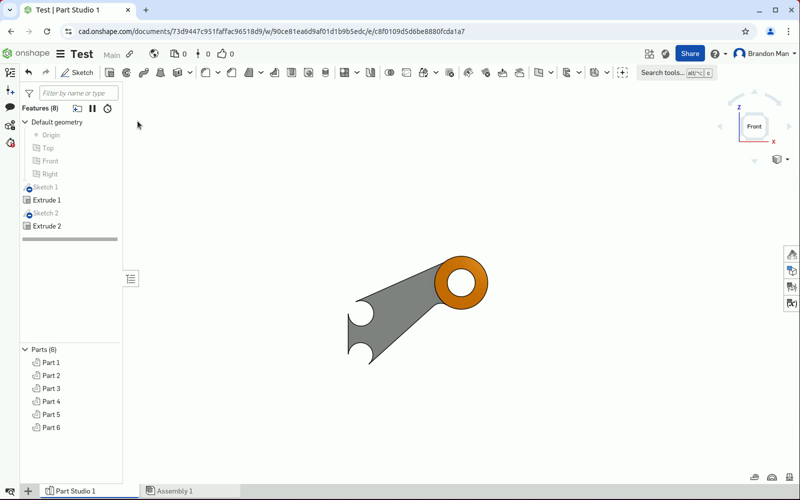
key(shift+h)
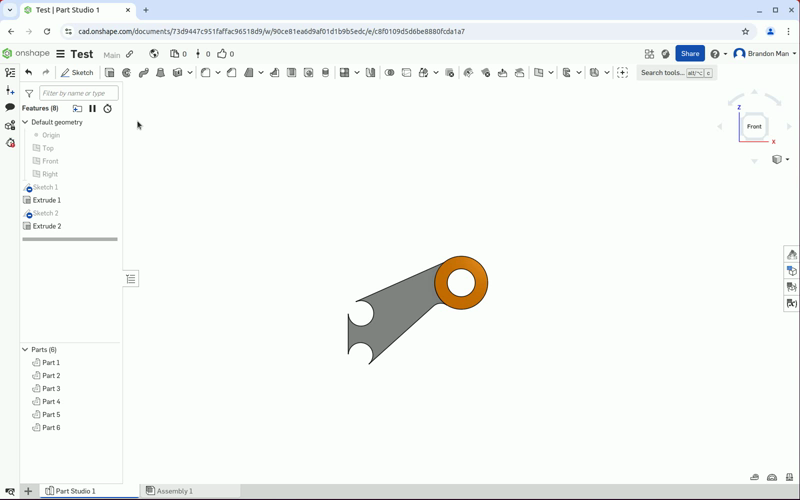
mouse_move(73, 189)
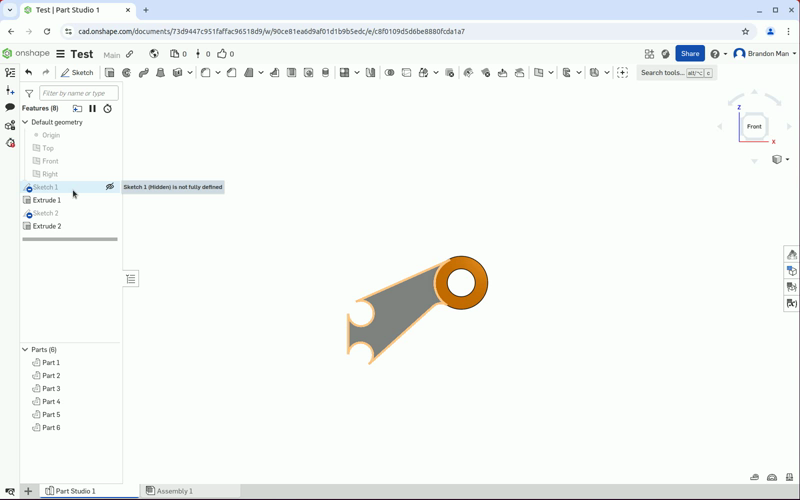
click(73, 189)
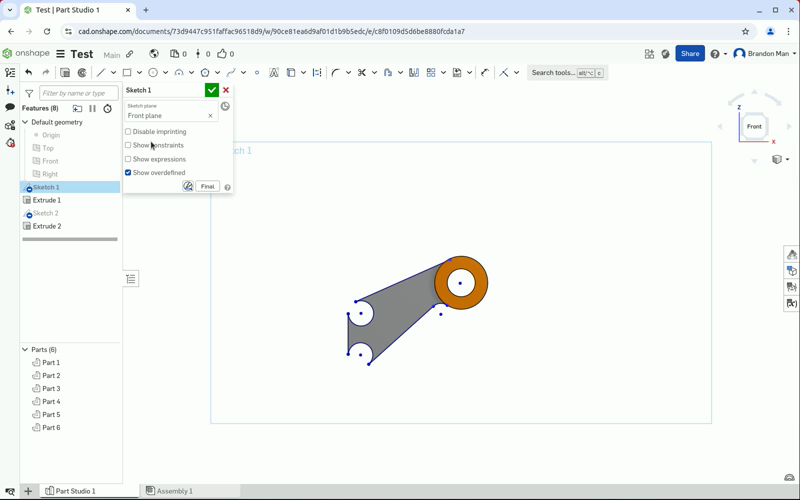
mouse_move(229, 92)
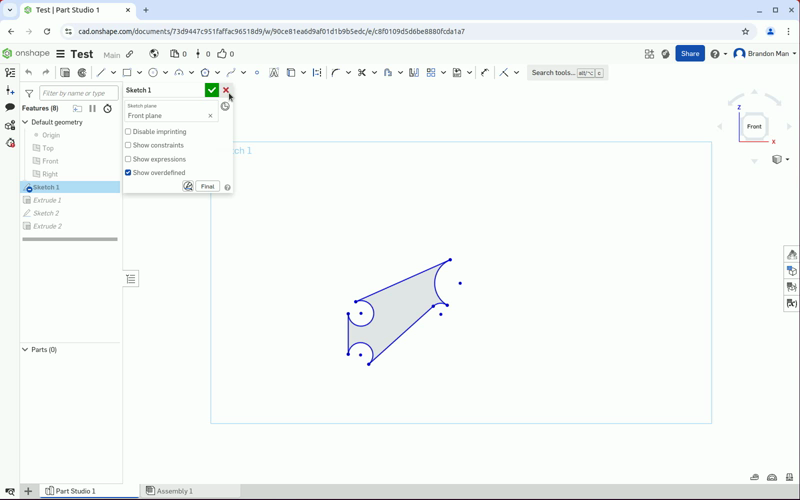
click(229, 92)
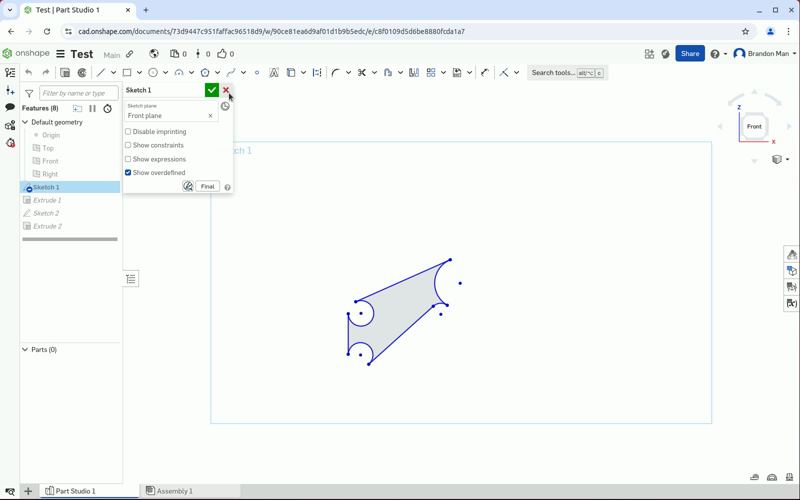
key(shift+s)
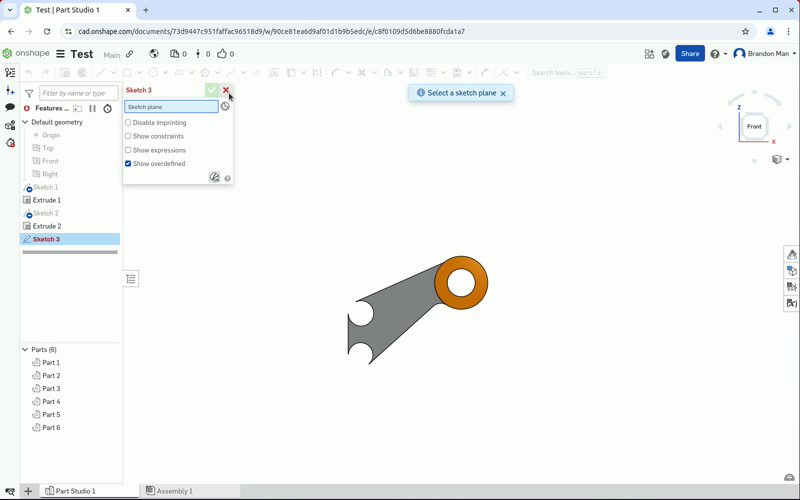
mouse_move(73, 163)
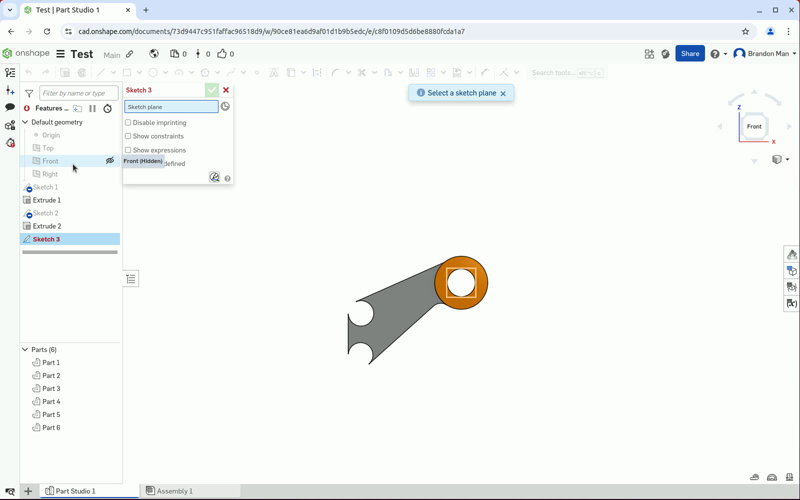
click(73, 163)
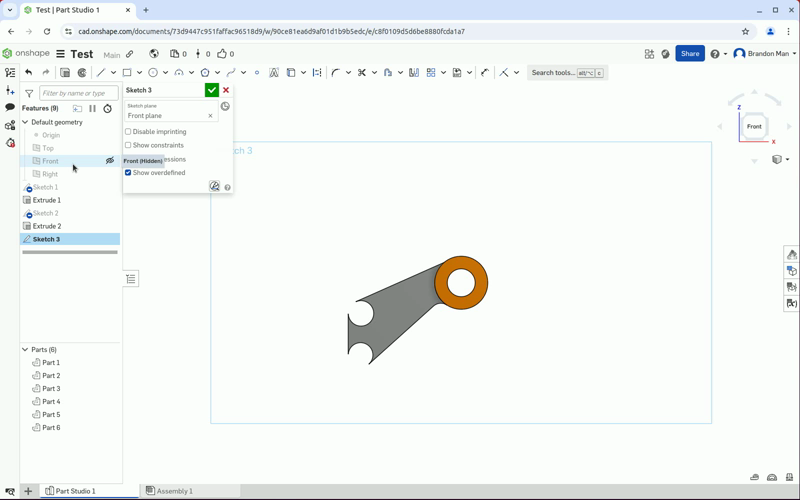
mouse_move(73, 352)
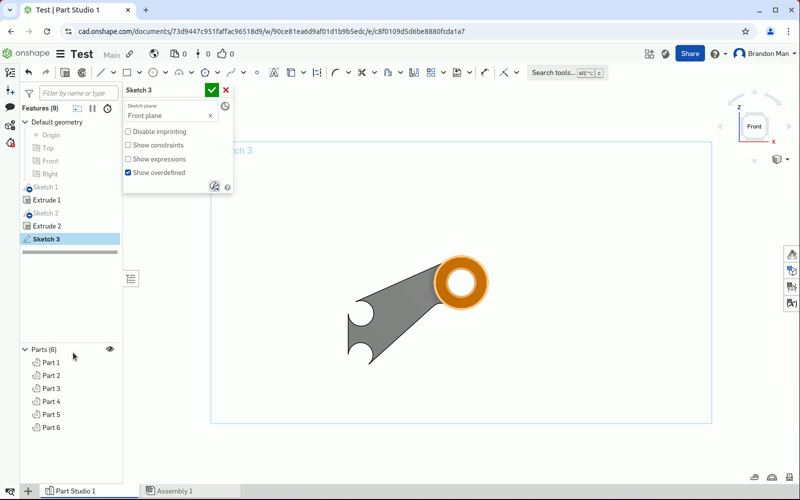
key(y)
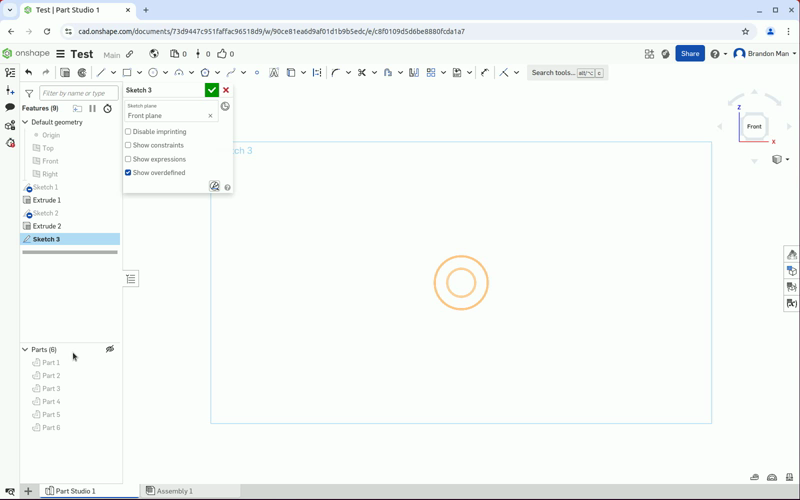
key(c)
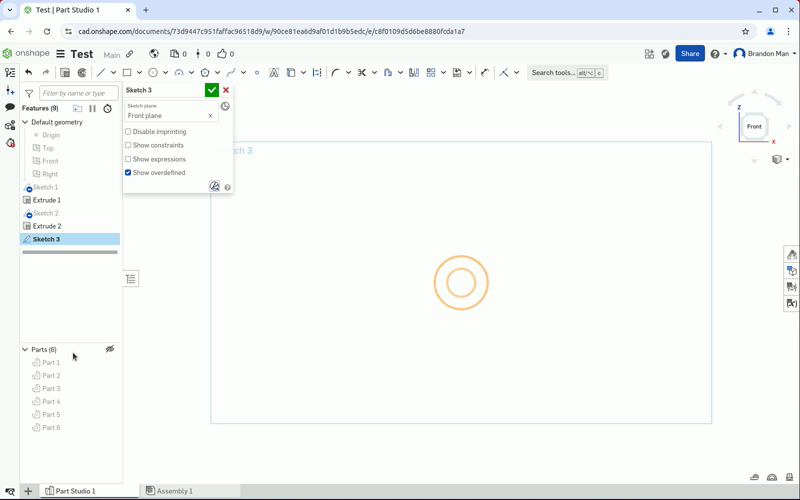
key_down(shift)
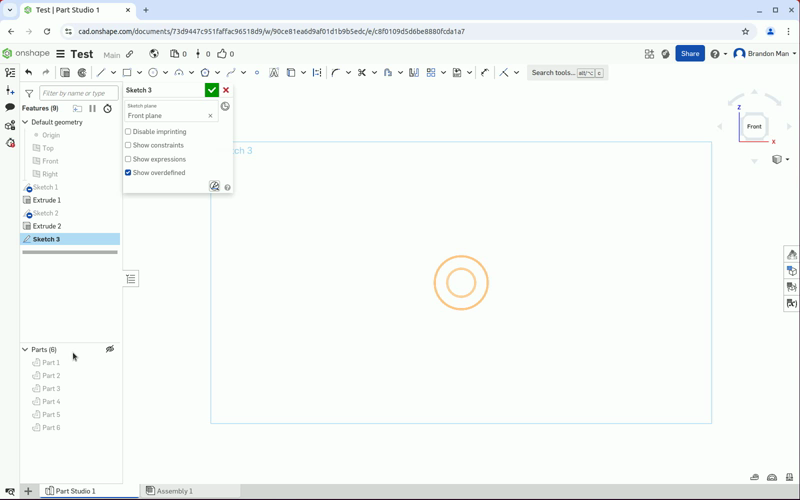
mouse_move(361, 313)
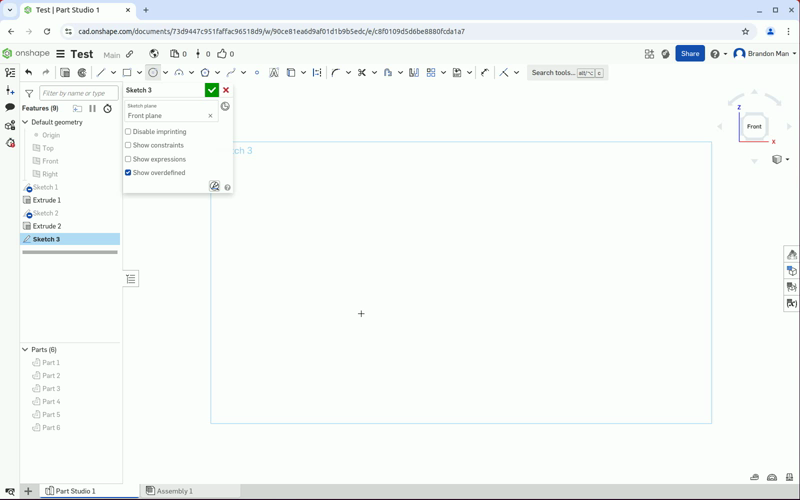
click(361, 313)
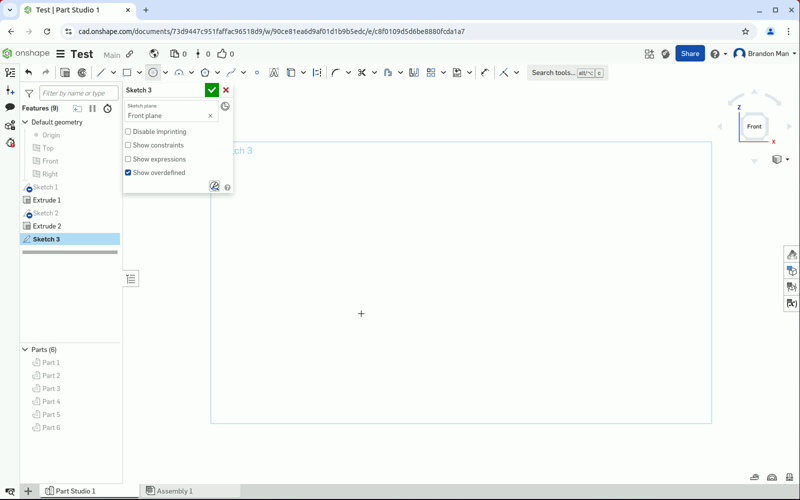
key_up(shift)
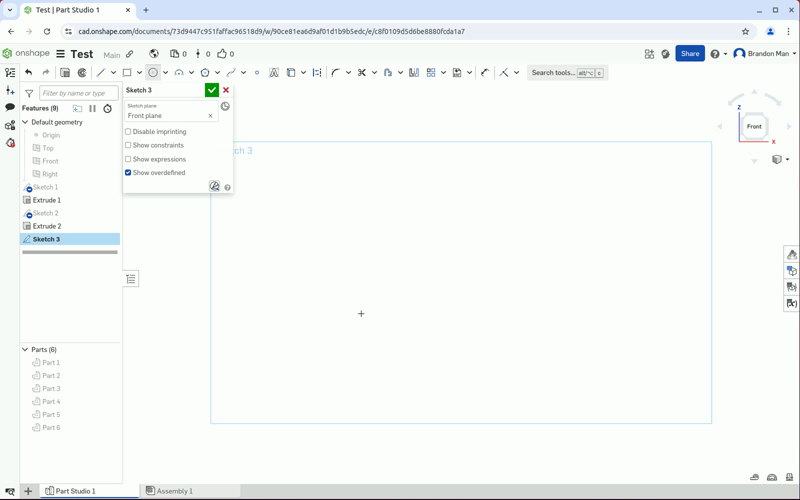
mouse_move(374, 313)
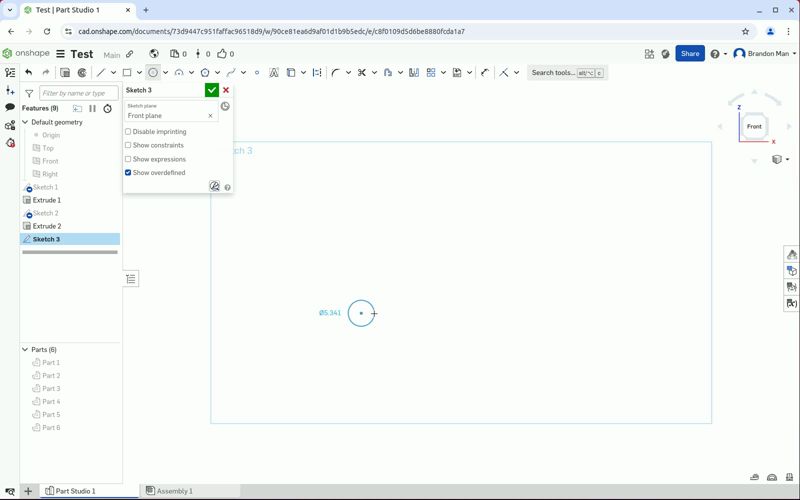
click(374, 313)
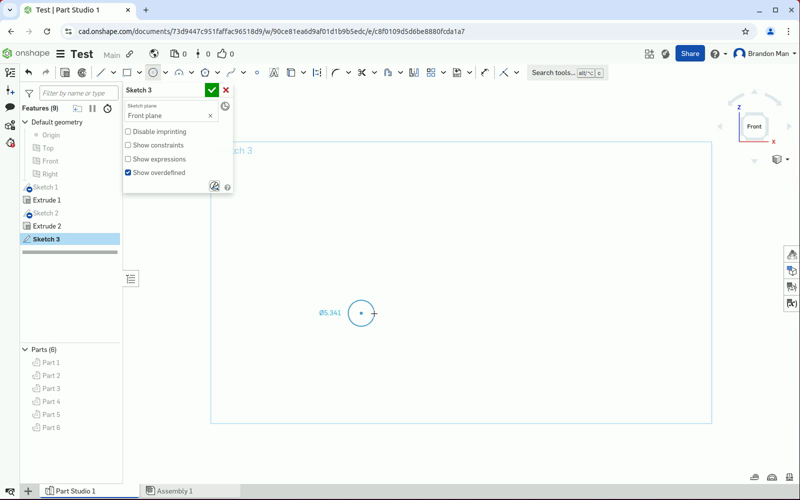
key(esc)
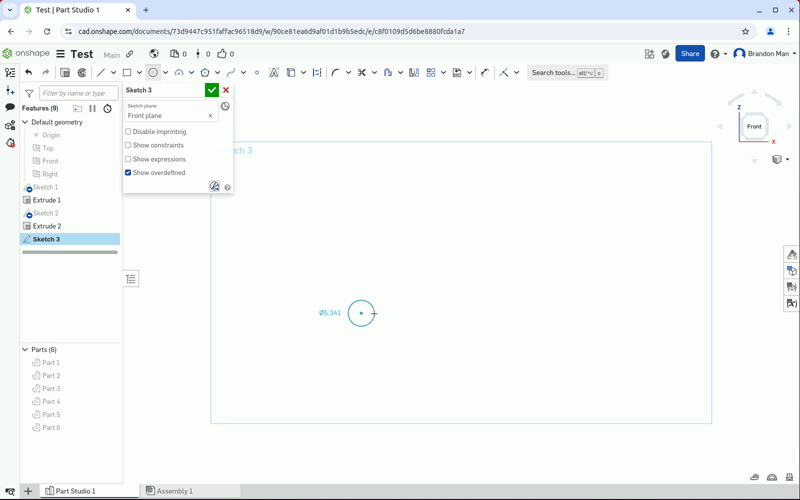
key(c)
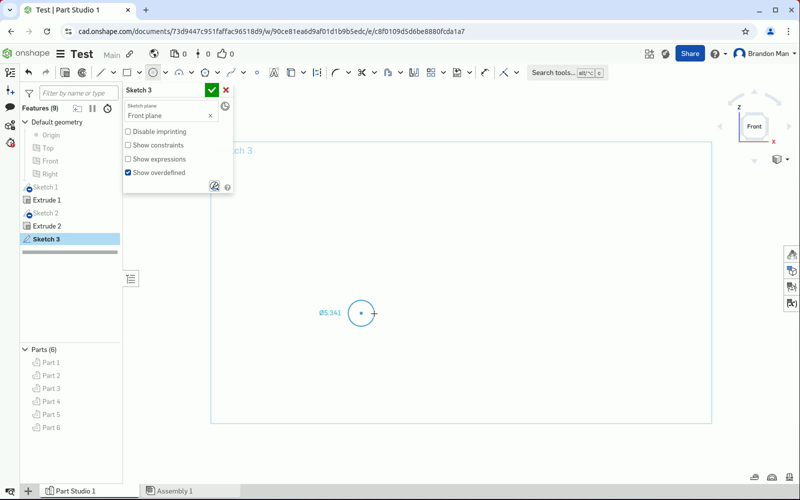
key_down(shift)
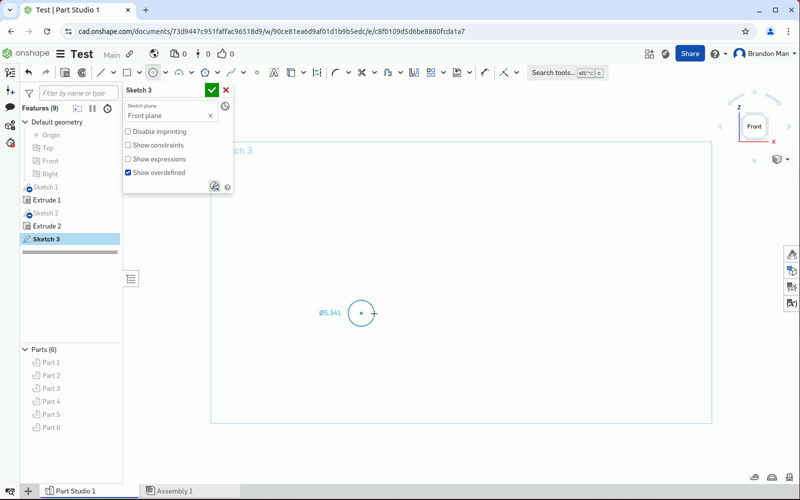
mouse_move(361, 313)
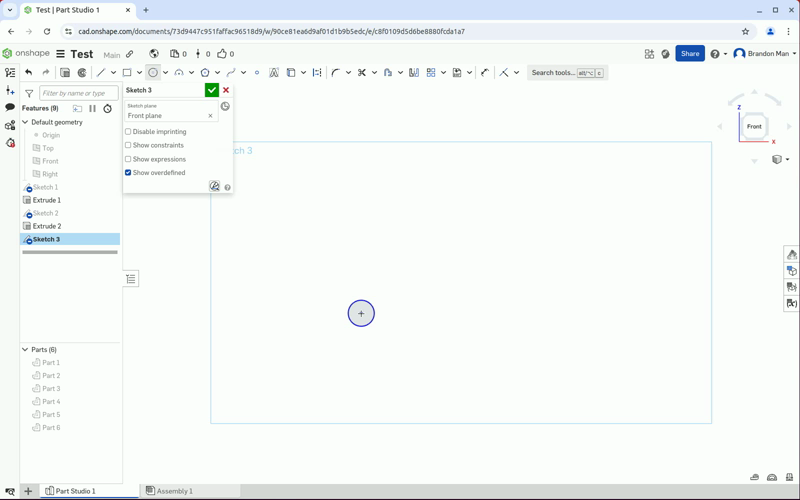
click(361, 313)
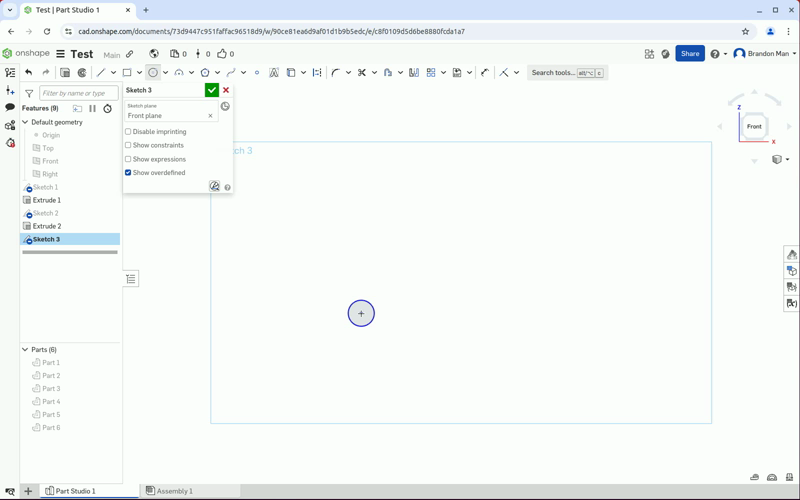
key_up(shift)
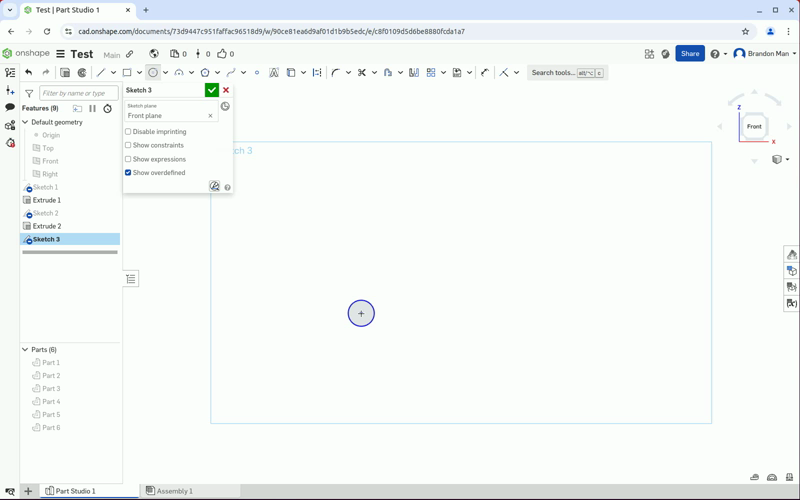
mouse_move(367, 313)
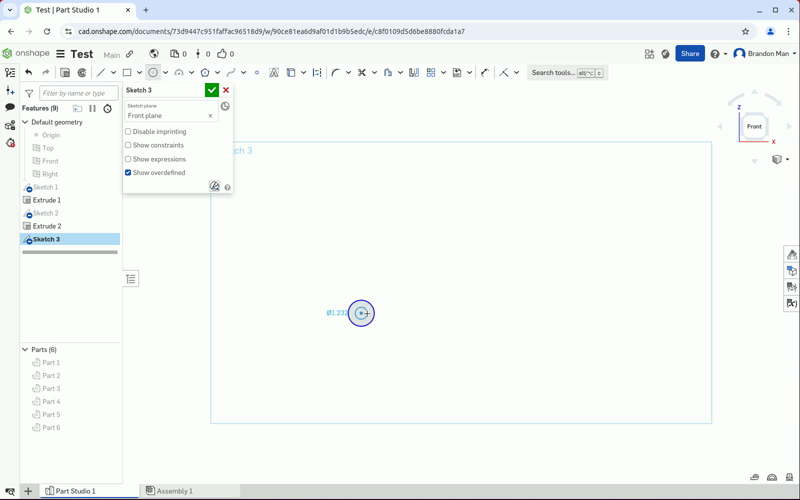
click(367, 313)
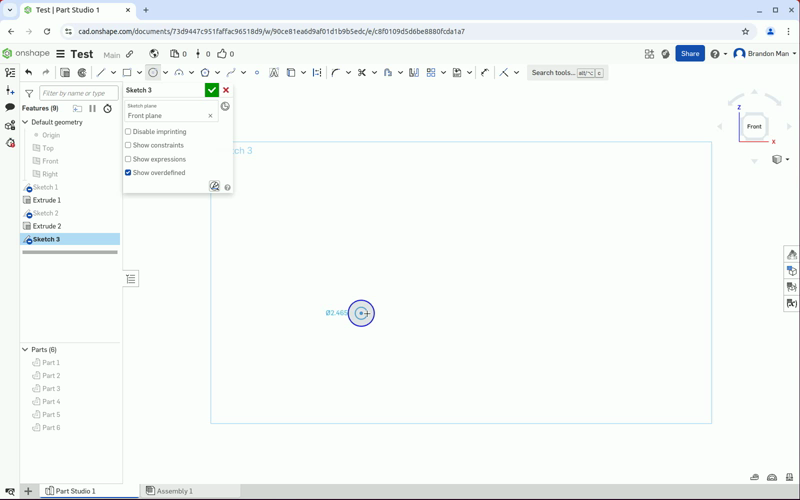
key(esc)
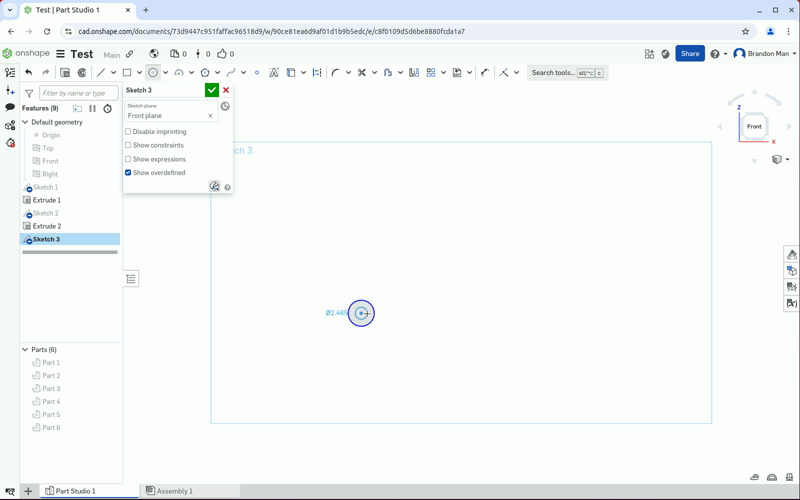
mouse_move(355, 305)
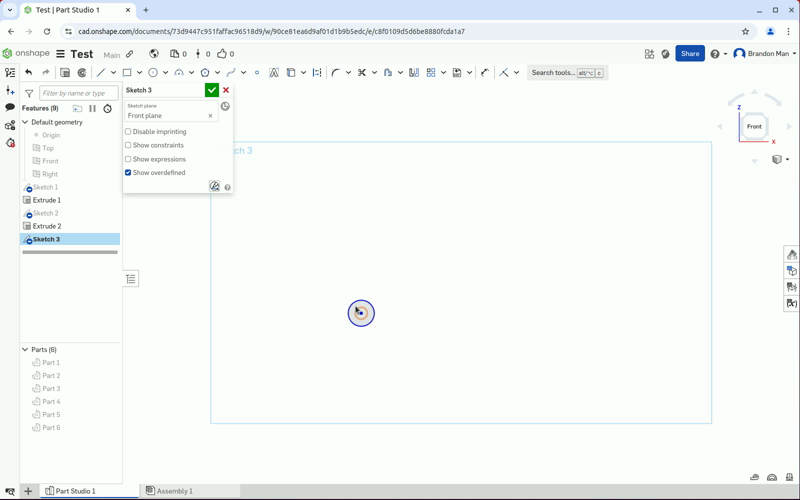
scroll(6)
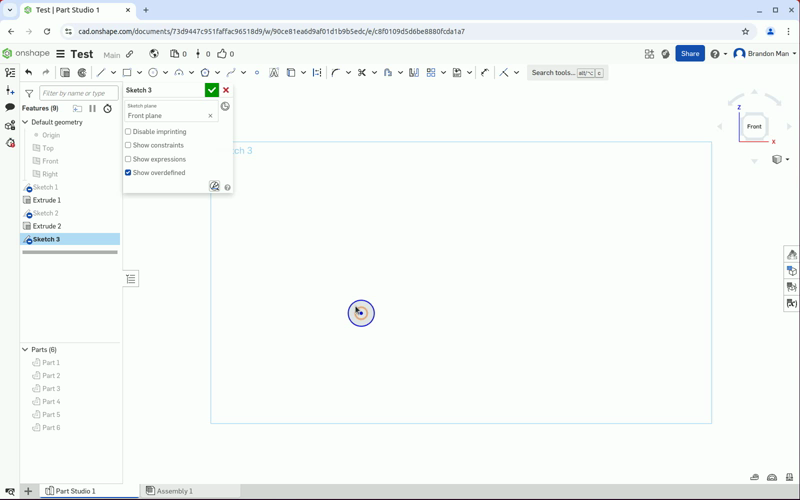
scroll(6)
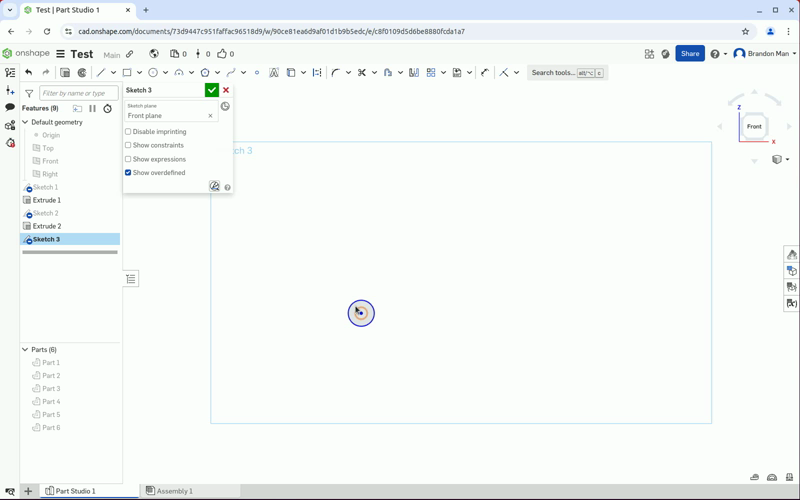
scroll(6)
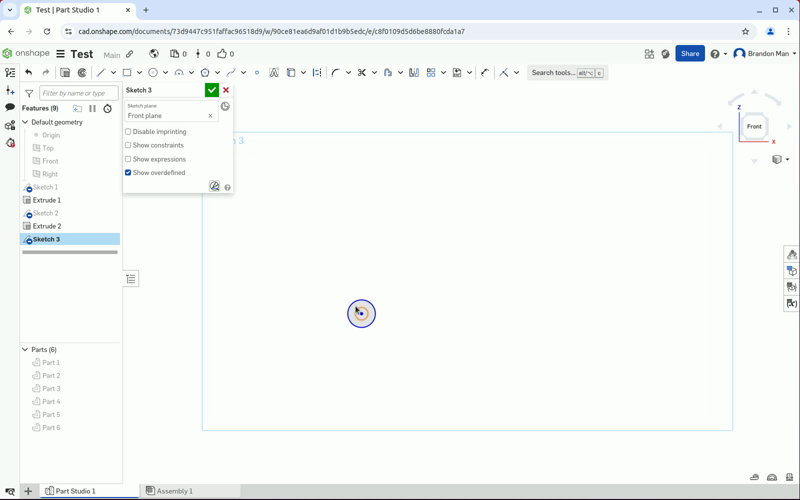
scroll(6)
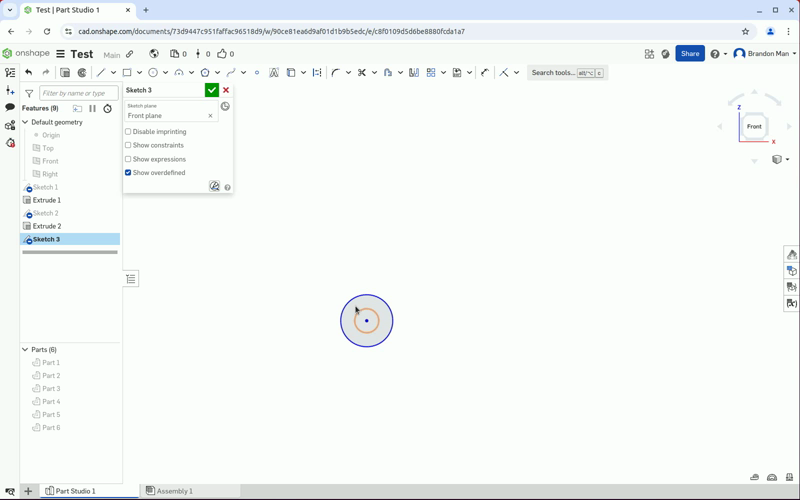
scroll(6)
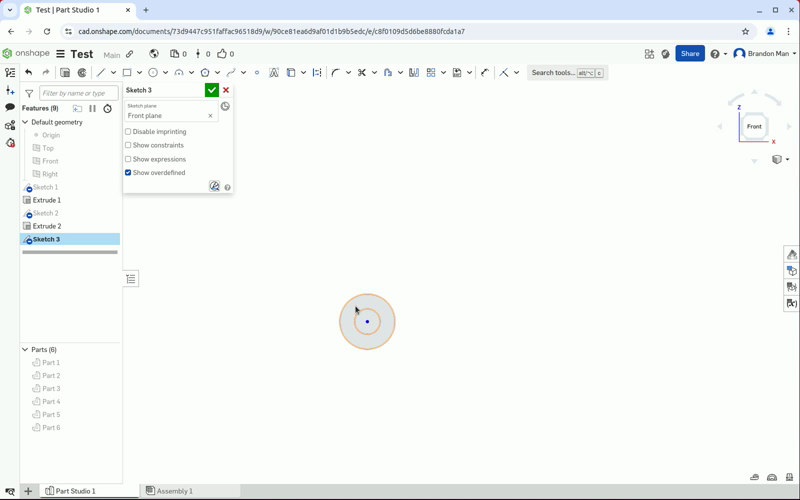
scroll(6)
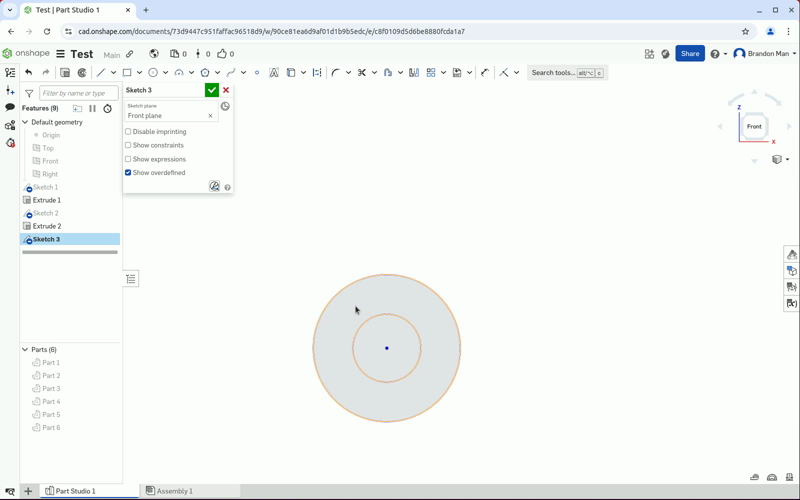
scroll(6)
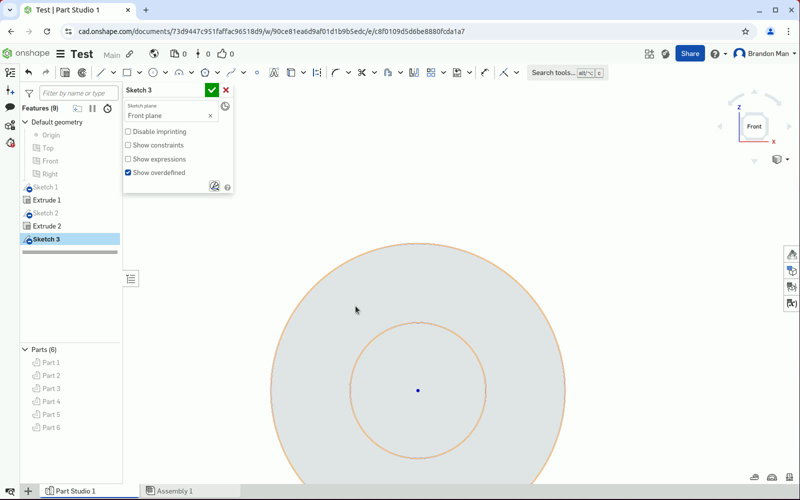
click(355, 305)
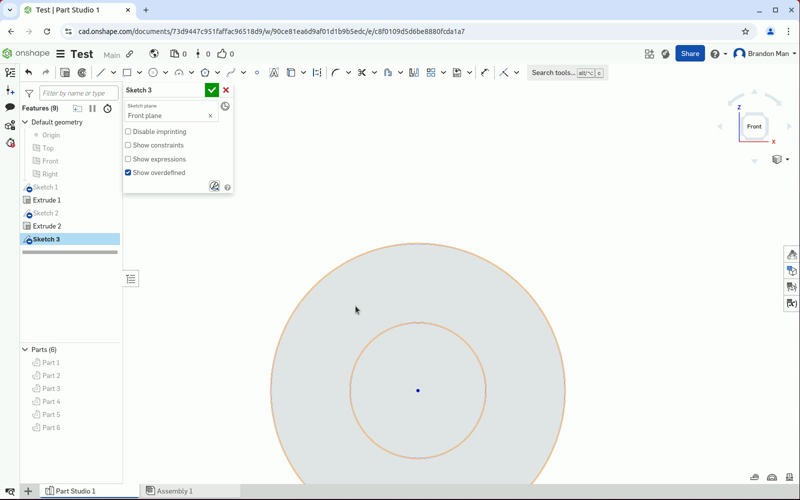
scroll(-6)
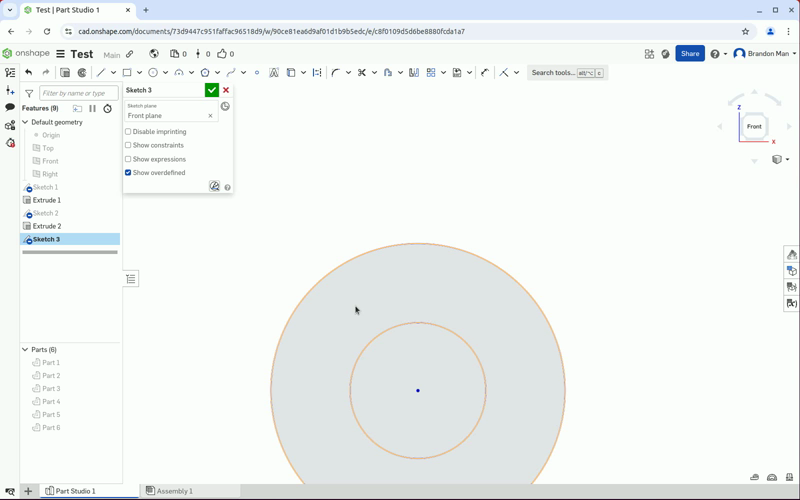
scroll(-6)
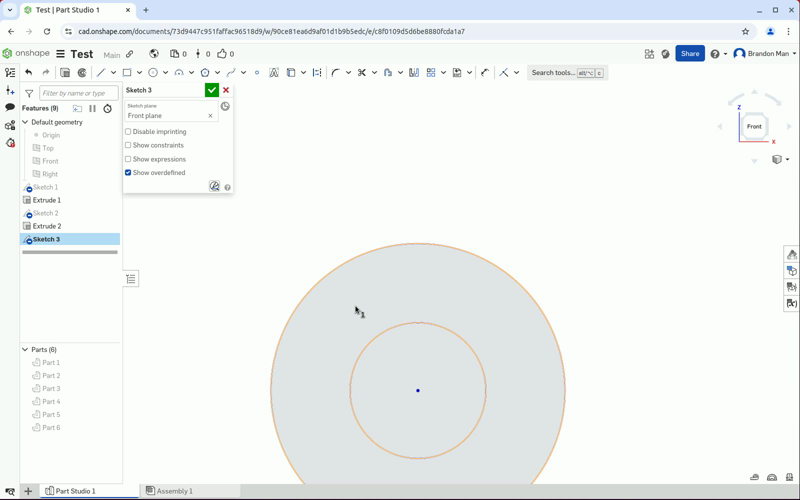
scroll(-6)
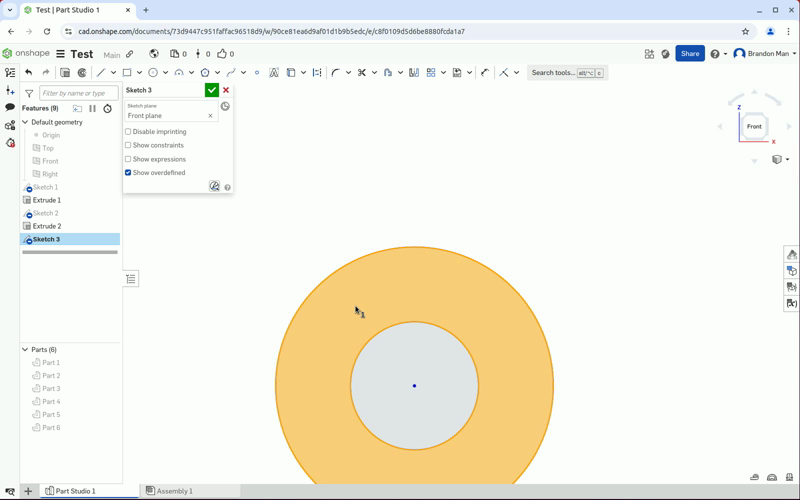
scroll(-6)
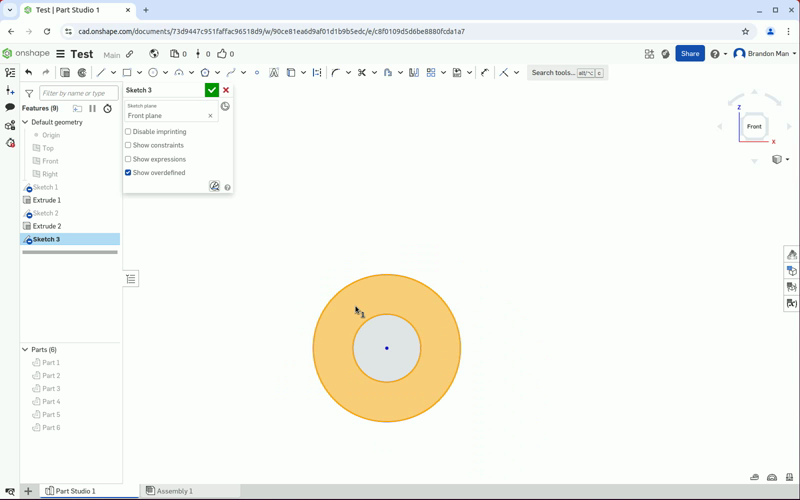
scroll(-6)
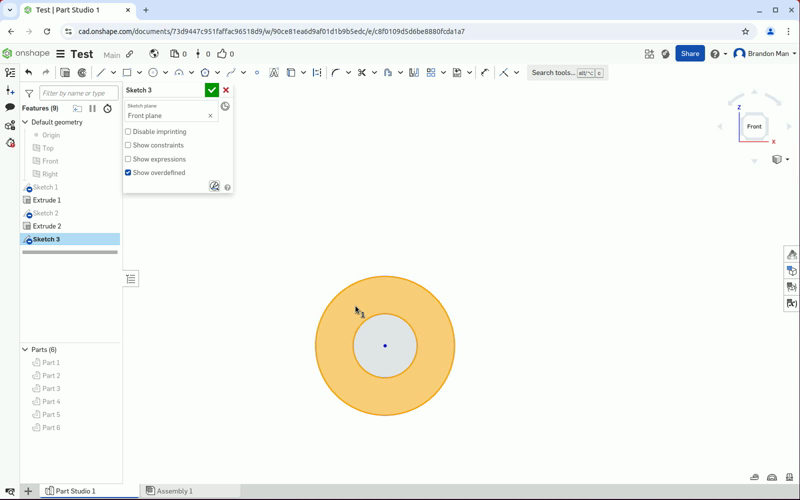
scroll(-6)
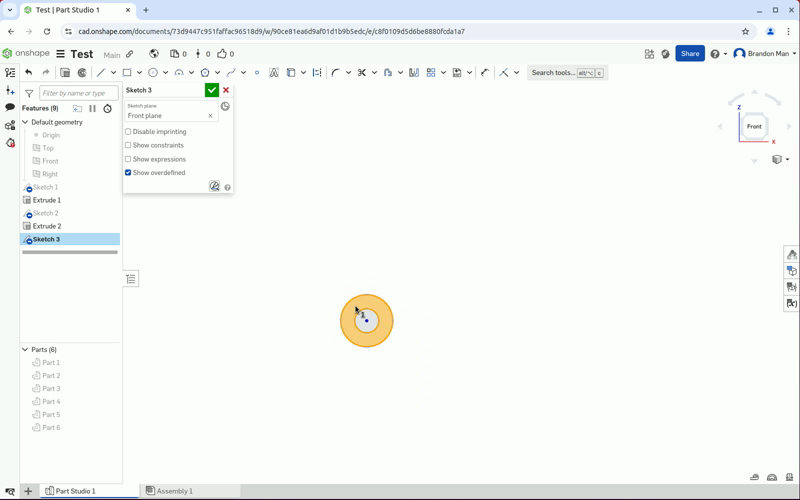
scroll(-6)
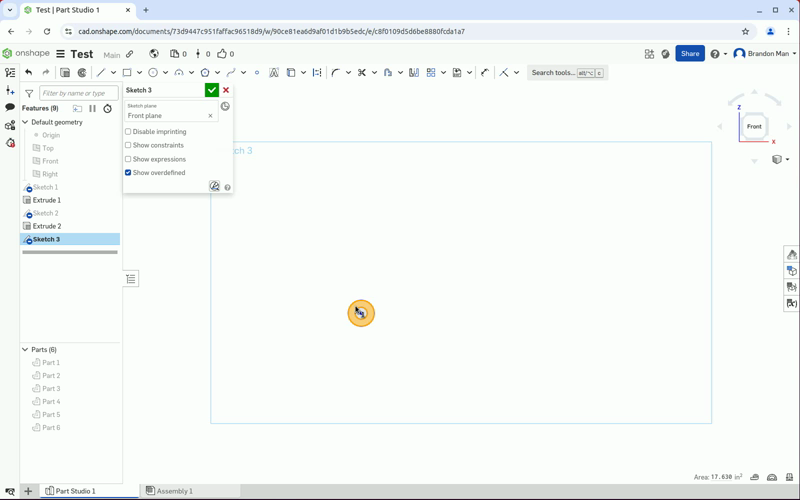
mouse_move(73, 352)
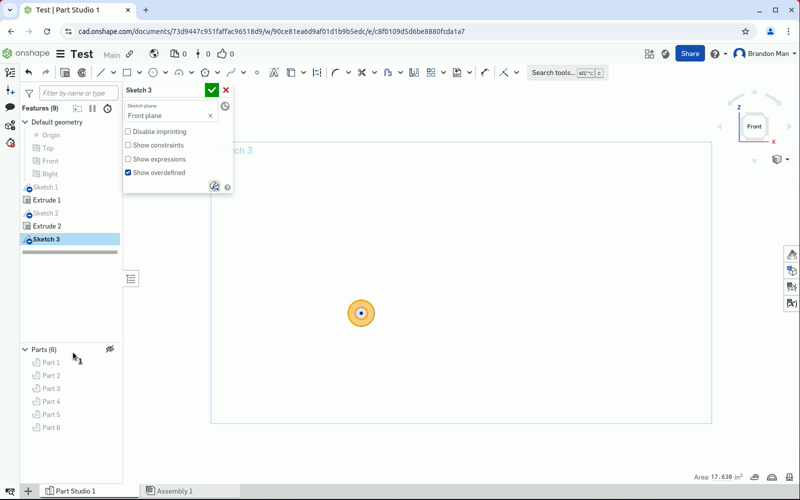
key(shift+y)
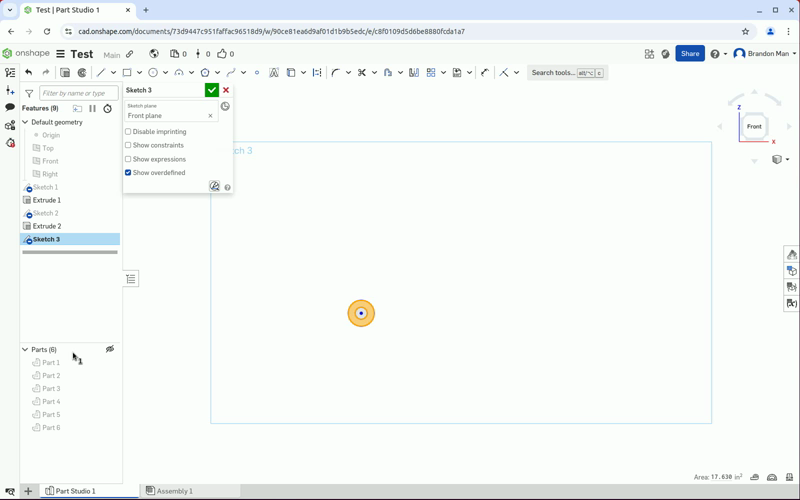
key(shift+e)
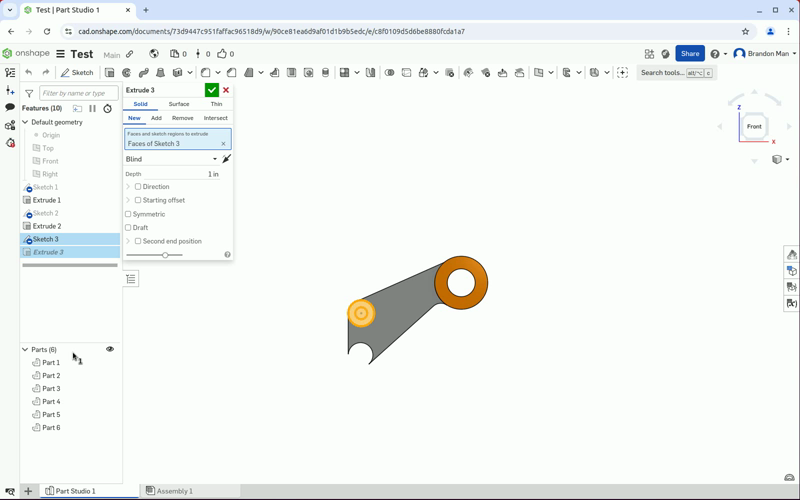
mouse_move(143, 106)
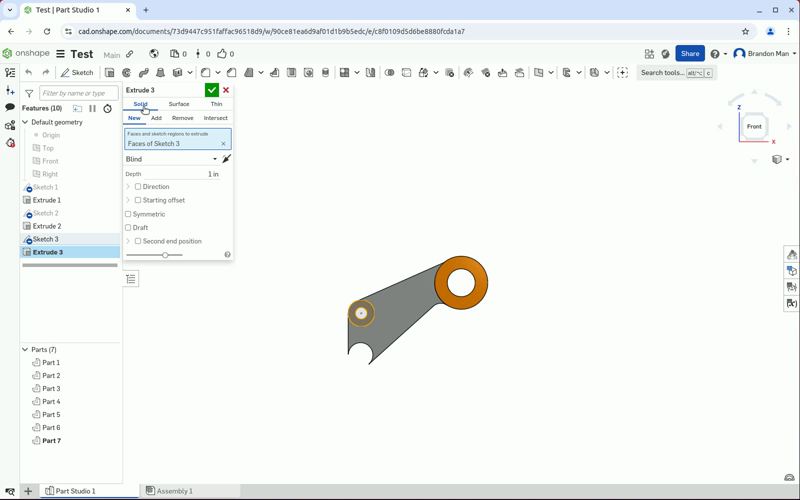
click(143, 106)
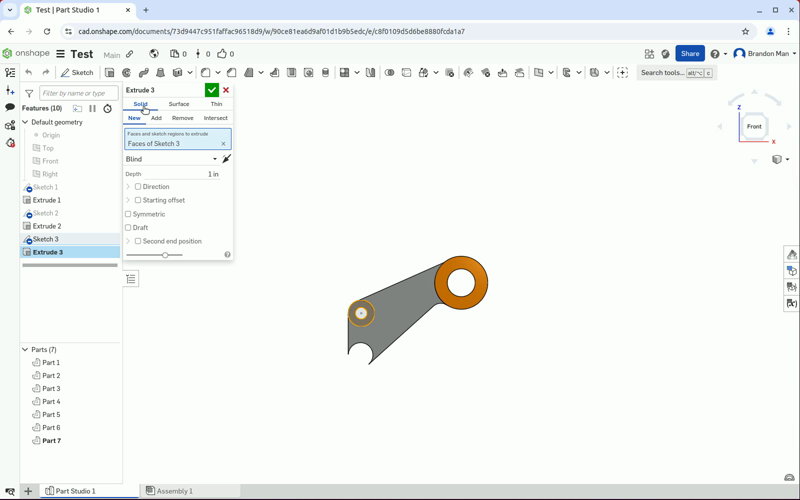
mouse_move(137, 120)
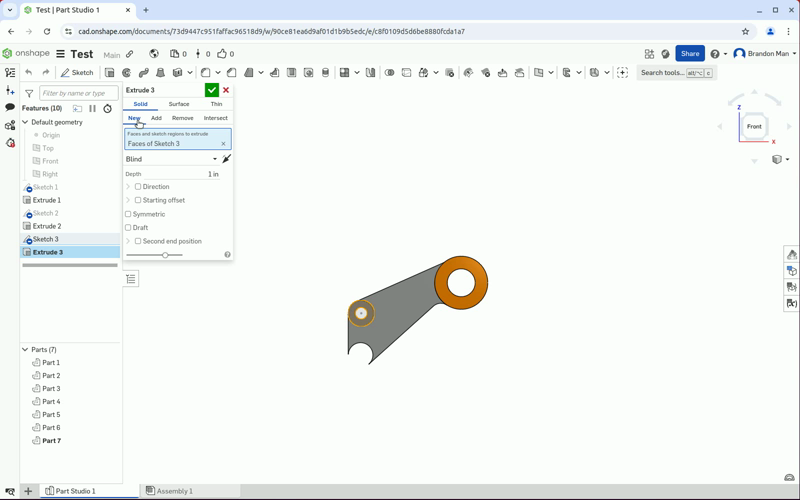
click(137, 120)
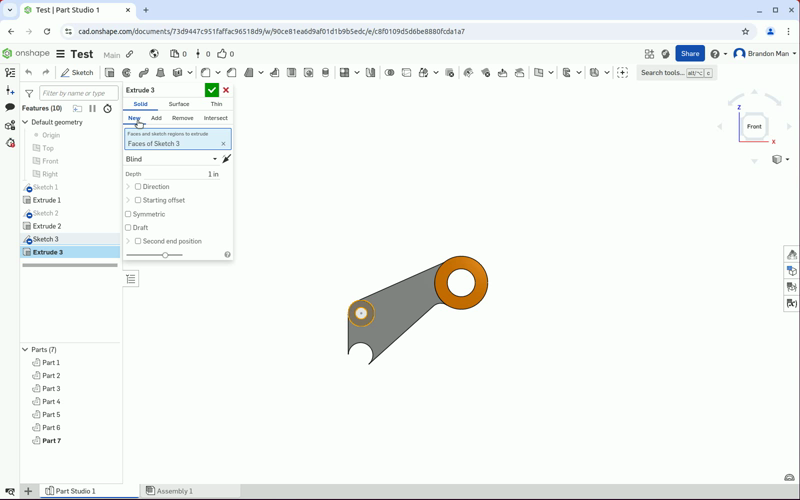
key(tab, 4)
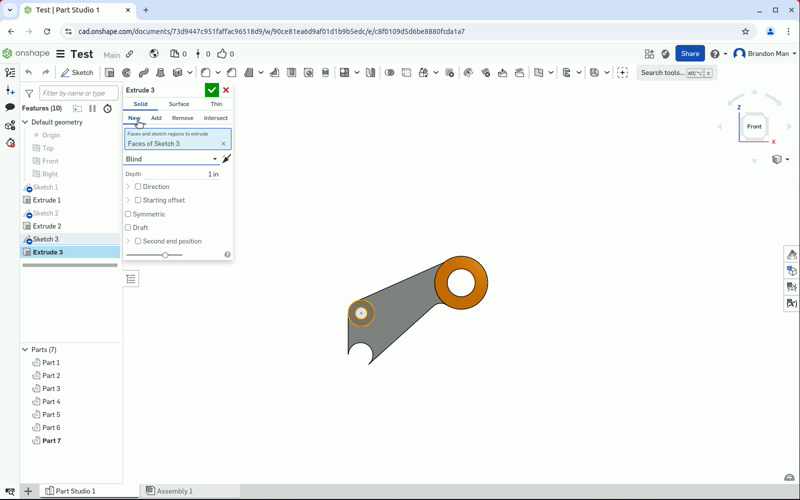
text(5.296)
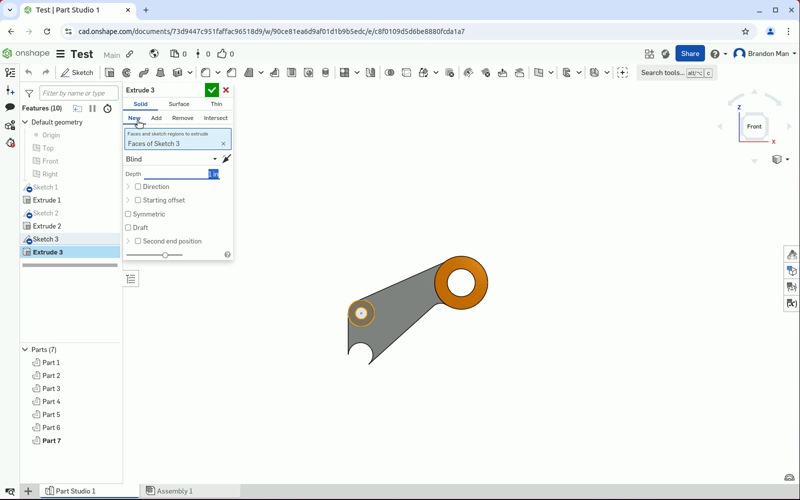
key(tab, 3)
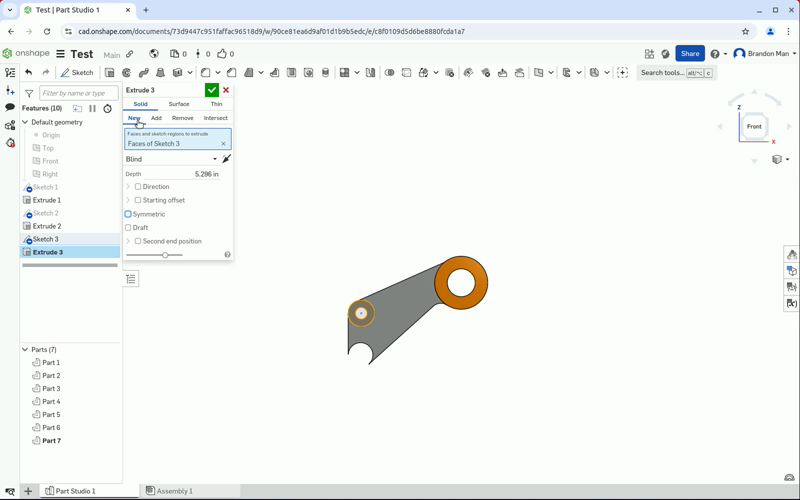
key(space)
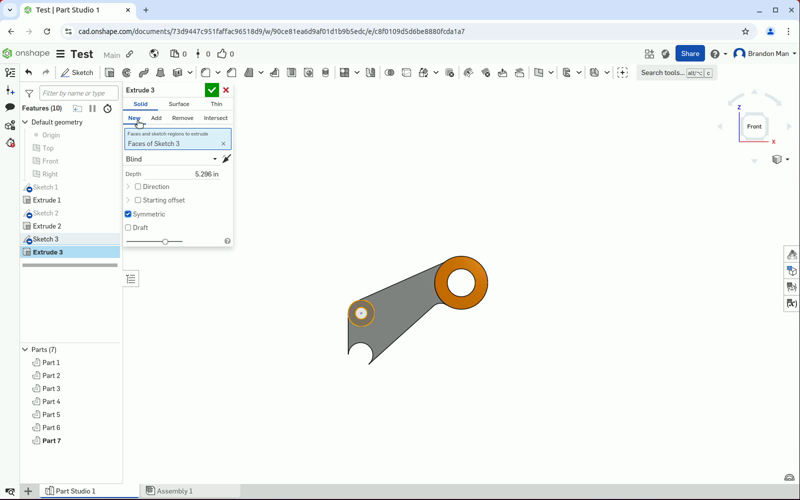
key(enter)
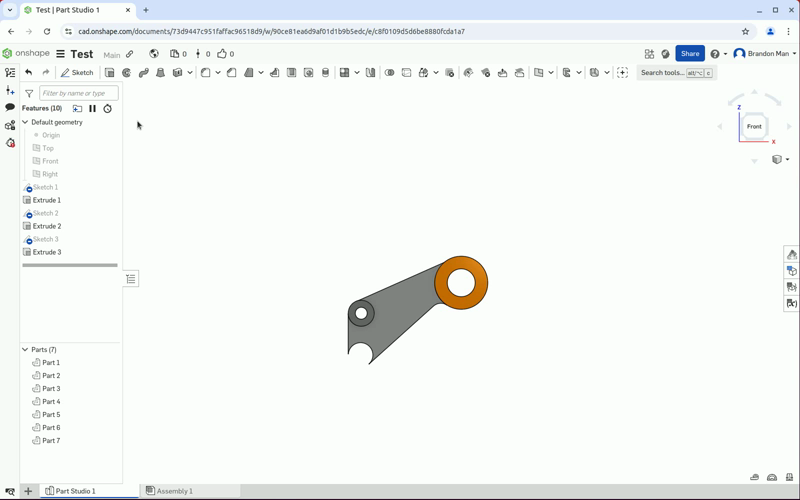
key(shift+h)
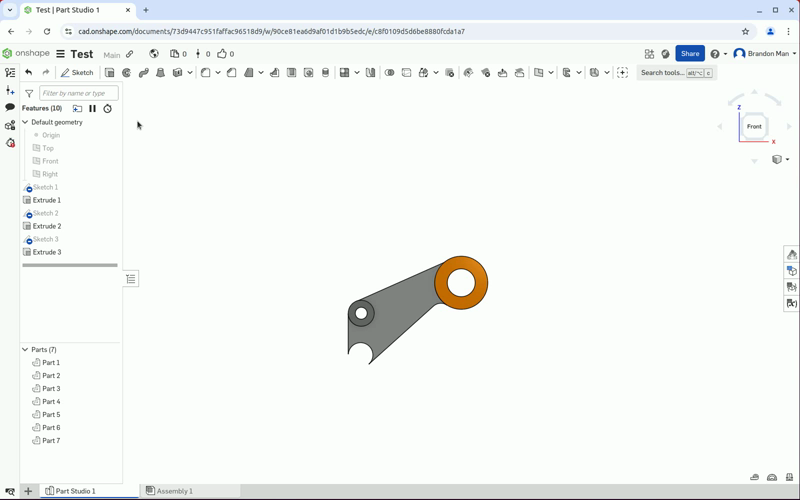
key(shift+h)
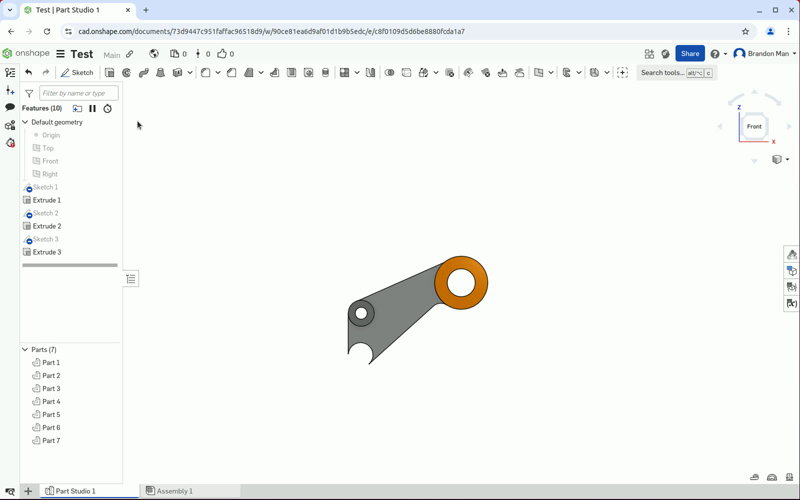
mouse_move(73, 189)
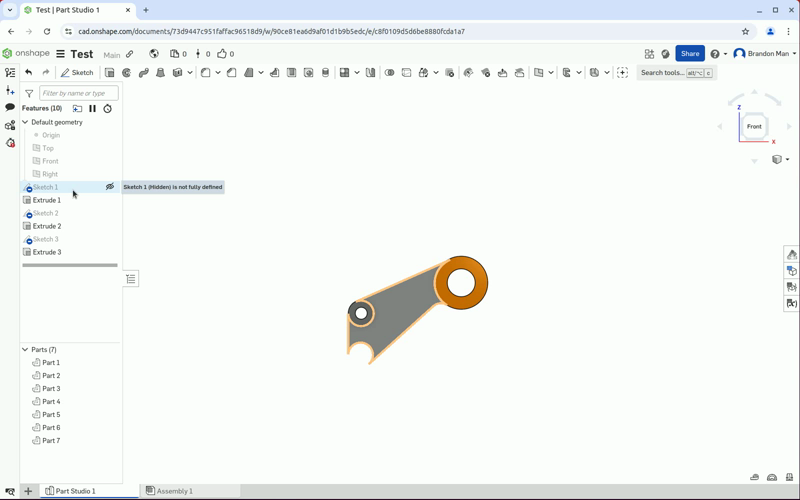
click(73, 189)
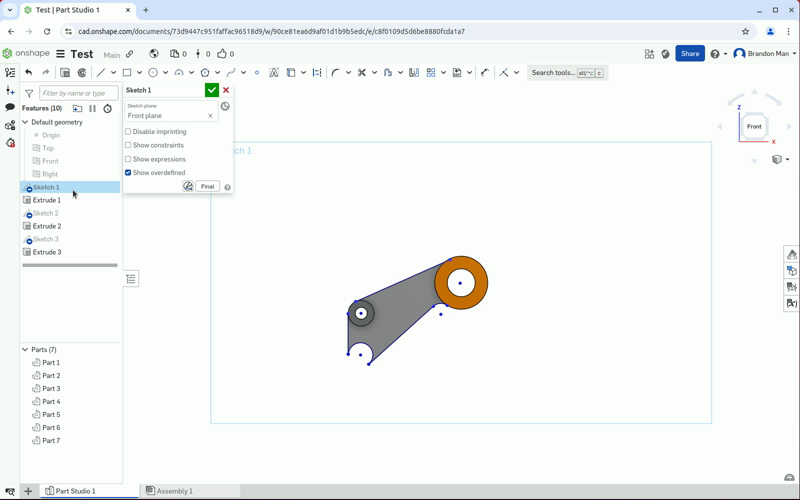
mouse_move(229, 92)
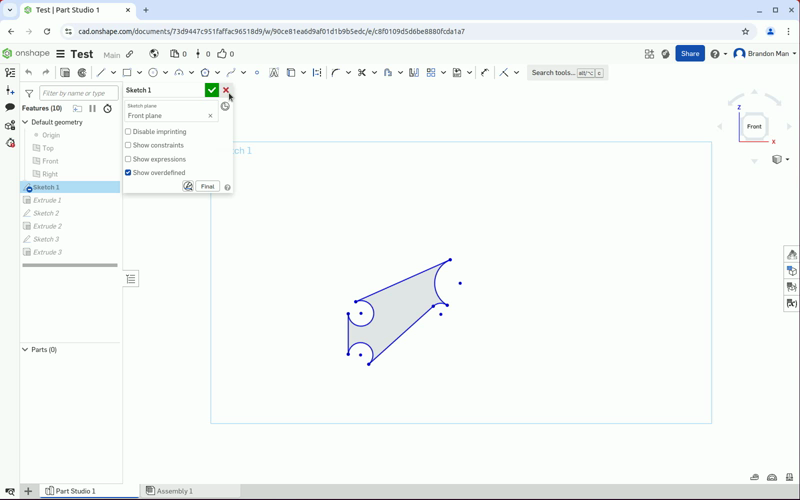
click(229, 92)
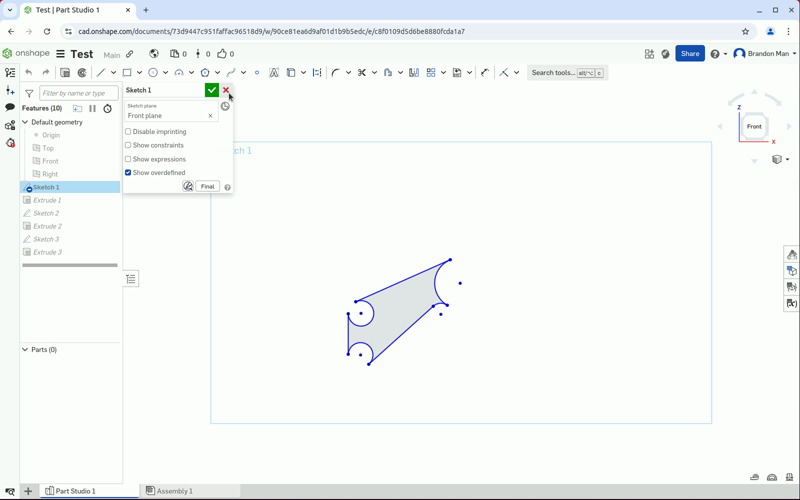
key(shift+s)
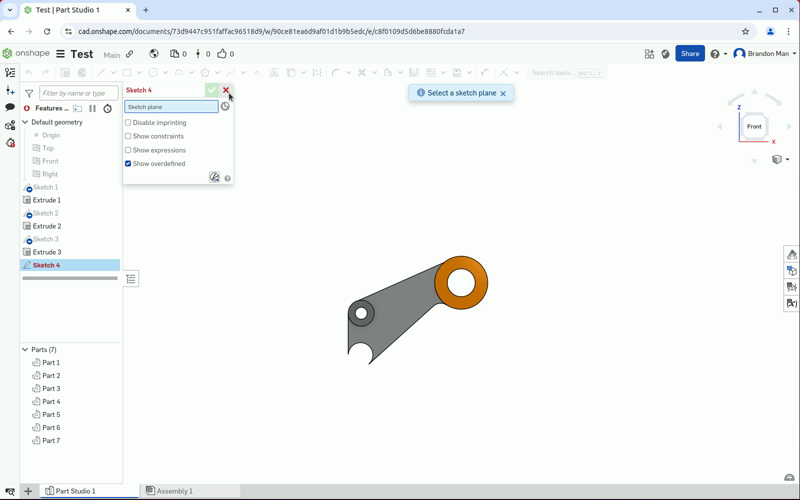
mouse_move(73, 163)
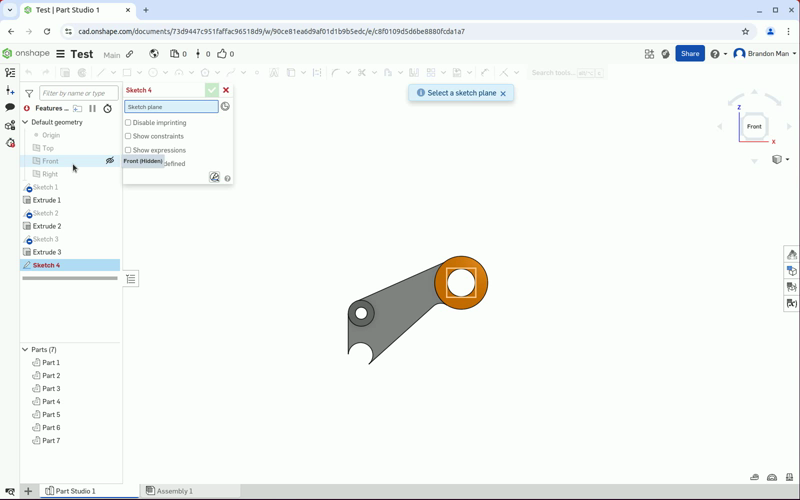
click(73, 163)
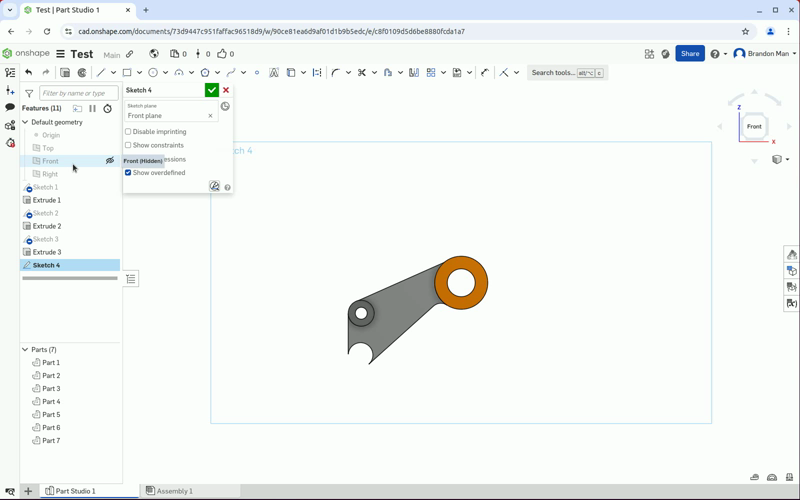
mouse_move(73, 352)
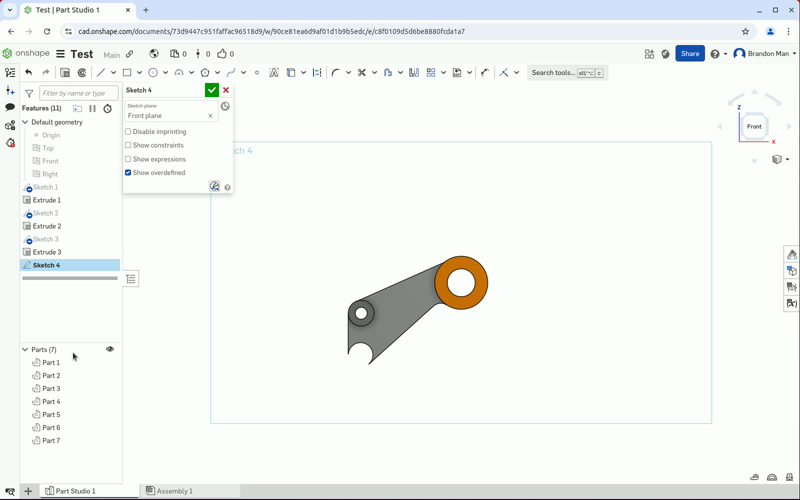
key(y)
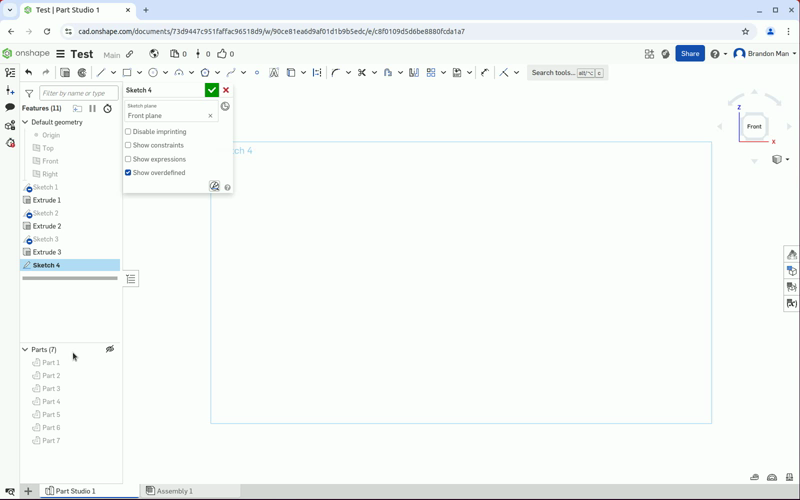
key(c)
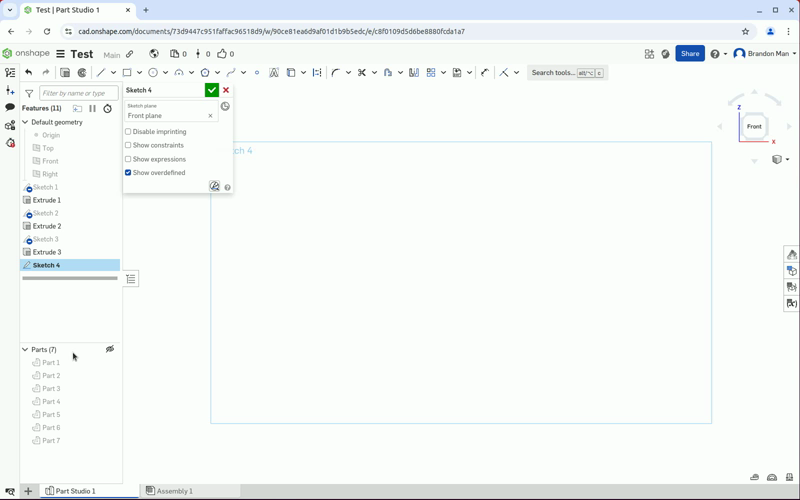
key_down(shift)
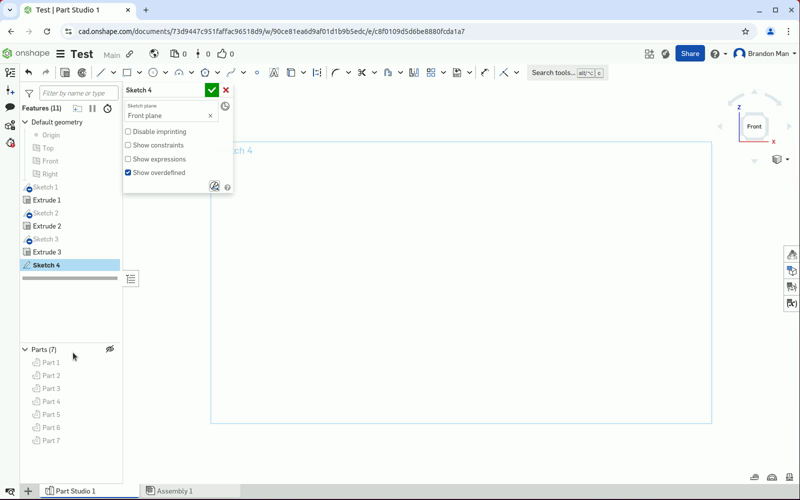
mouse_move(361, 354)
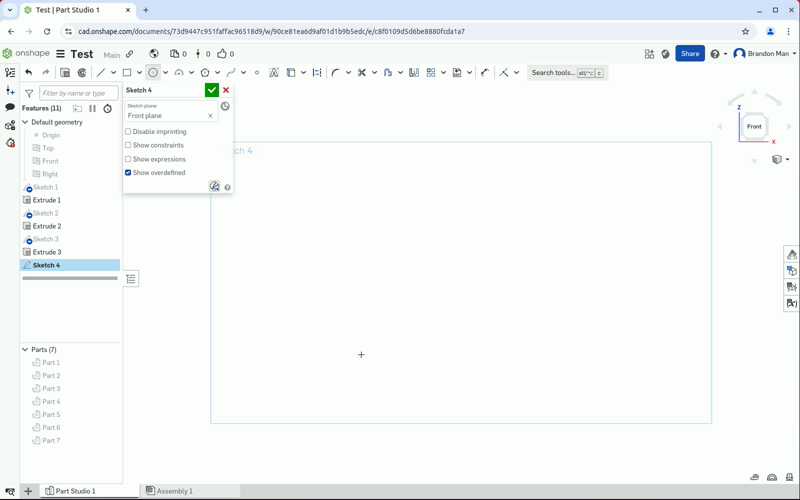
click(361, 354)
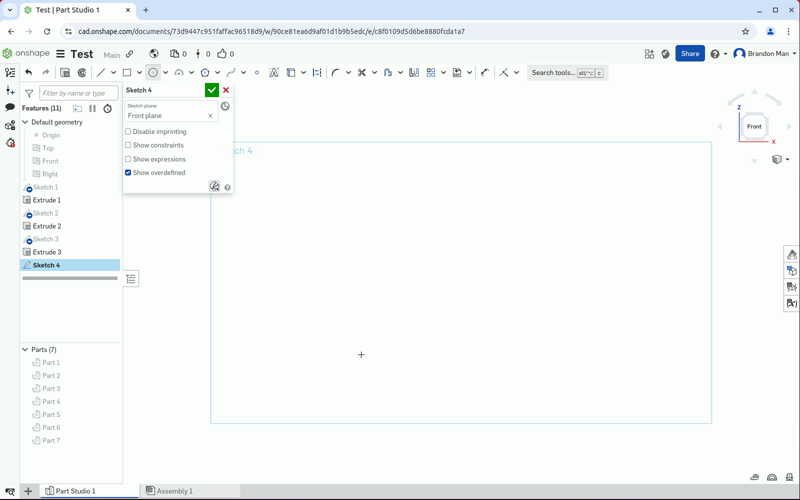
key_up(shift)
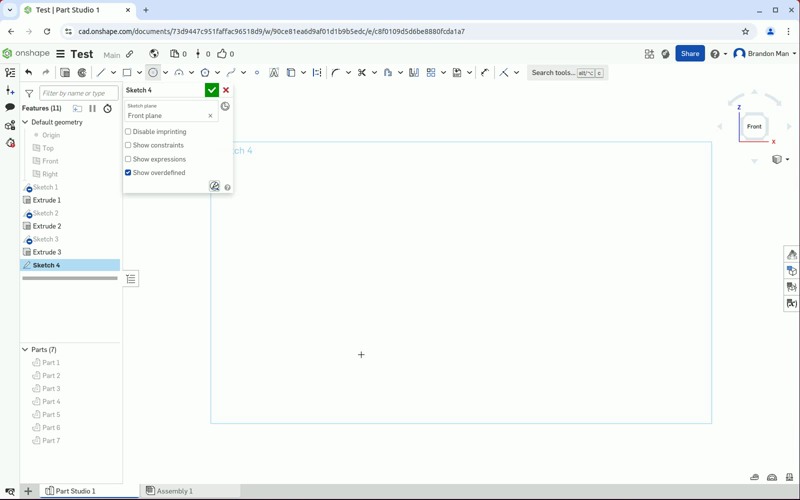
mouse_move(374, 354)
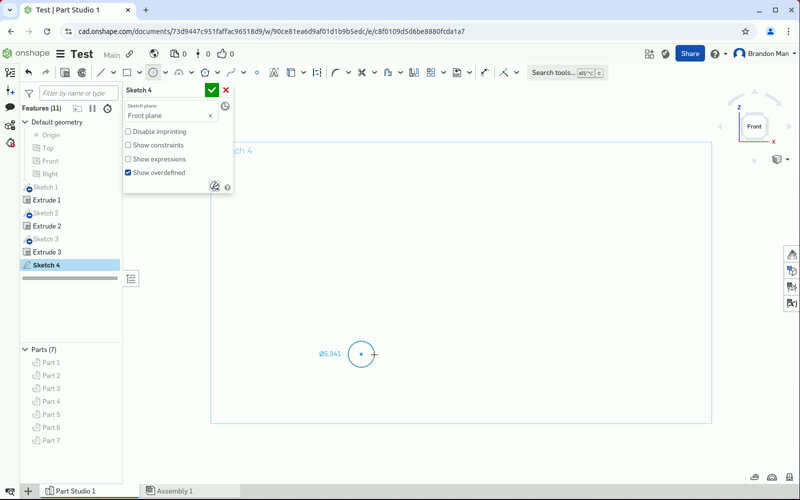
click(374, 354)
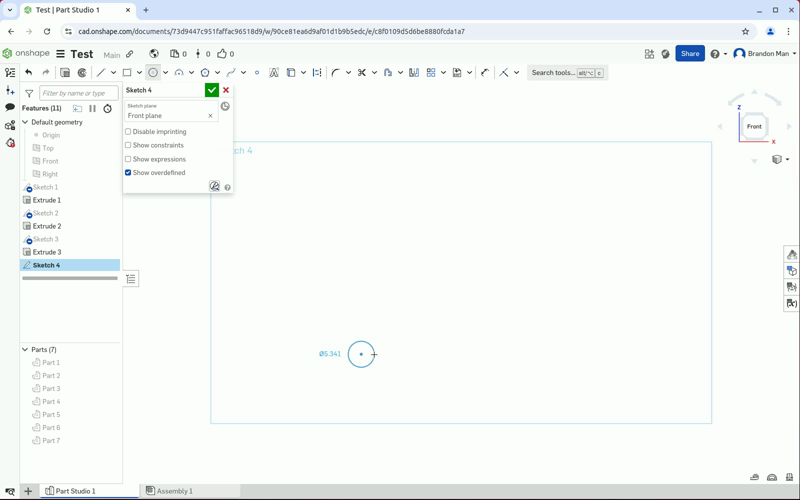
key(esc)
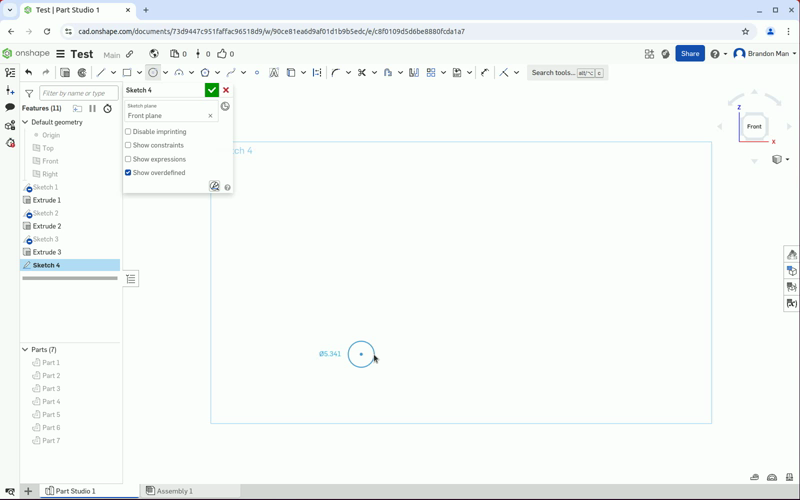
key(c)
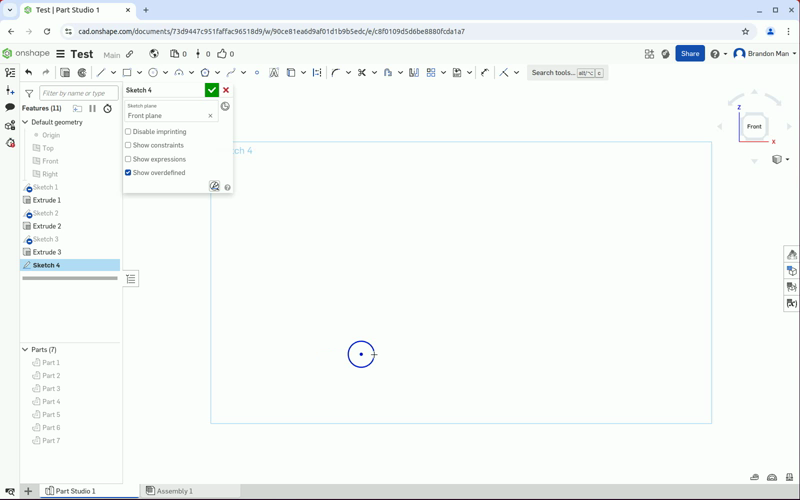
key_down(shift)
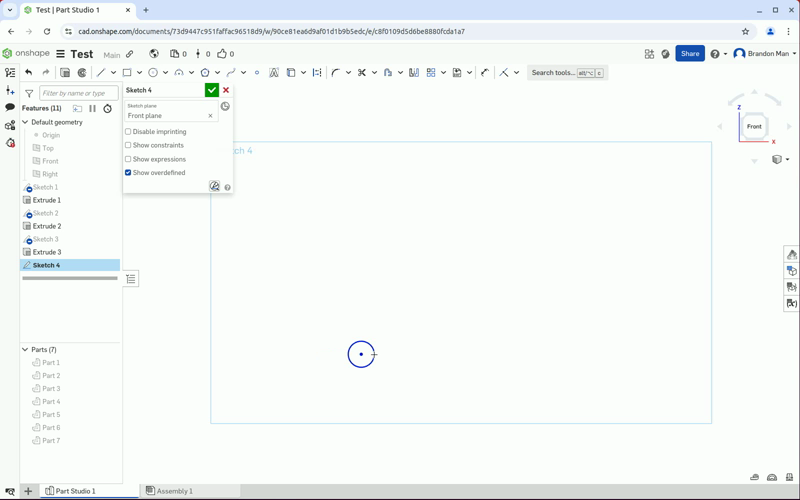
mouse_move(361, 354)
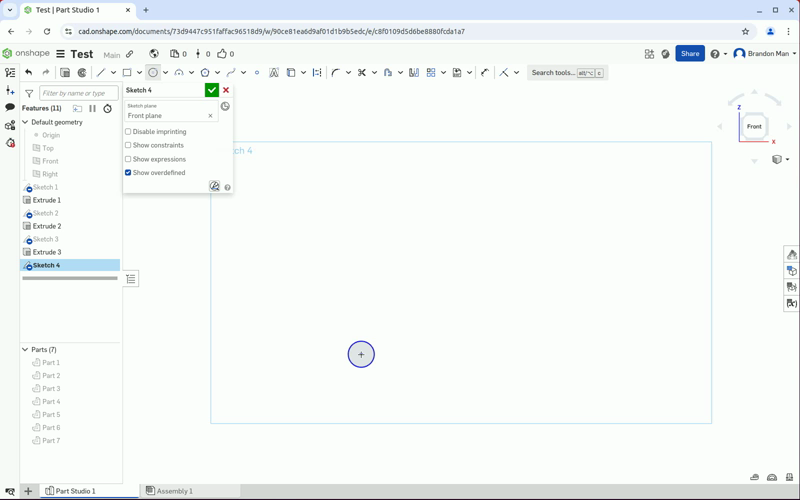
click(361, 354)
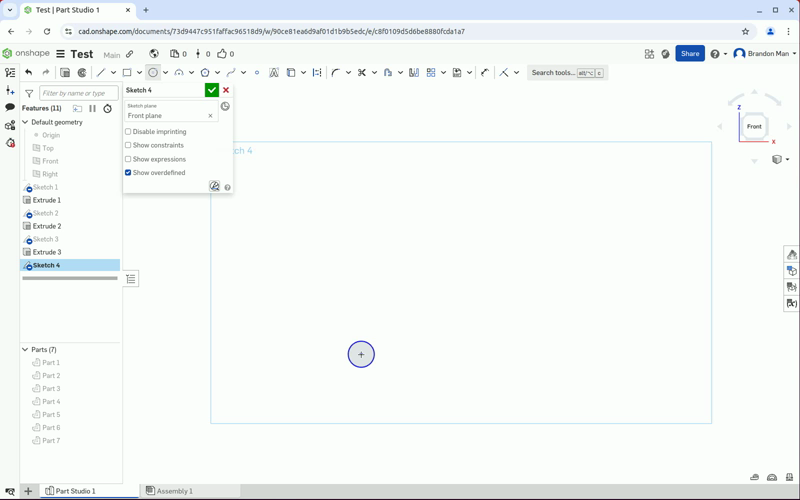
key_up(shift)
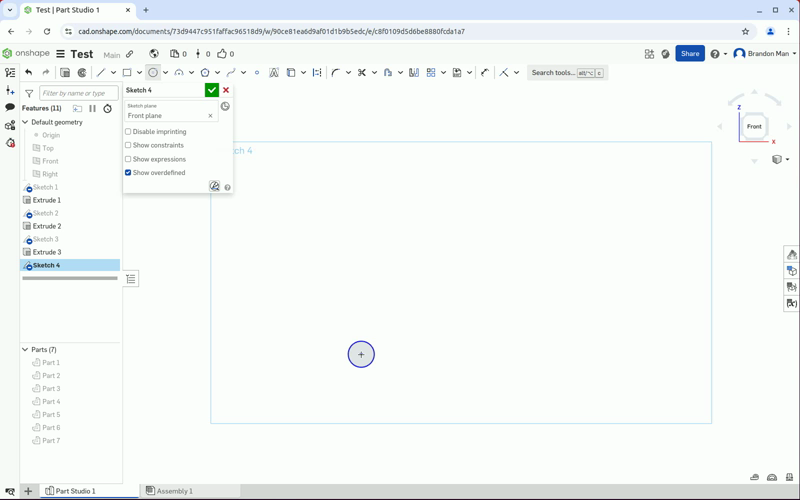
mouse_move(367, 354)
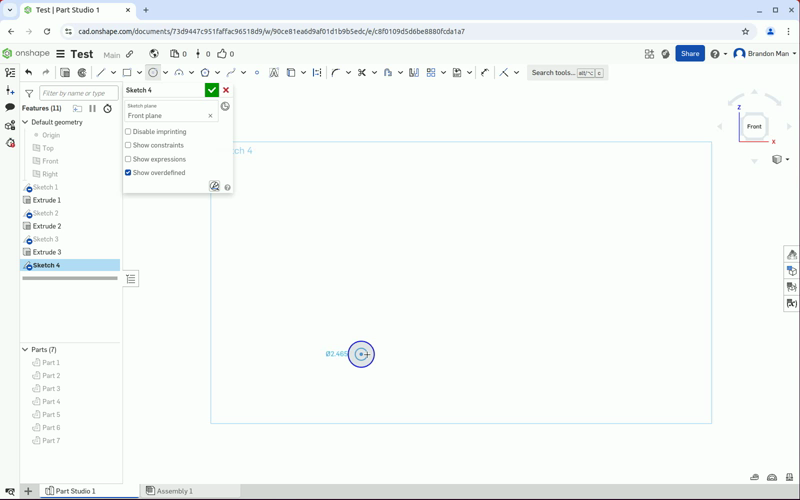
click(367, 354)
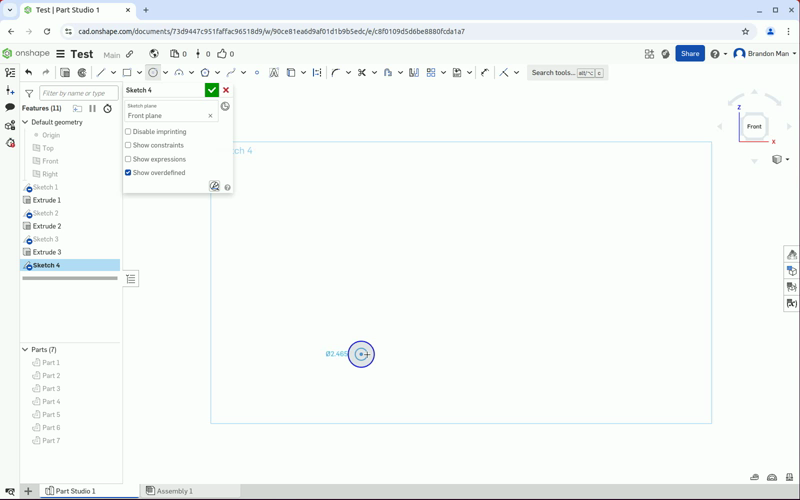
key(esc)
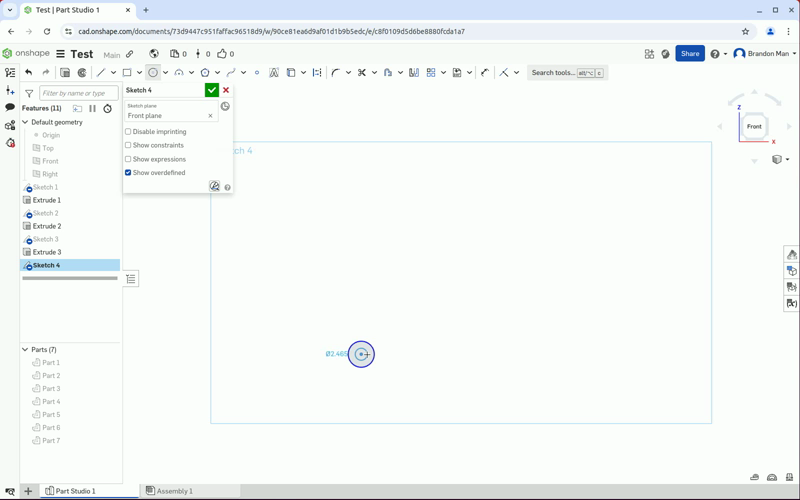
mouse_move(367, 358)
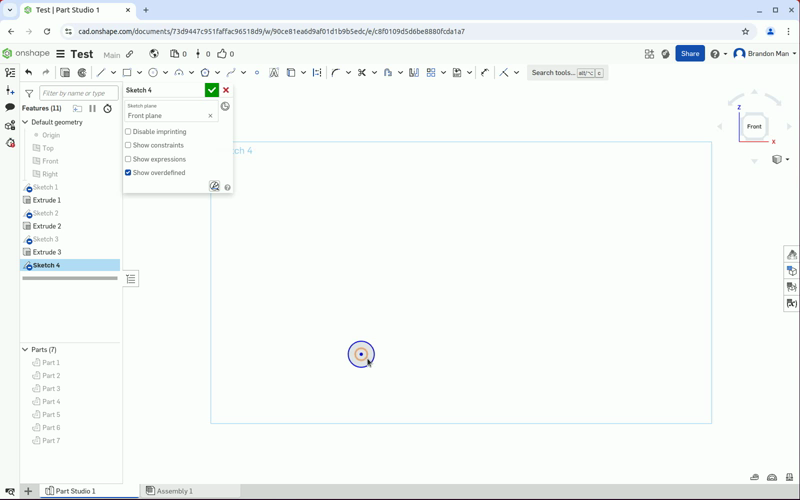
scroll(6)
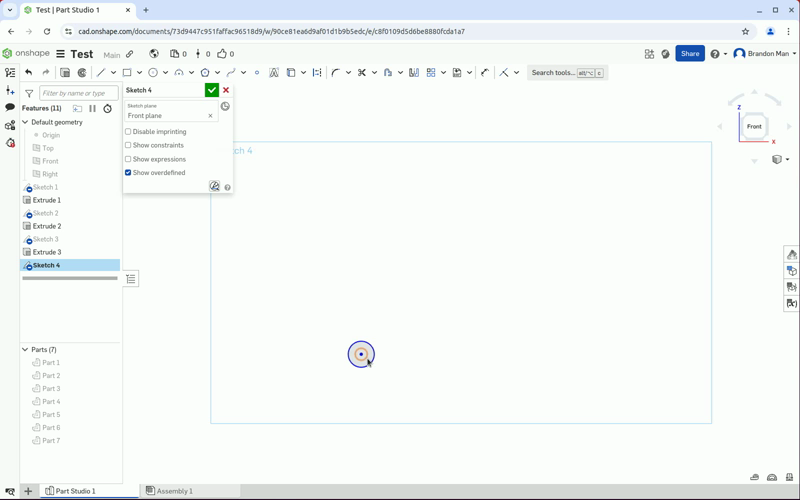
scroll(6)
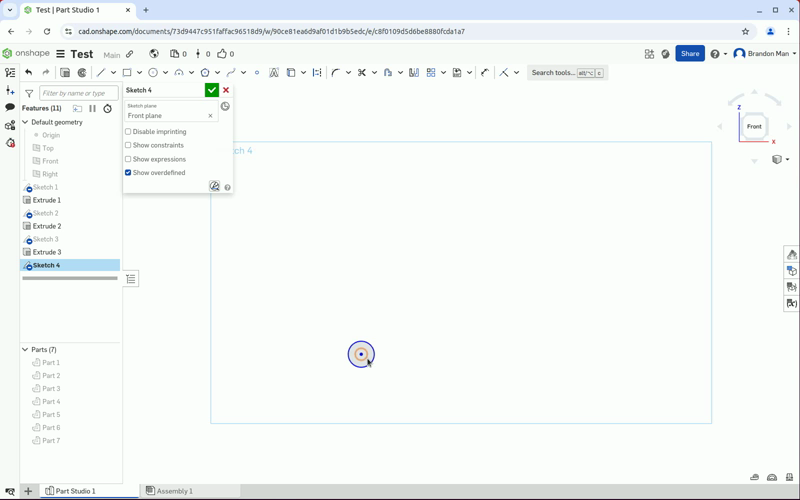
scroll(6)
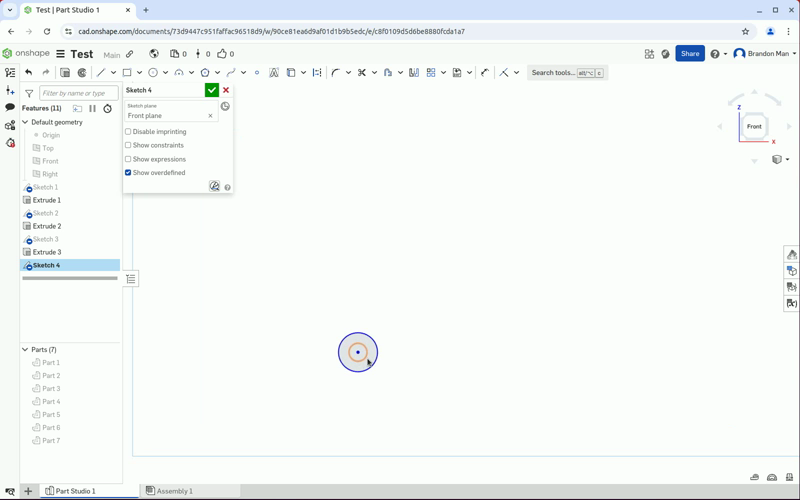
scroll(6)
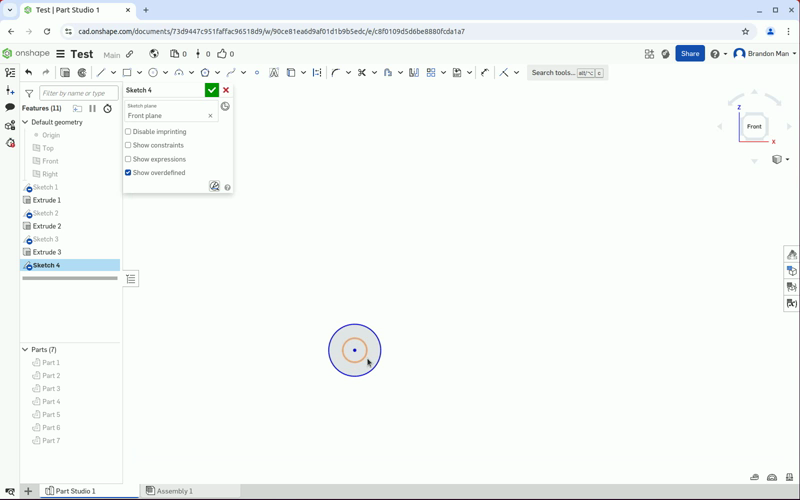
scroll(6)
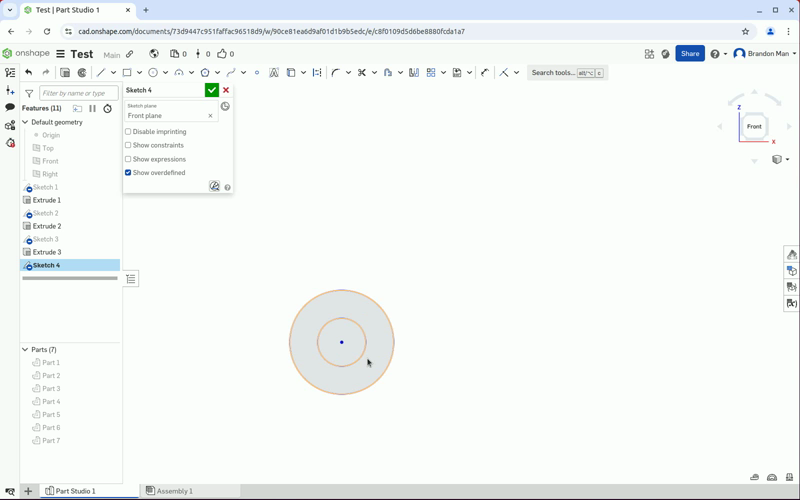
scroll(6)
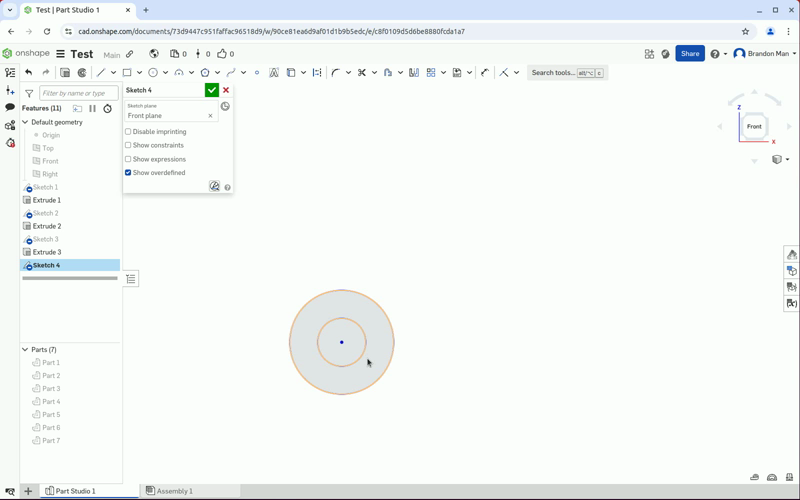
scroll(6)
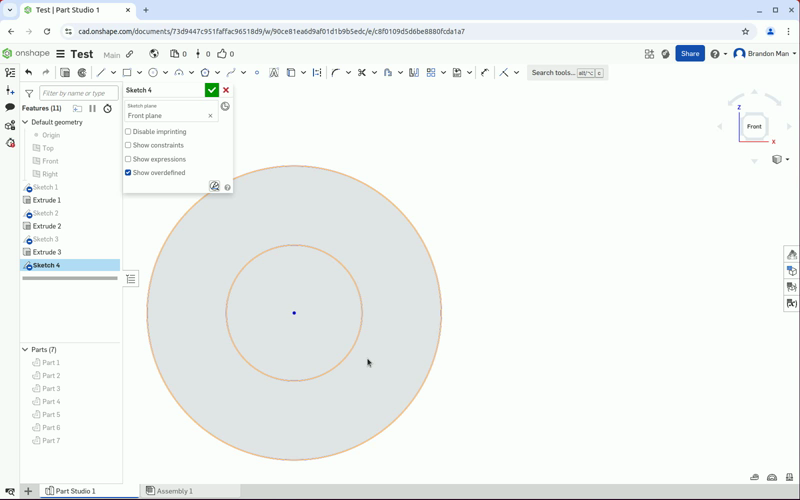
click(367, 358)
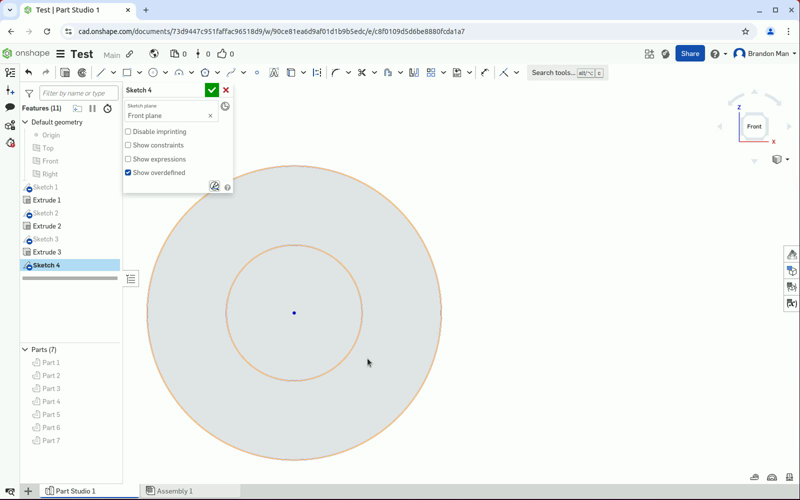
scroll(-6)
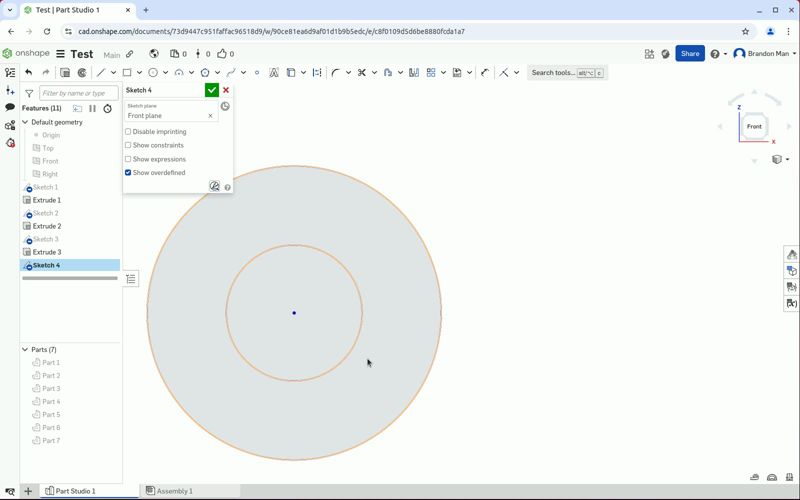
scroll(-6)
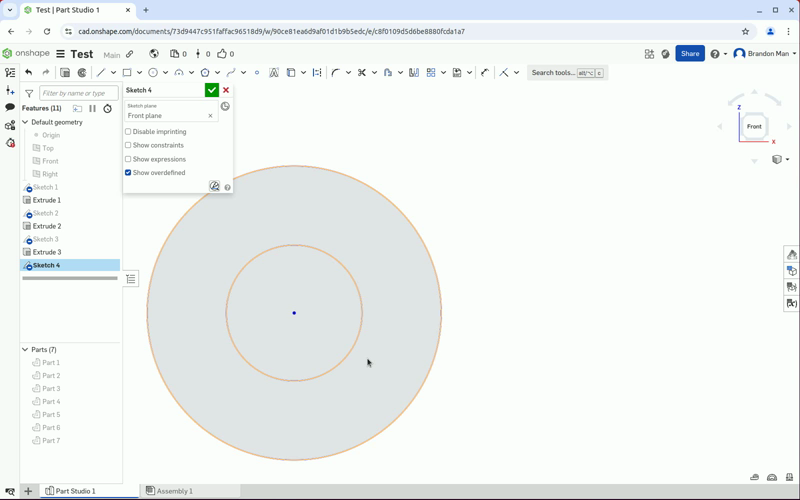
scroll(-6)
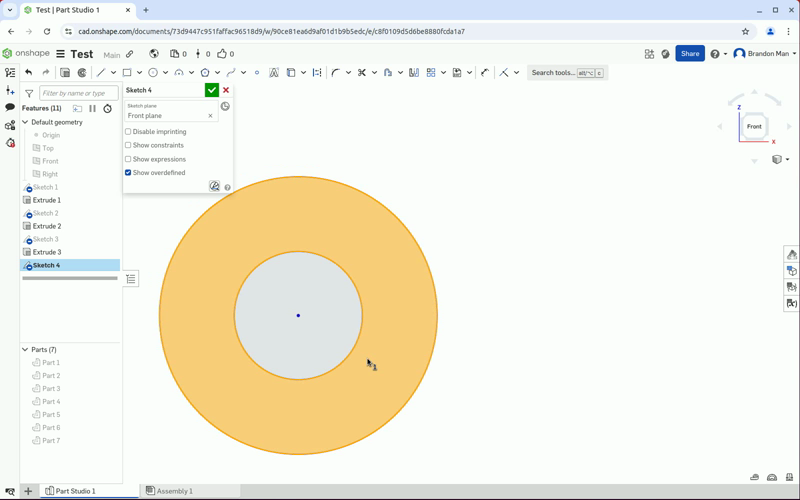
scroll(-6)
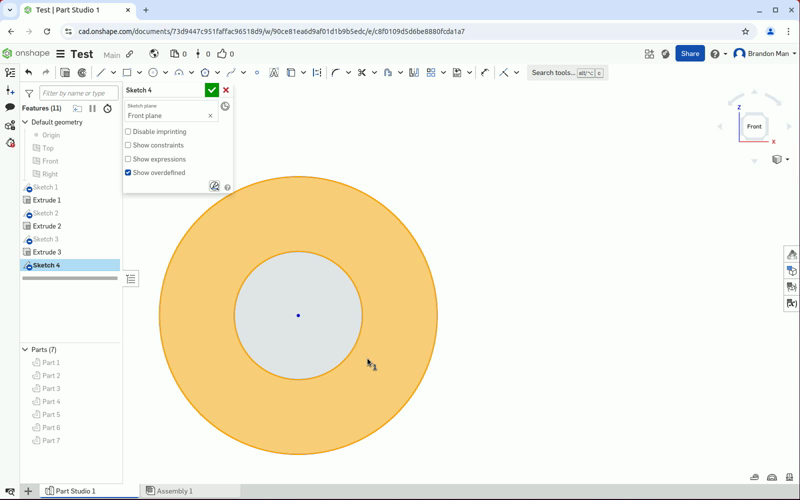
scroll(-6)
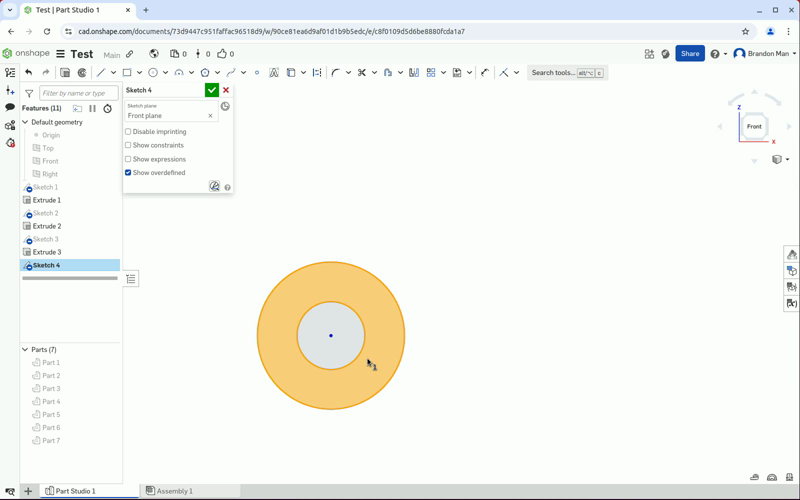
scroll(-6)
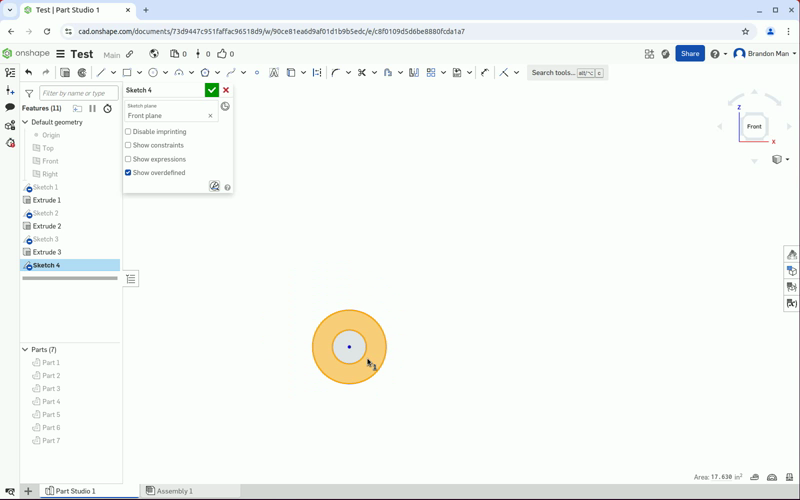
scroll(-6)
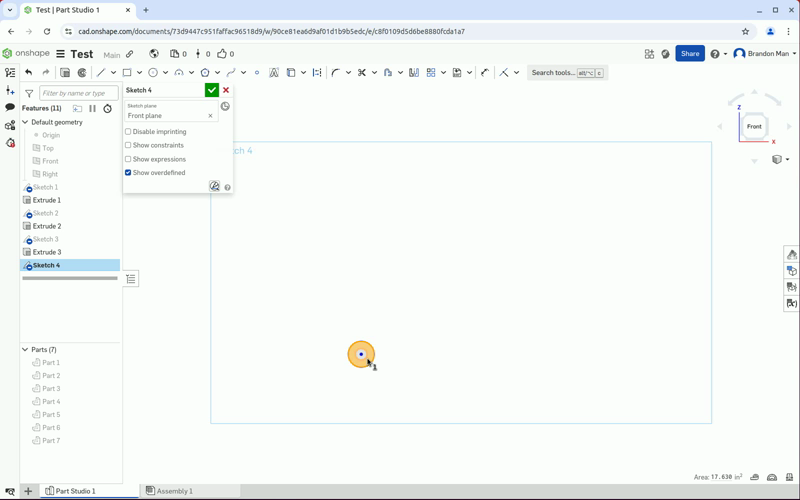
mouse_move(73, 352)
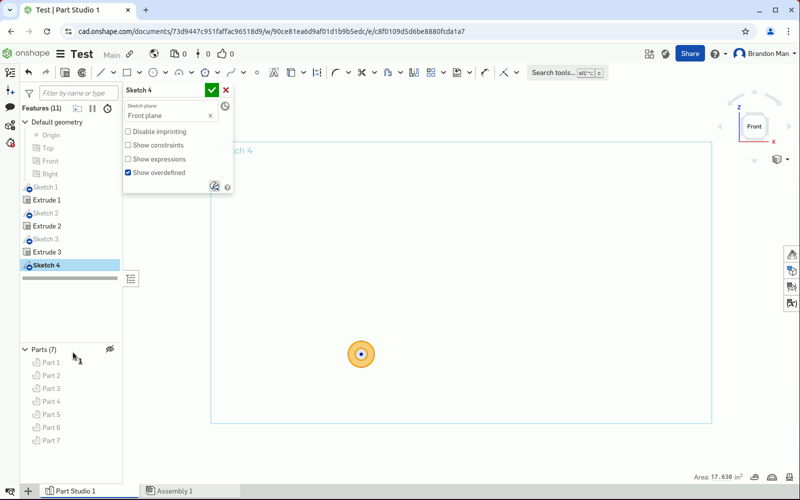
key(shift+y)
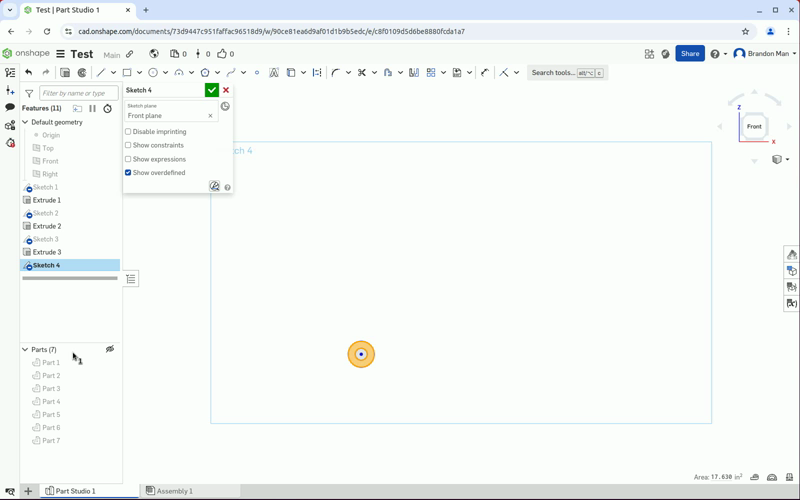
key(shift+e)
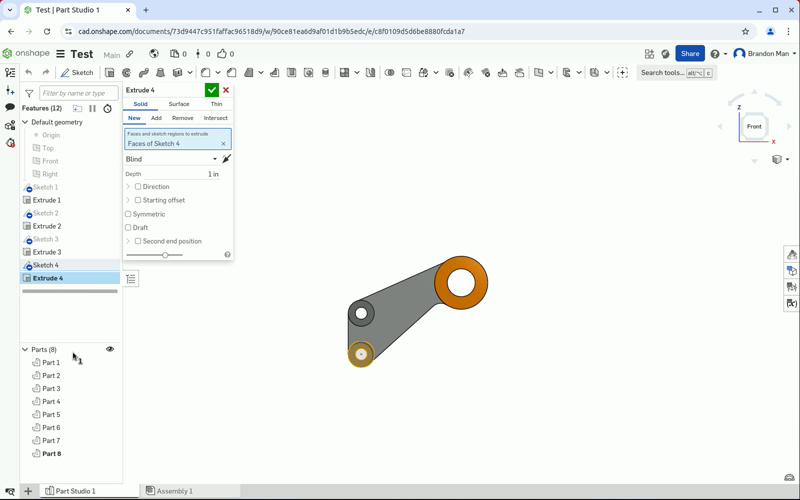
mouse_move(143, 106)
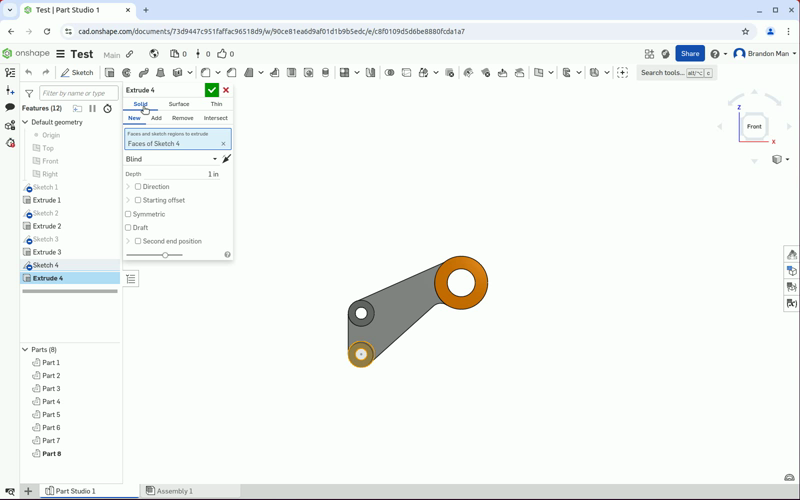
click(143, 106)
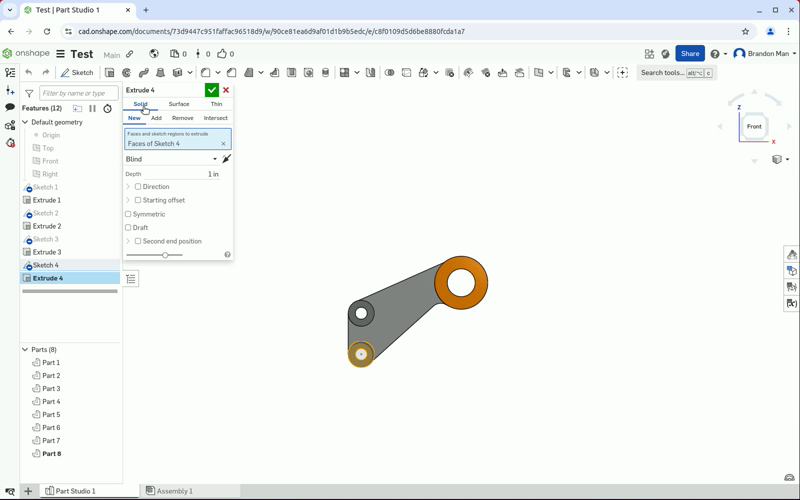
mouse_move(137, 120)
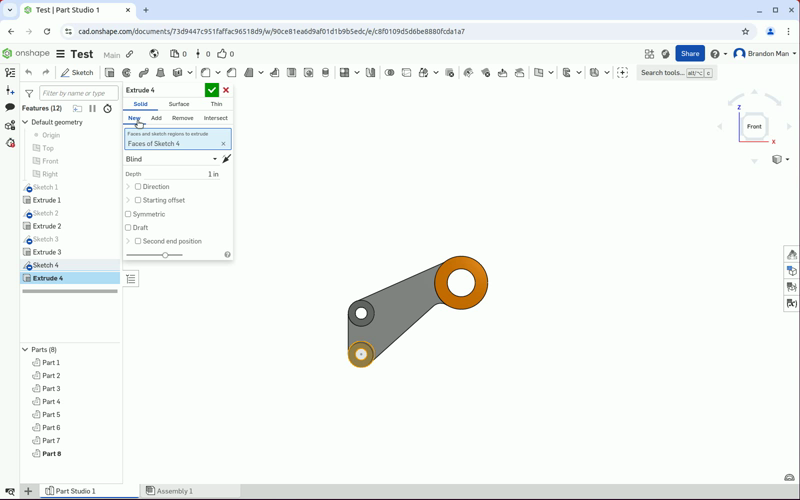
click(137, 120)
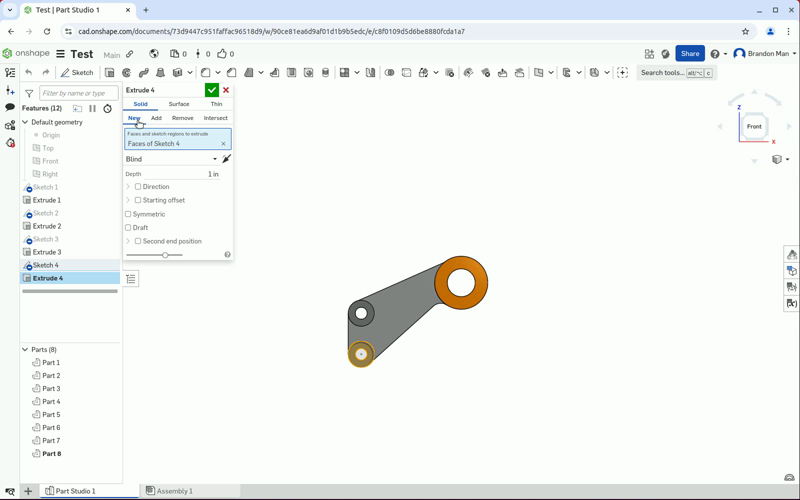
key(tab, 4)
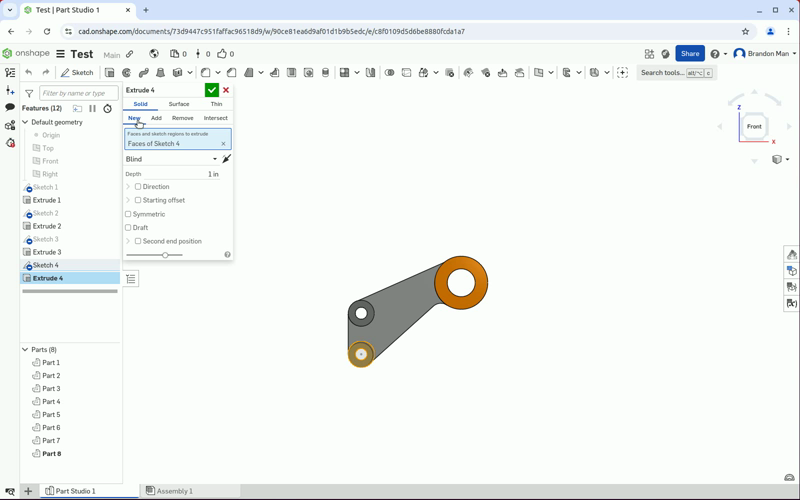
text(5.296)
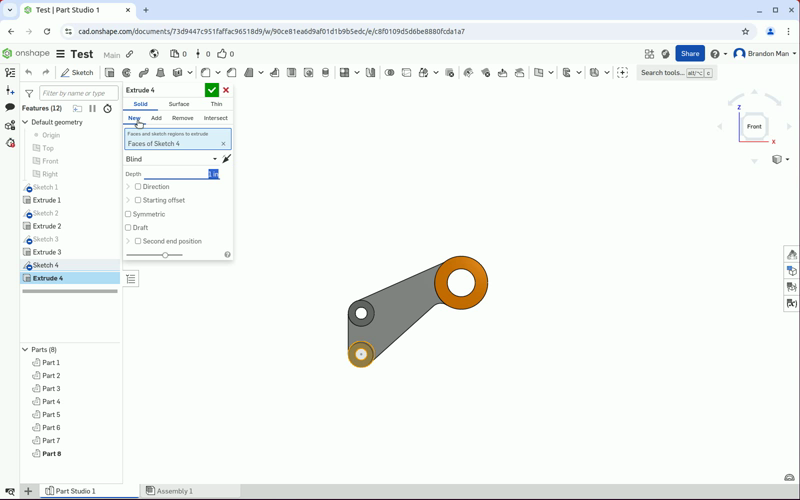
key(tab, 3)
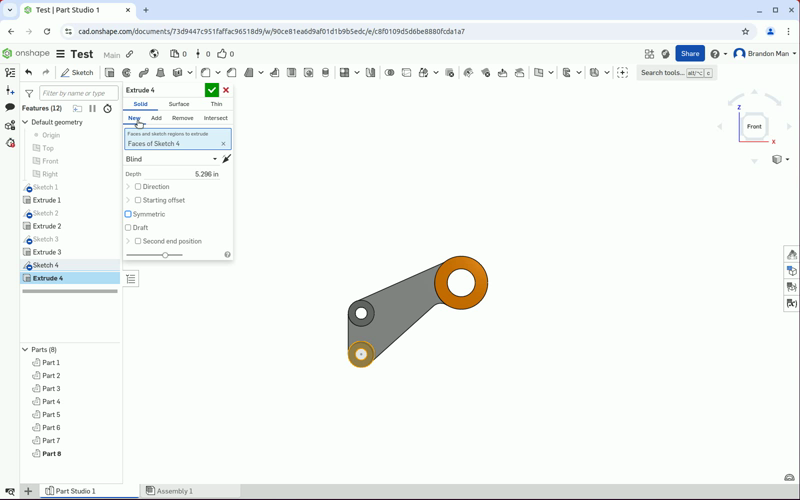
key(space)
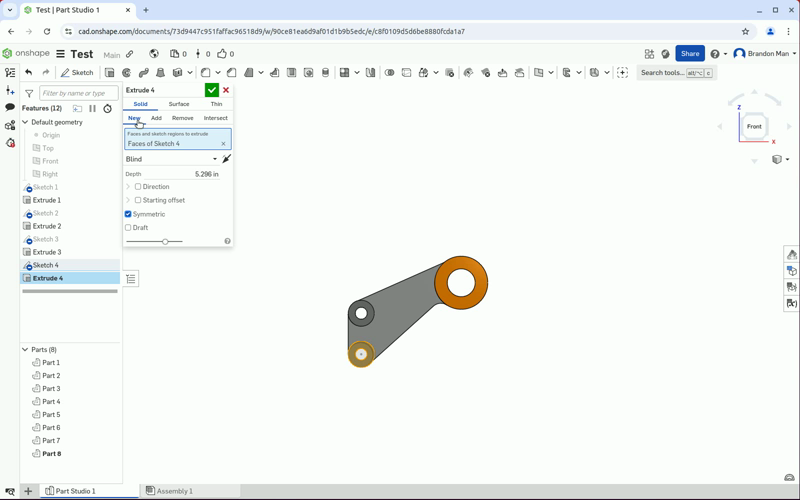
key(enter)
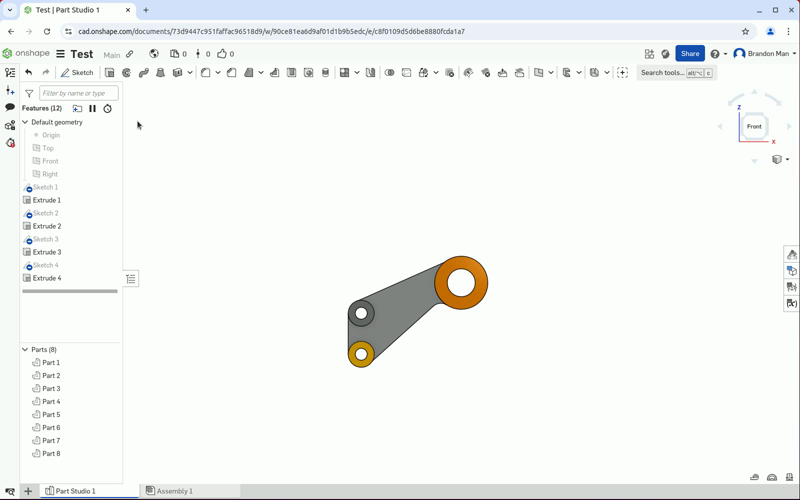
key(shift+h)
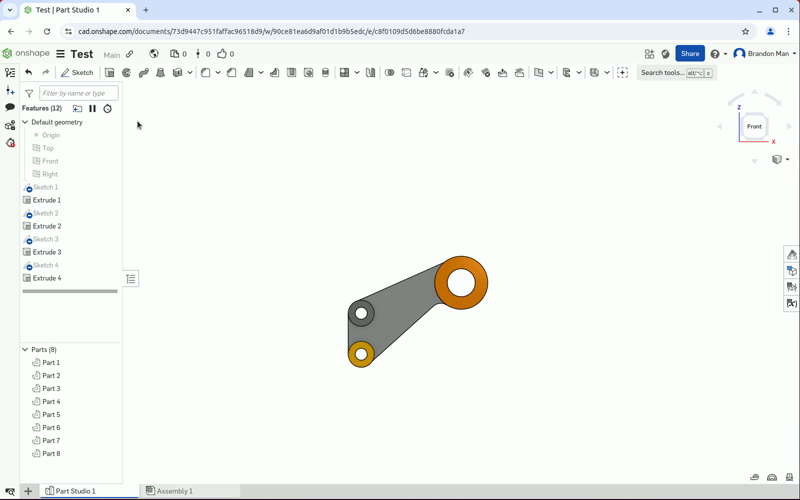
key(shift+h)
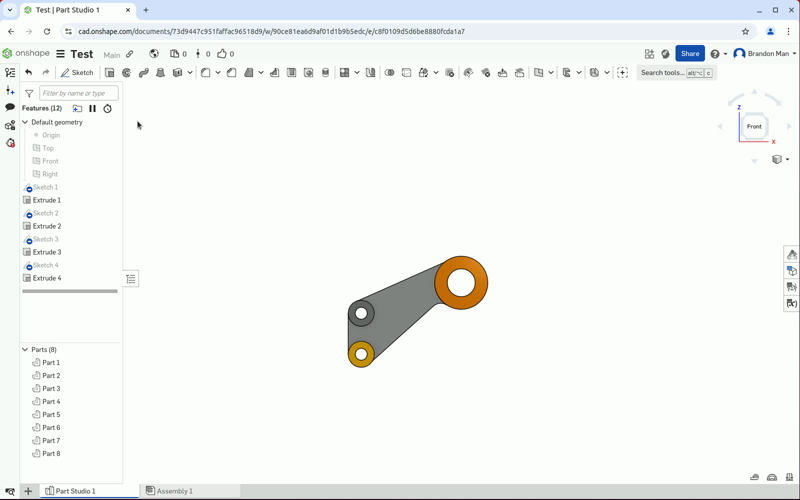
key(shift+7)
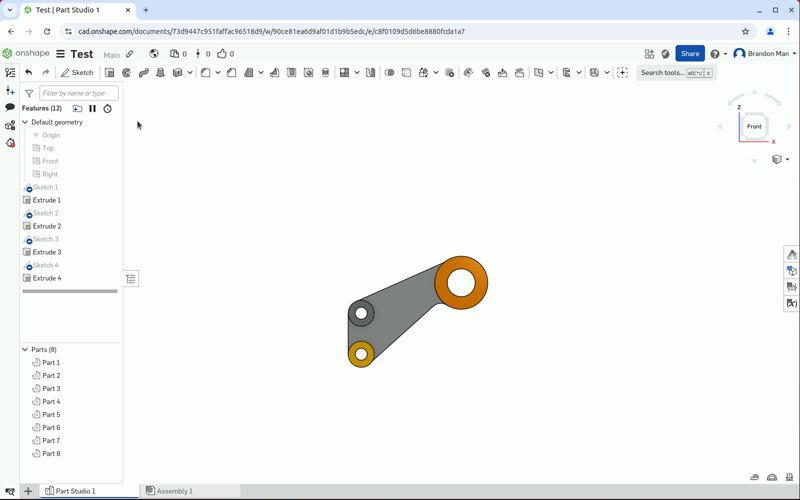
key(left, 2)
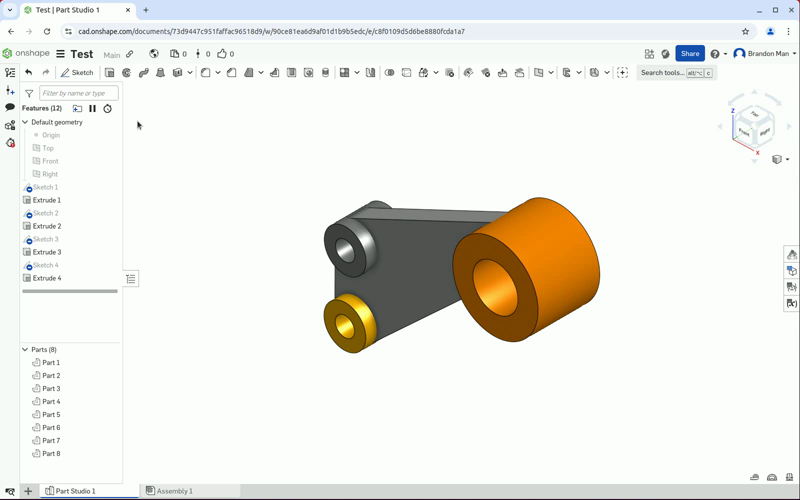
key(down, 2)
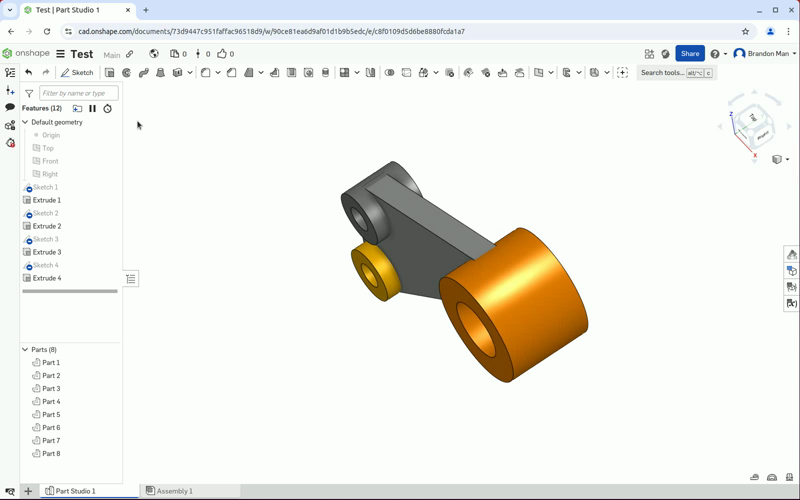
key(up, 2)
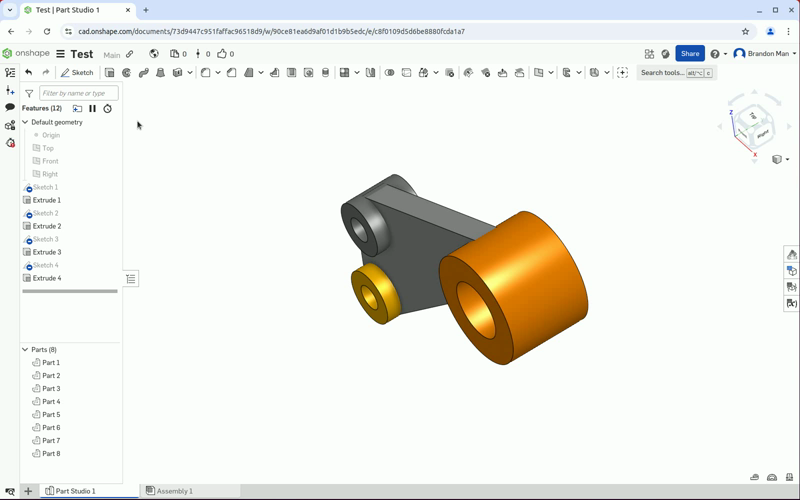
key(right, 2)
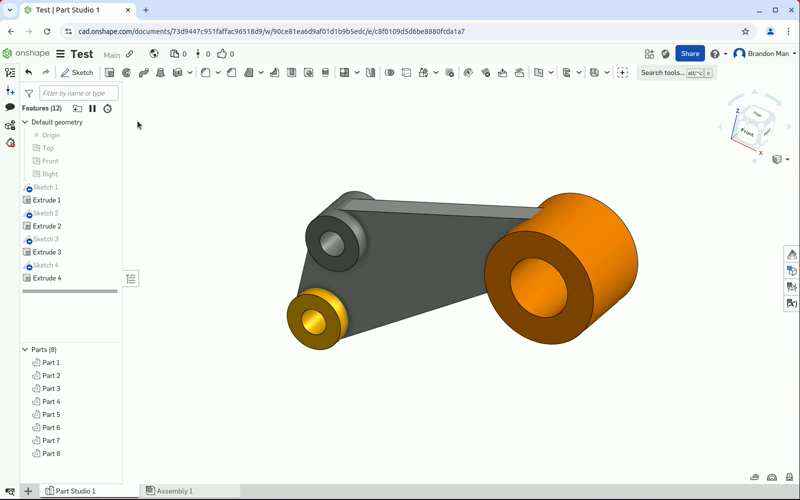
mouse_move(73, 189)
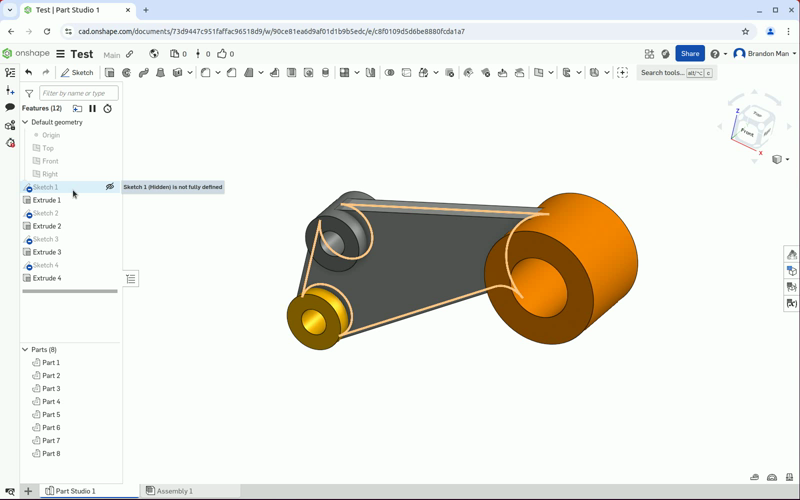
click(73, 189)